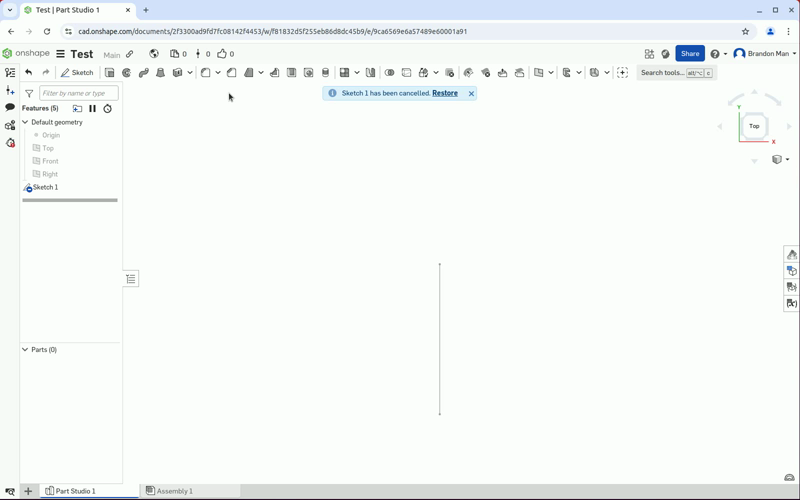
key(shift+h)
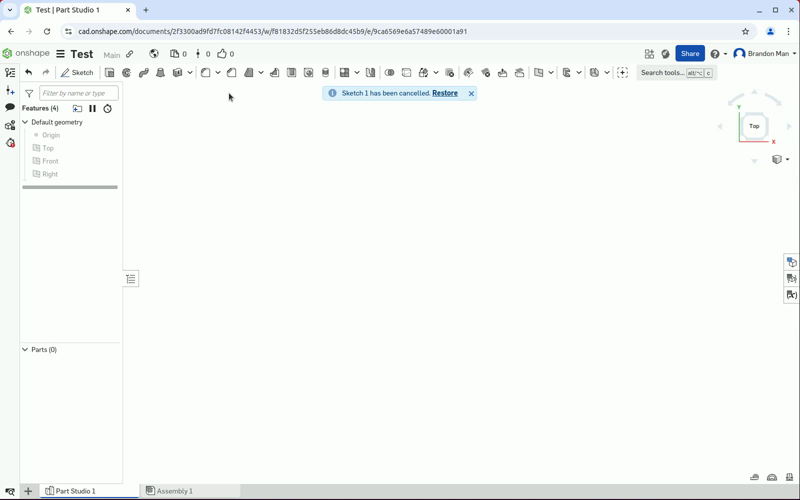
mouse_move(73, 352)
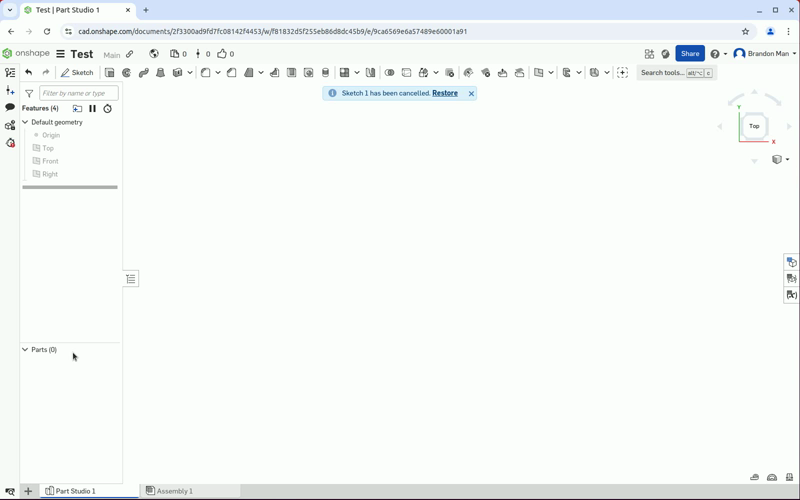
key(y)
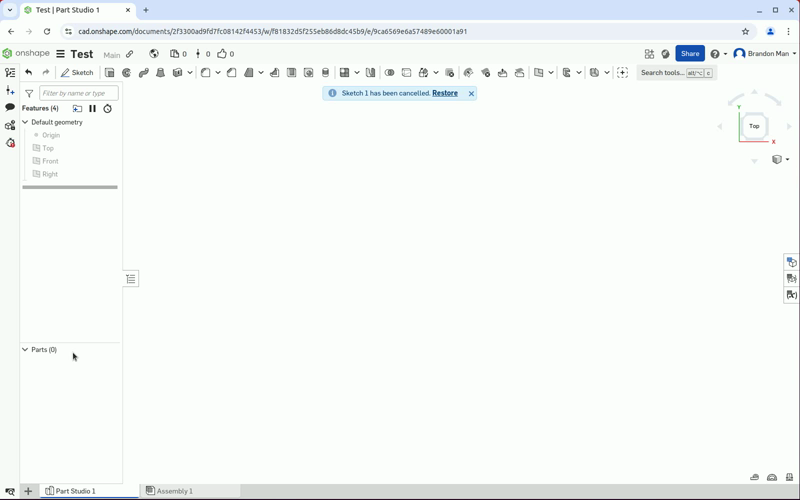
key(shift+p)
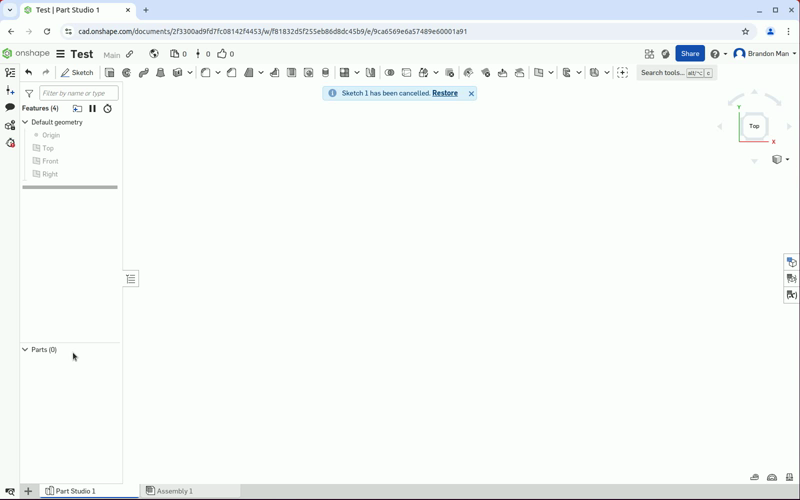
key(space)
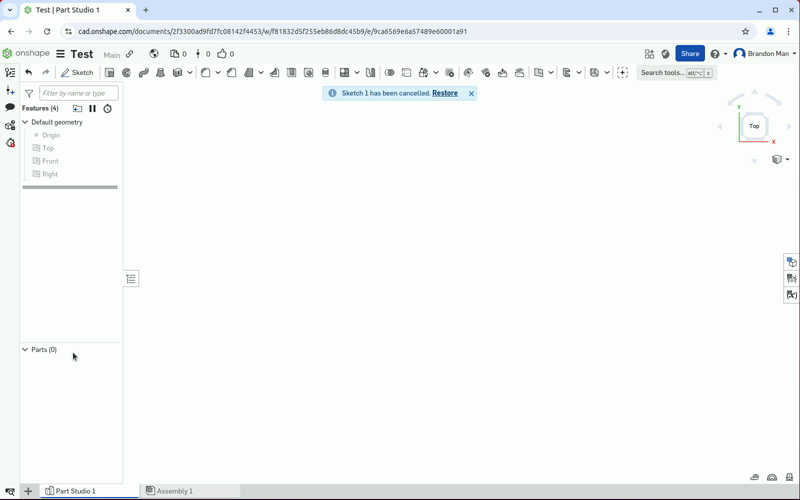
key_down(shift)
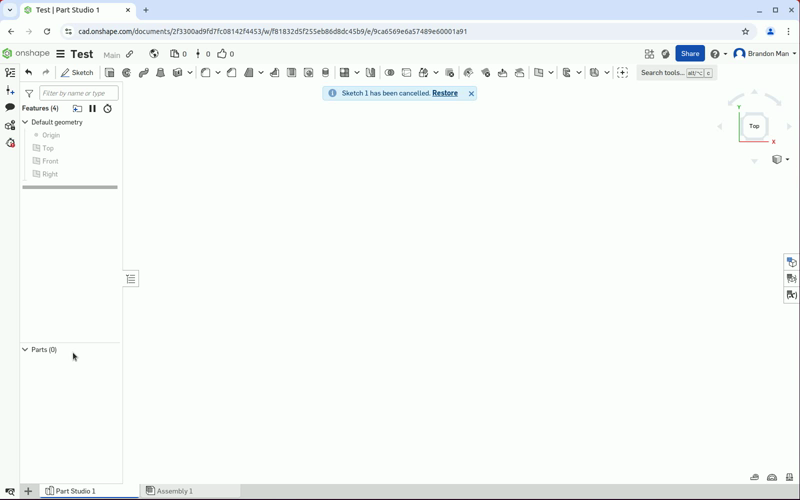
key(up)
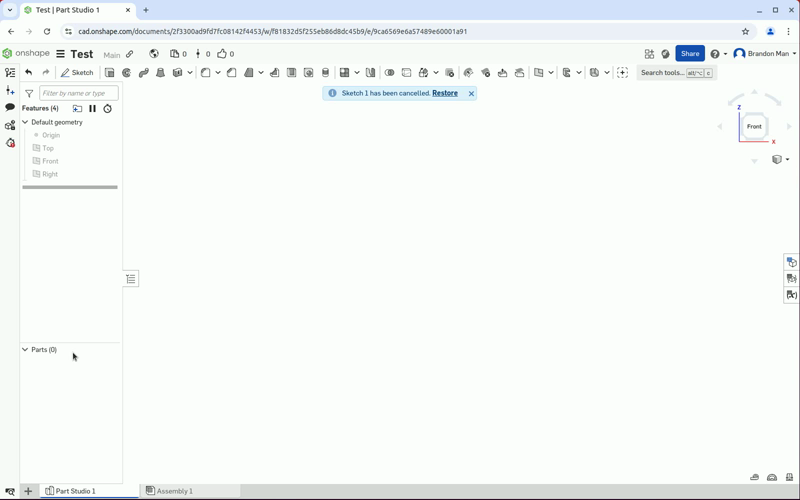
key_up(shift)
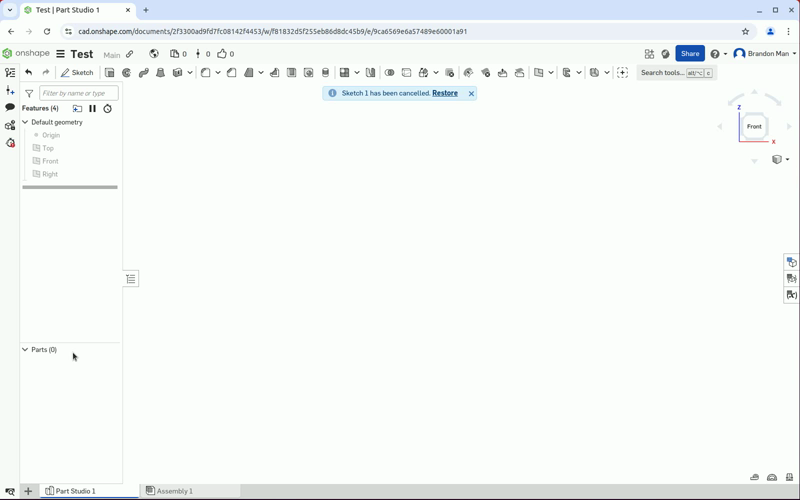
key(space)
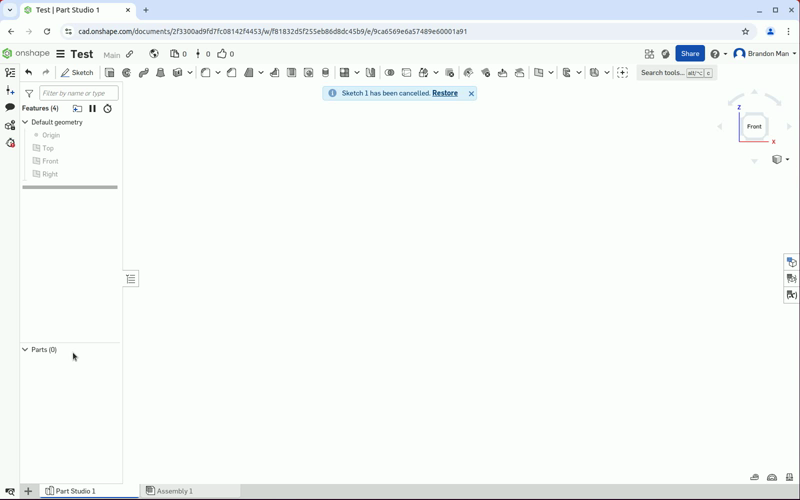
key_down(shift)
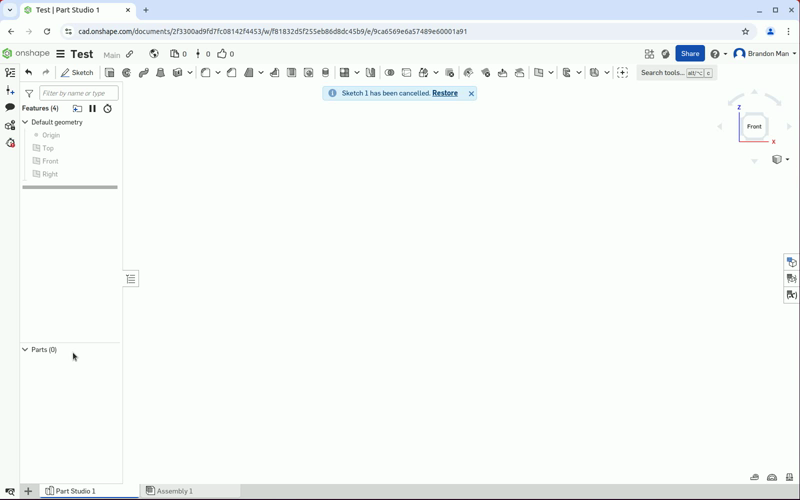
key(left)
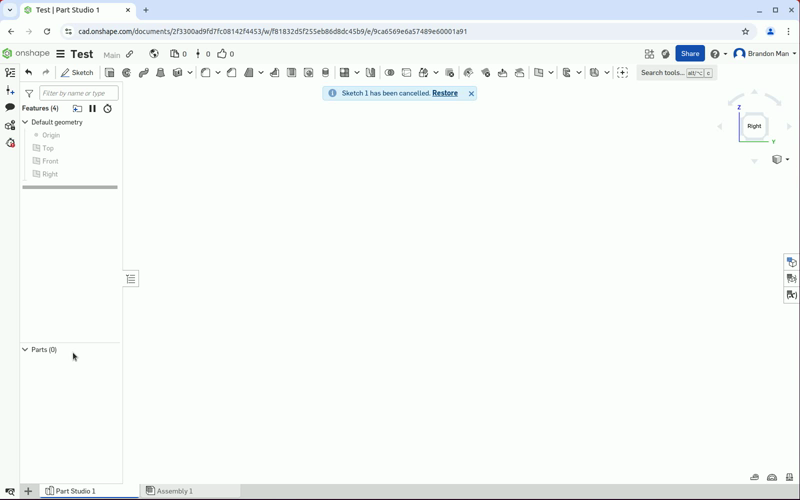
key_up(shift)
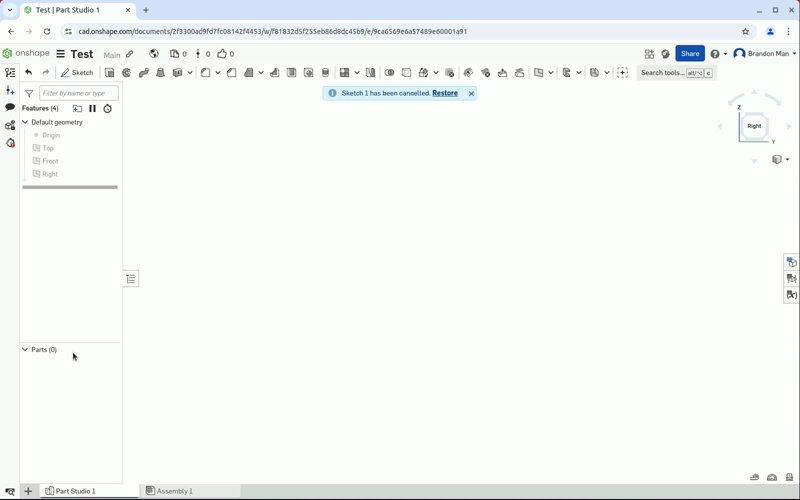
mouse_move(73, 352)
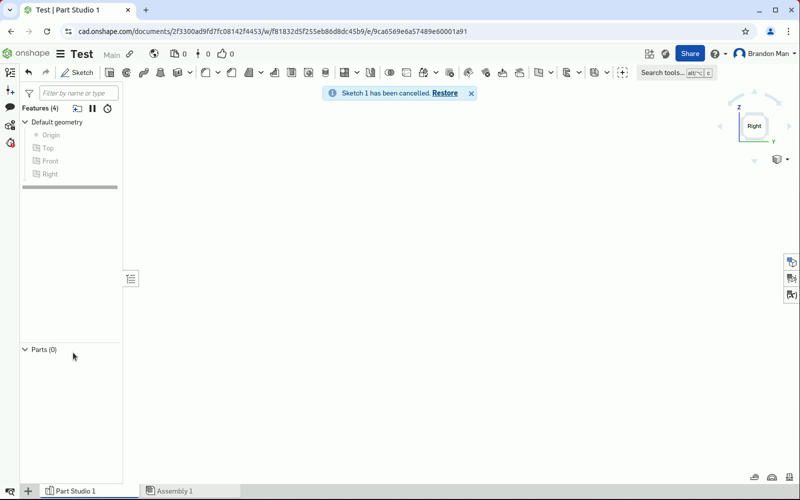
key(shift+y)
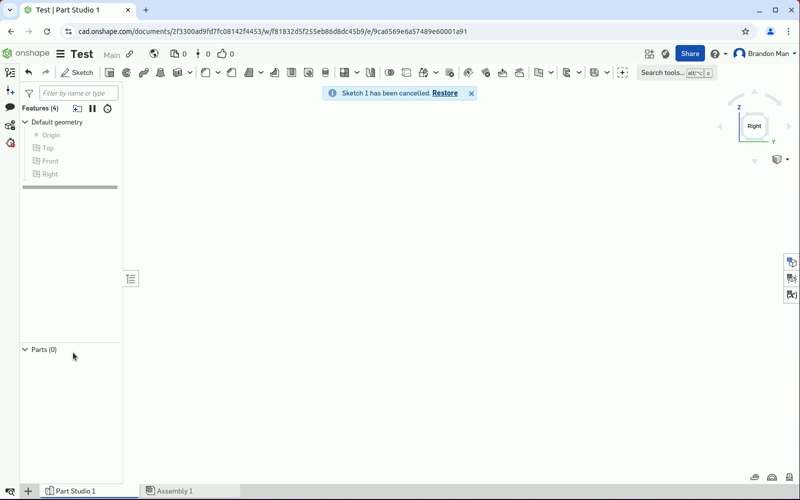
key(shift+s)
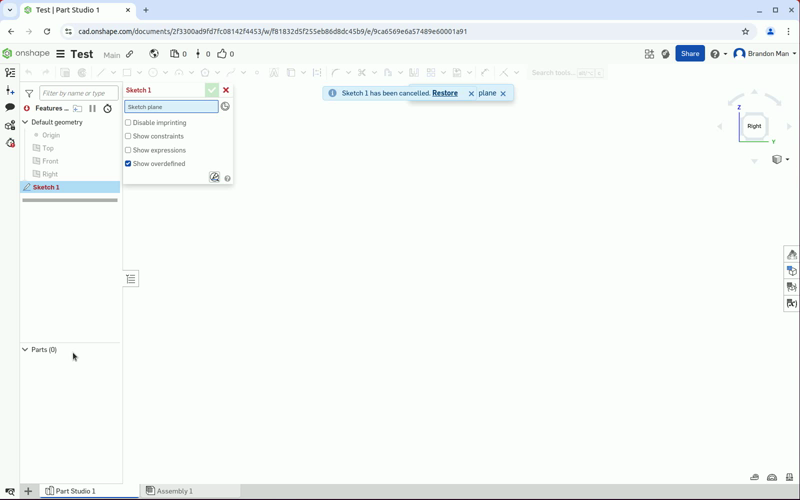
mouse_move(73, 176)
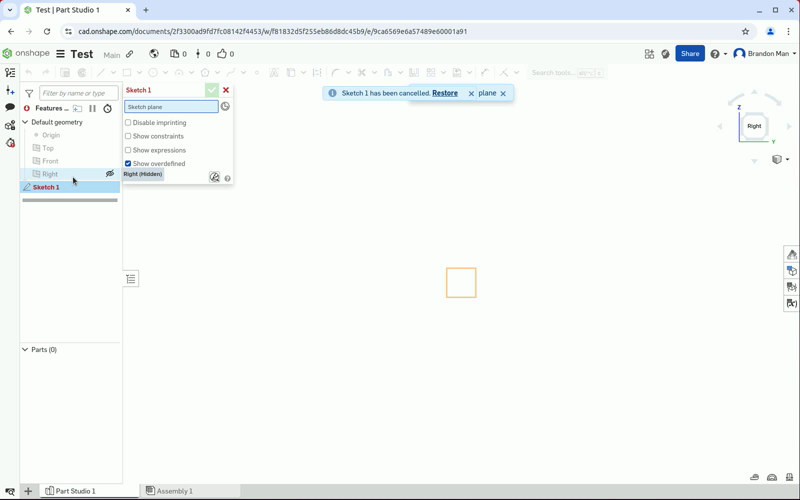
click(73, 176)
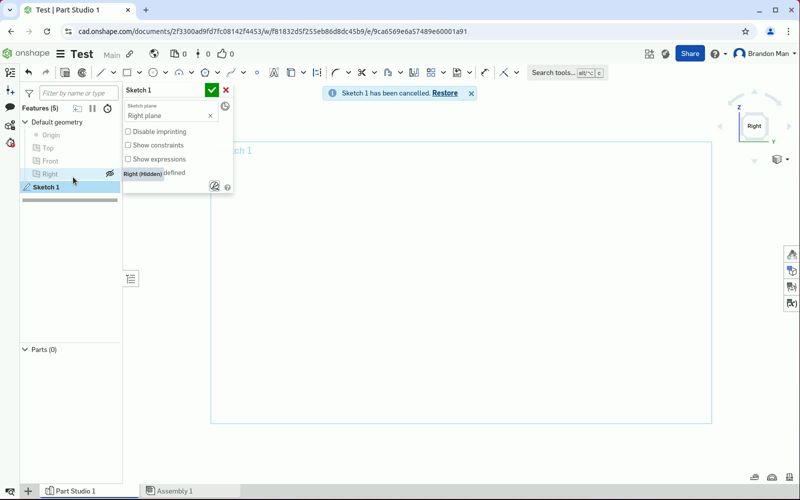
mouse_move(73, 352)
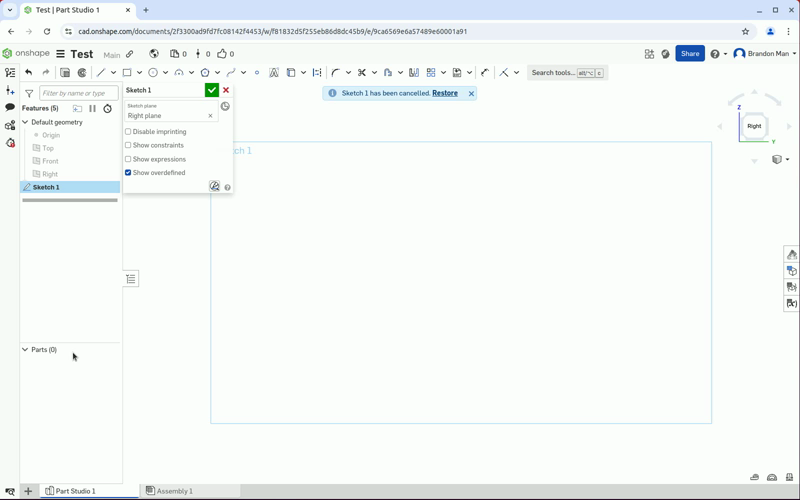
key(y)
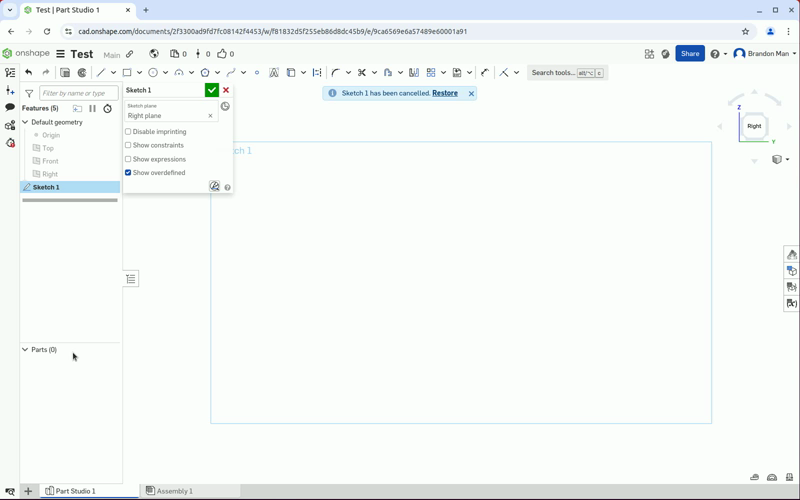
key(c)
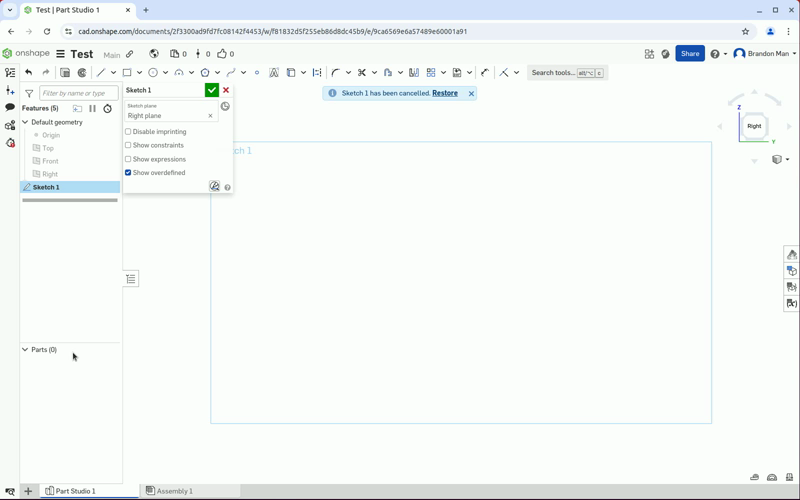
key_down(shift)
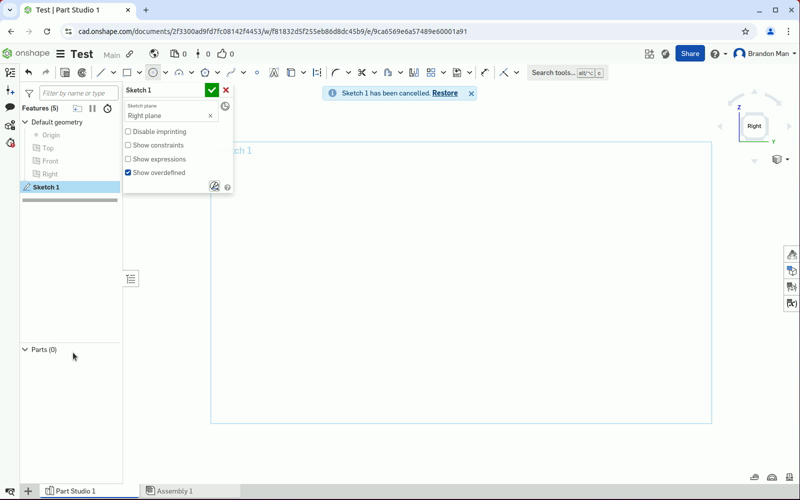
mouse_move(460, 282)
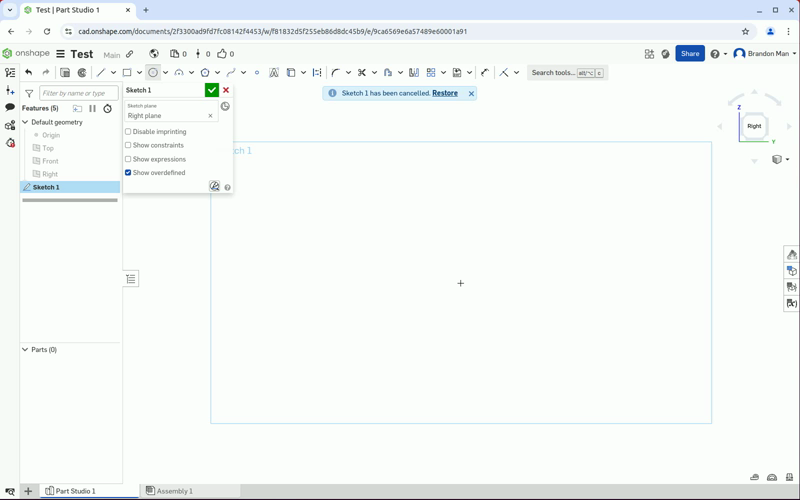
click(460, 282)
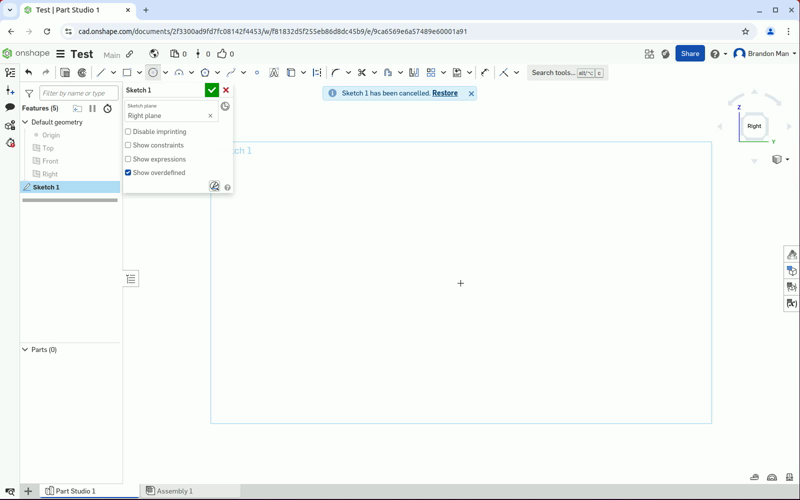
key_up(shift)
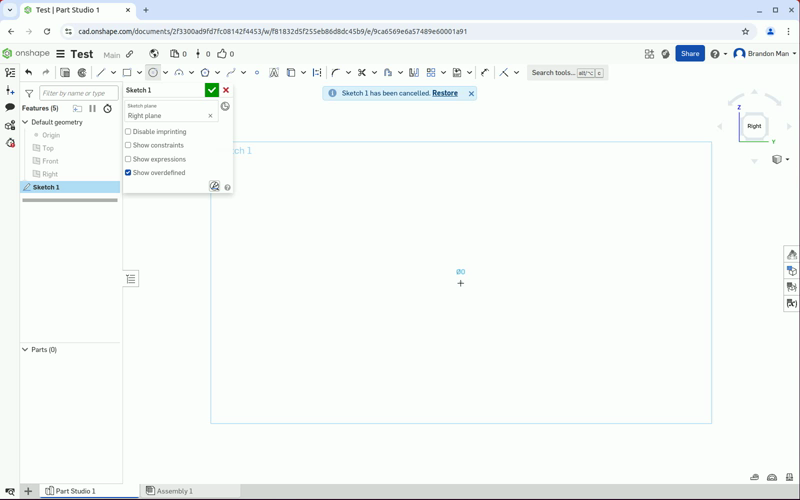
mouse_move(501, 282)
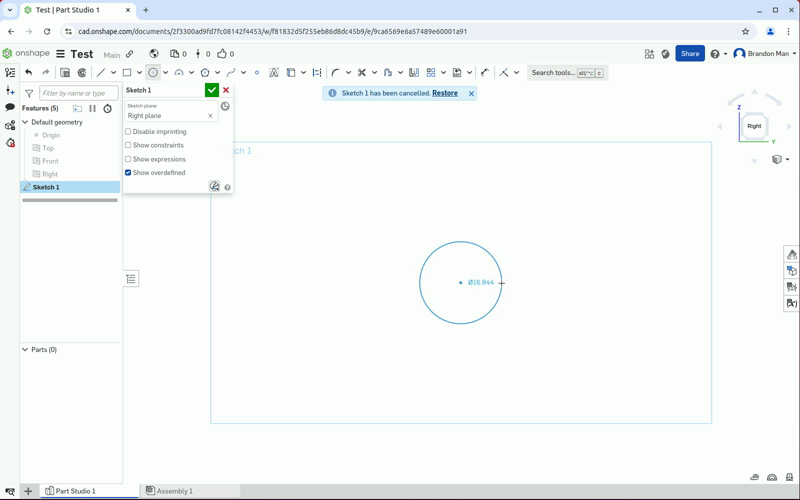
click(501, 282)
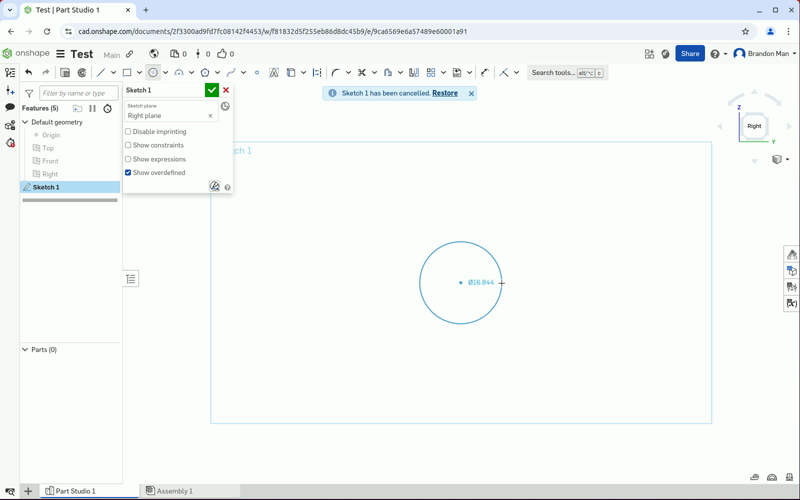
key(esc)
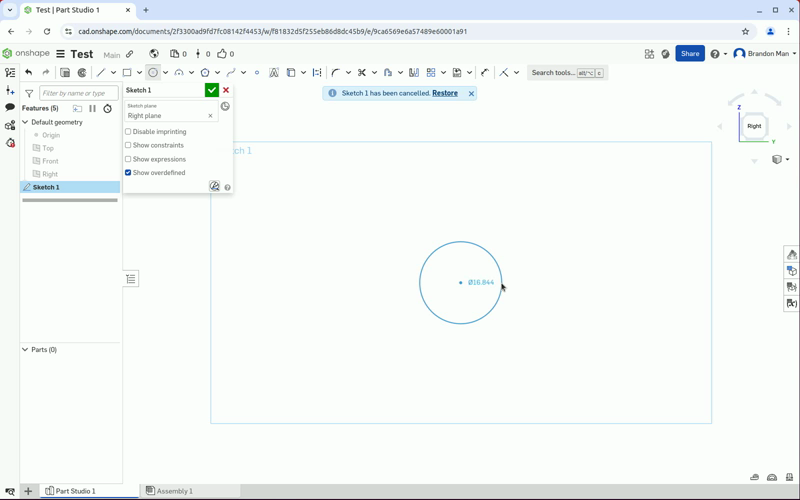
key(c)
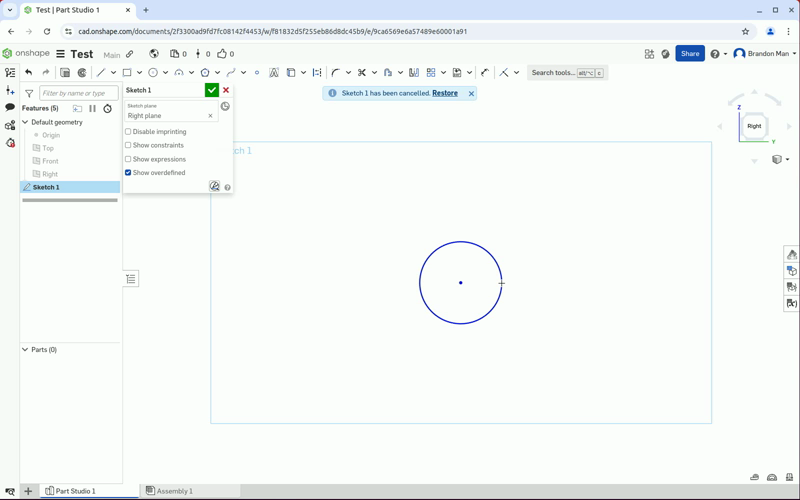
key_down(shift)
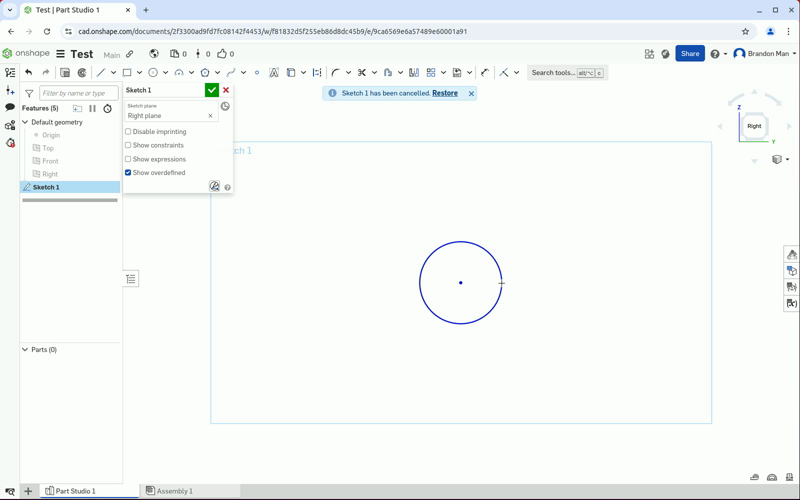
mouse_move(460, 282)
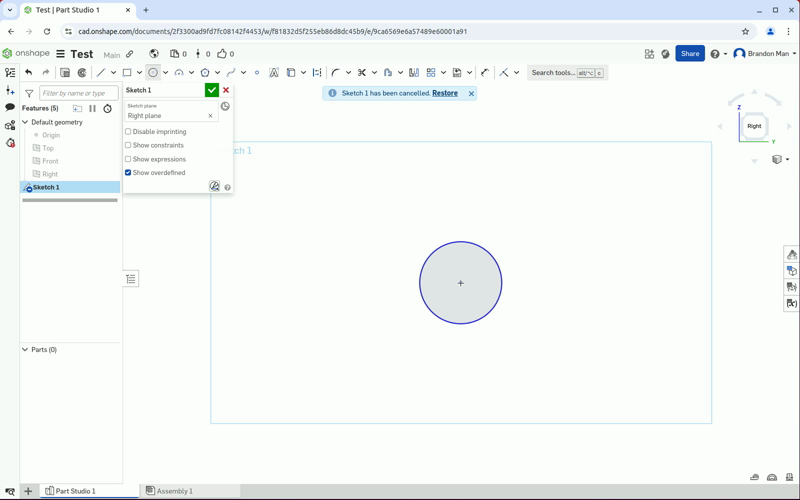
click(460, 282)
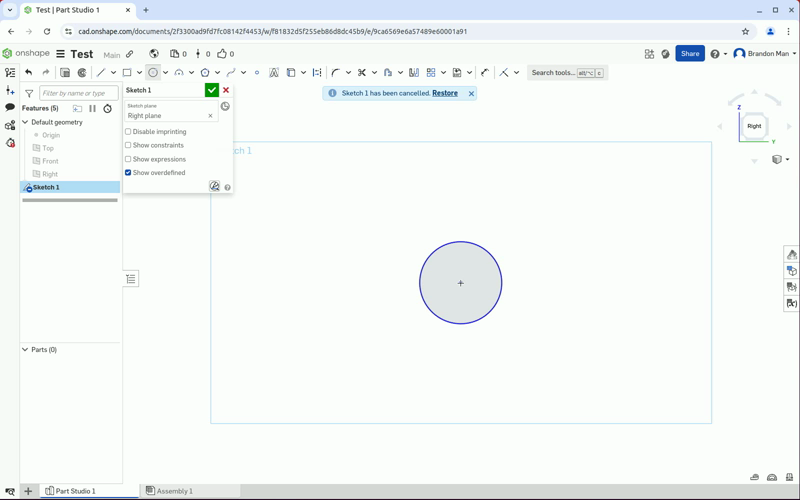
key_up(shift)
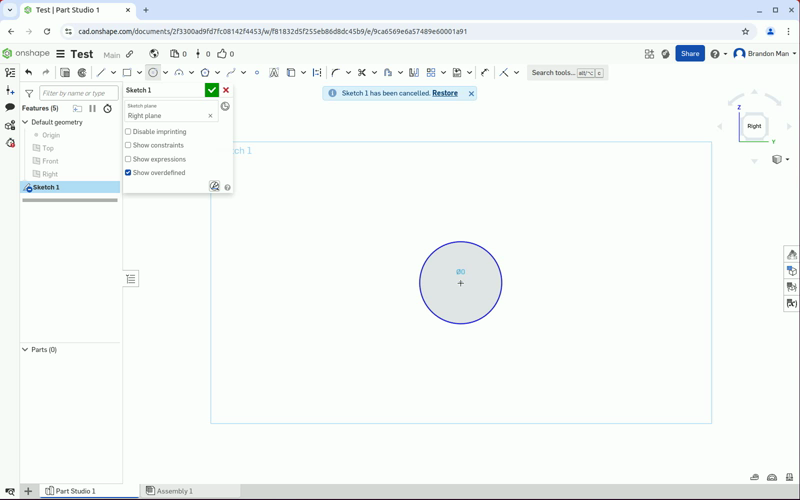
mouse_move(493, 282)
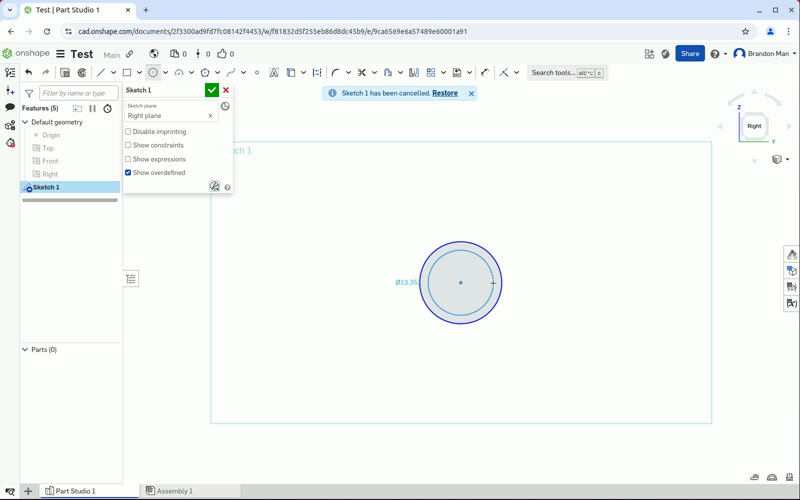
click(493, 282)
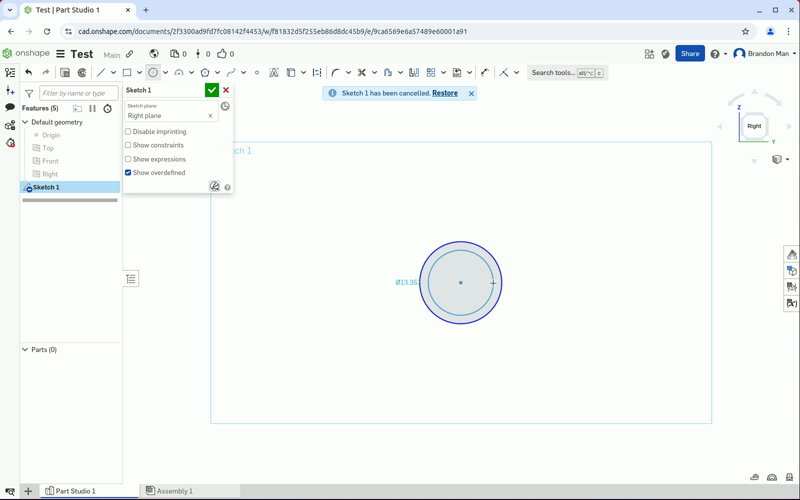
key(esc)
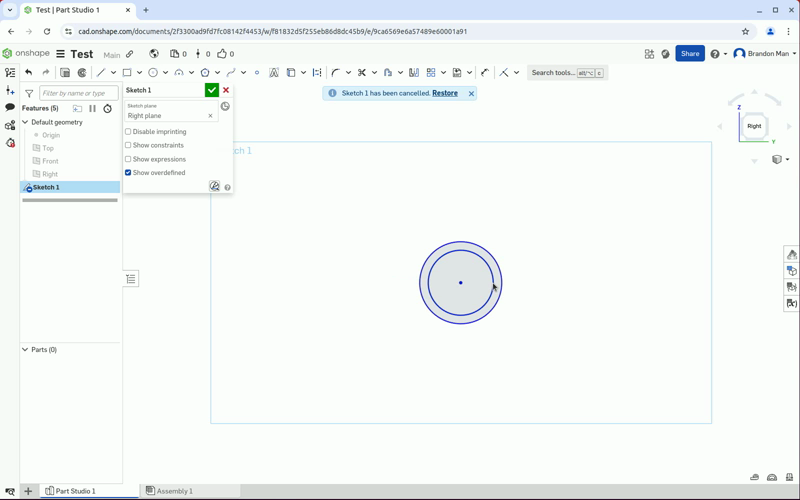
mouse_move(423, 270)
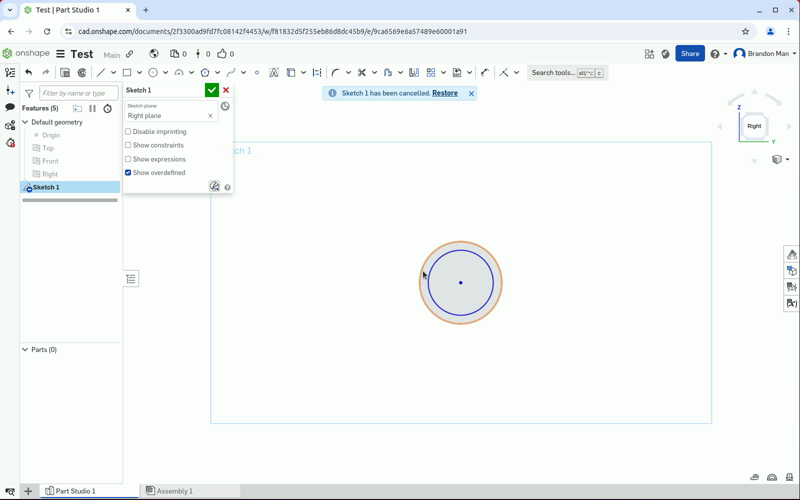
click(423, 270)
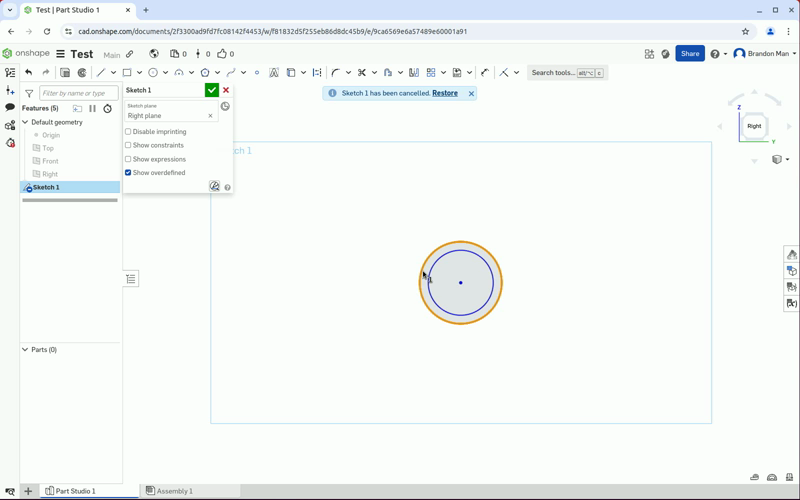
mouse_move(73, 352)
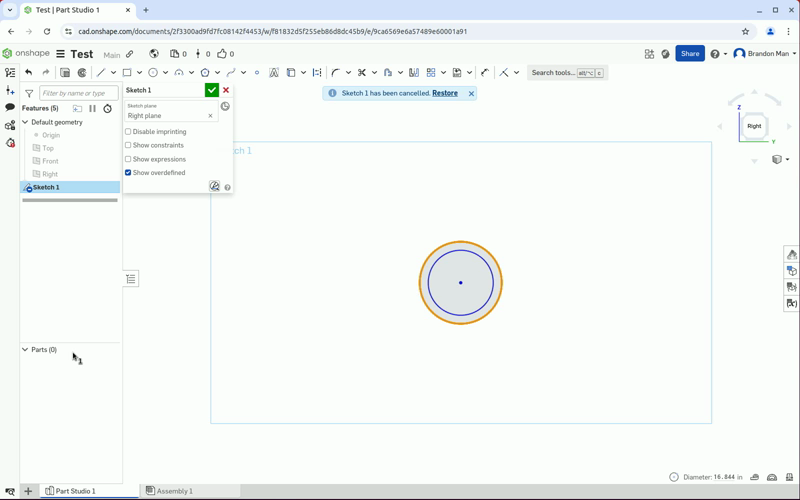
key(shift+y)
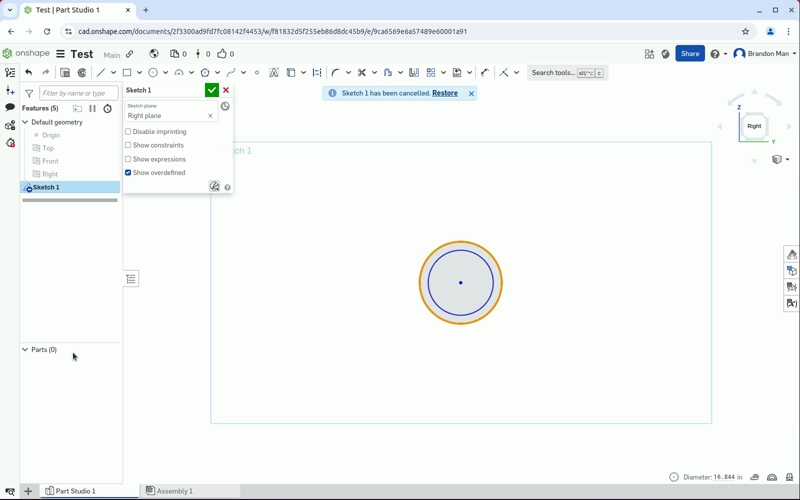
key(shift+e)
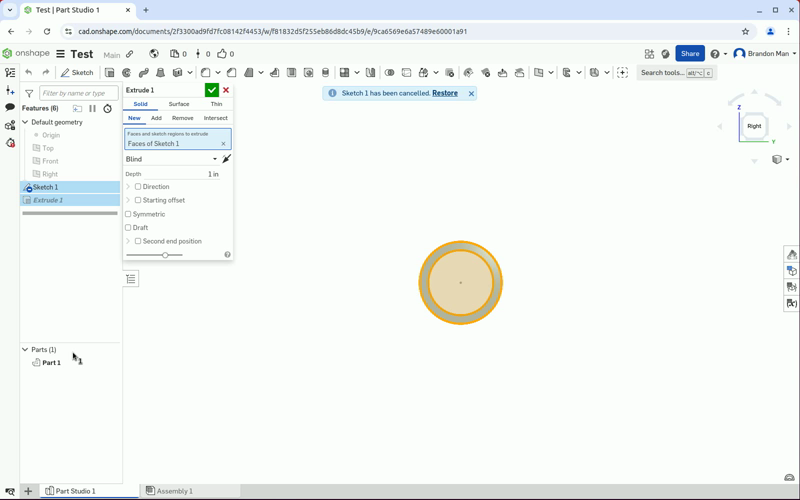
mouse_move(143, 106)
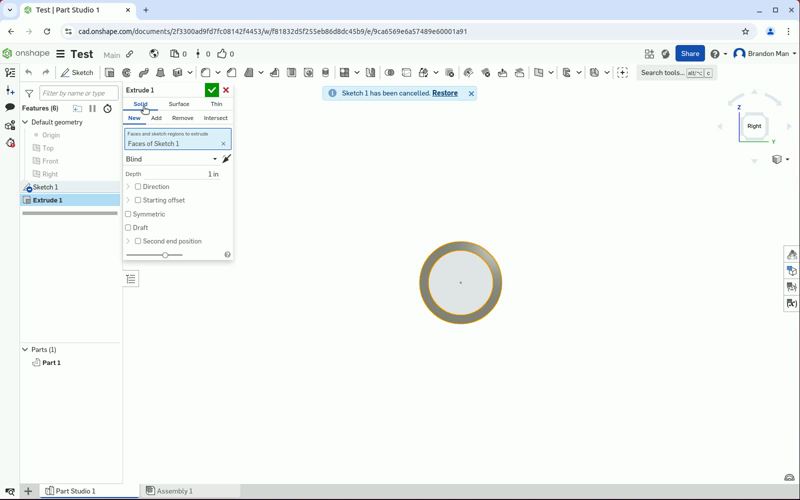
click(143, 106)
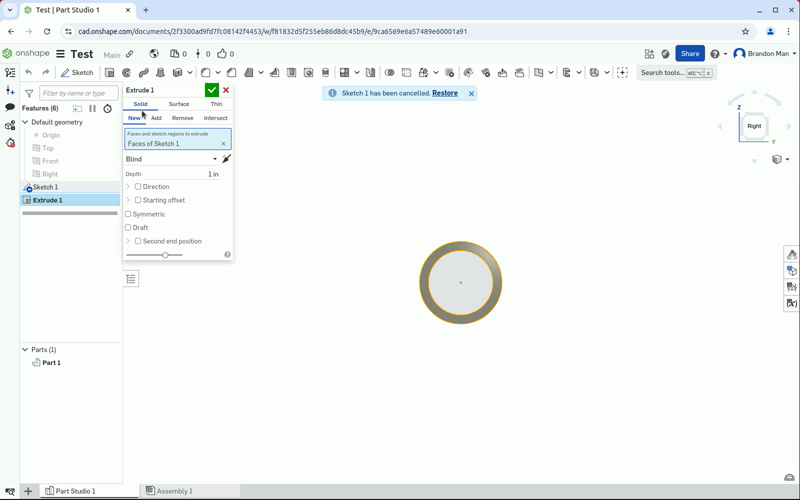
mouse_move(137, 120)
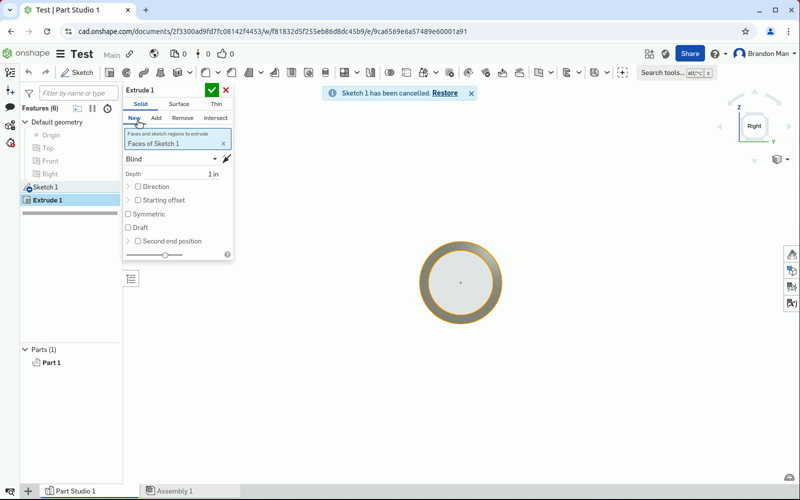
click(137, 120)
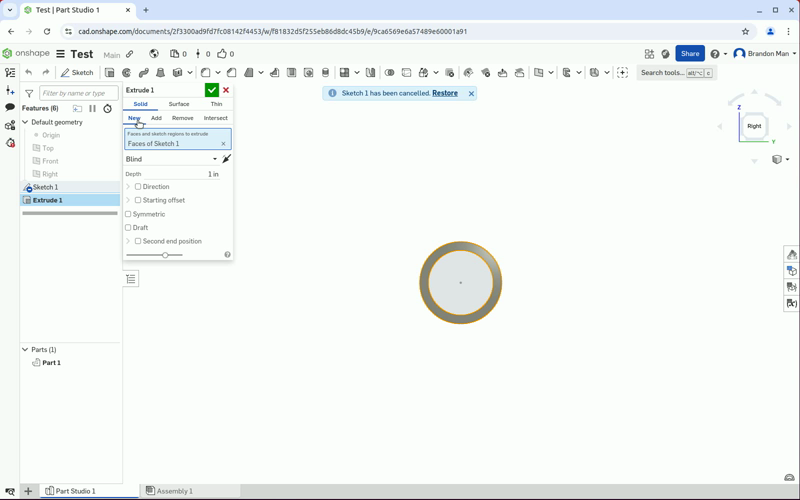
key(tab, 4)
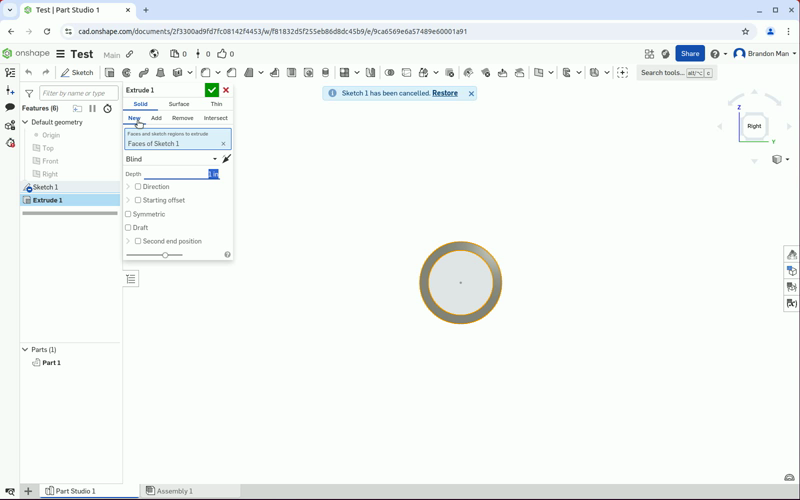
text(2.889)
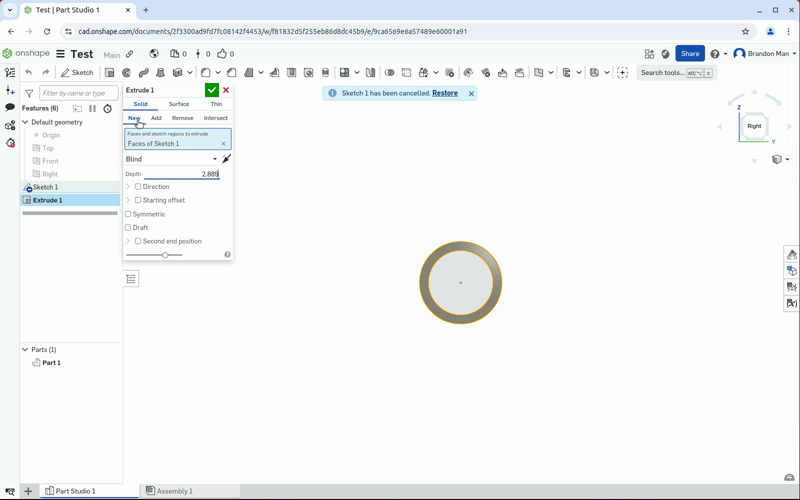
key(enter)
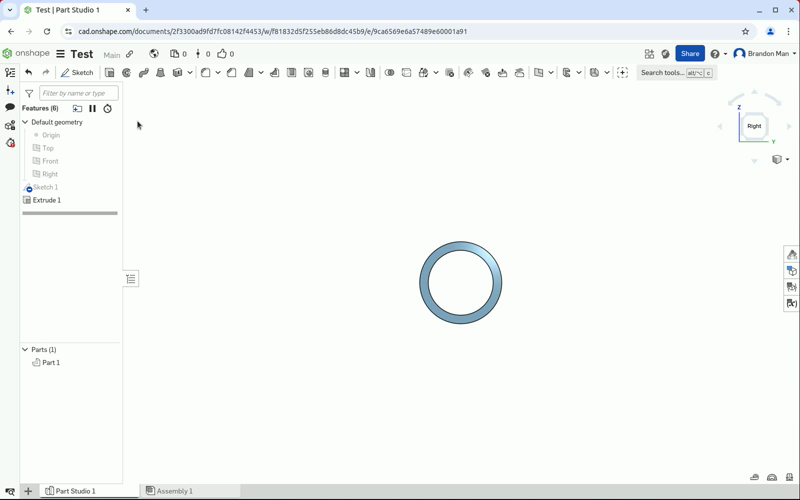
key(shift+h)
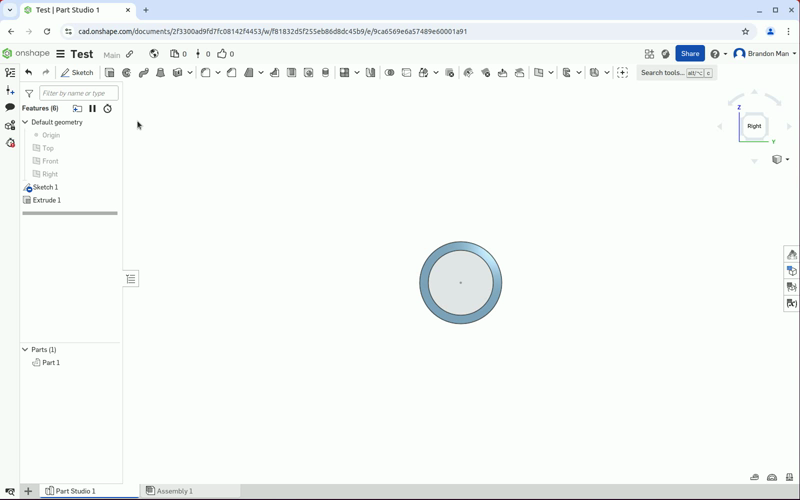
key(shift+h)
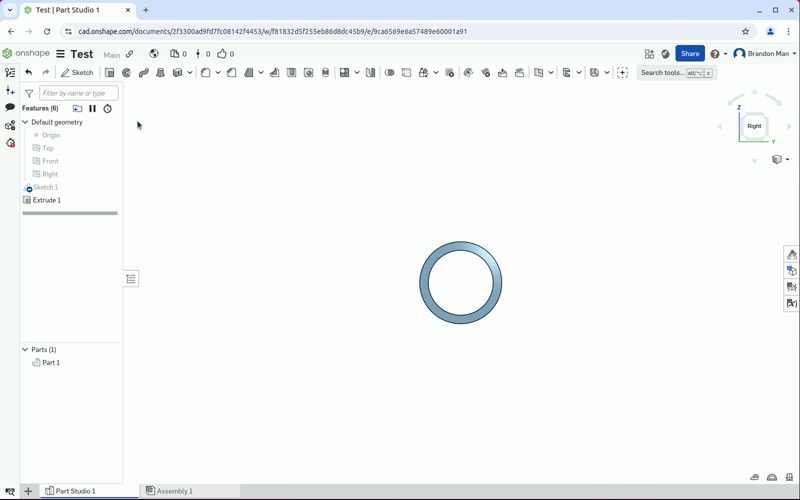
mouse_move(73, 189)
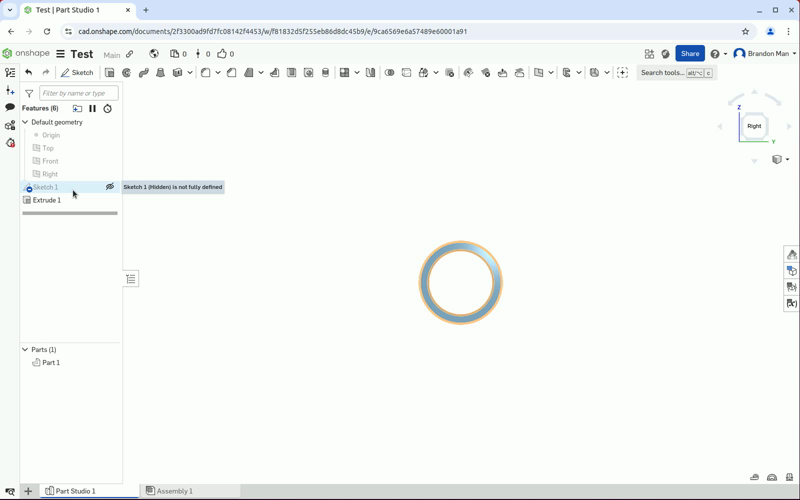
click(73, 189)
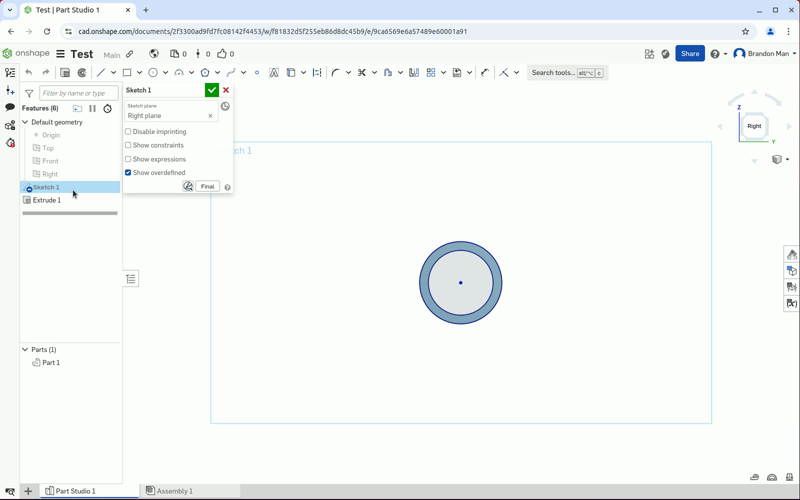
mouse_move(229, 92)
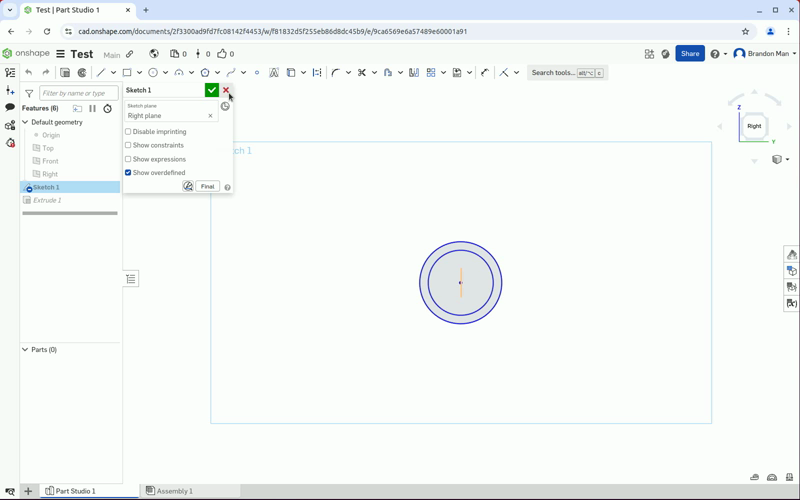
click(229, 92)
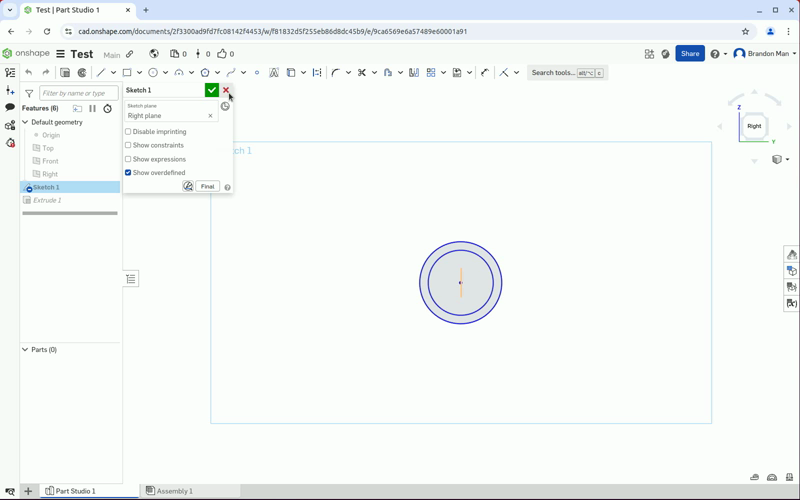
key(shift+s)
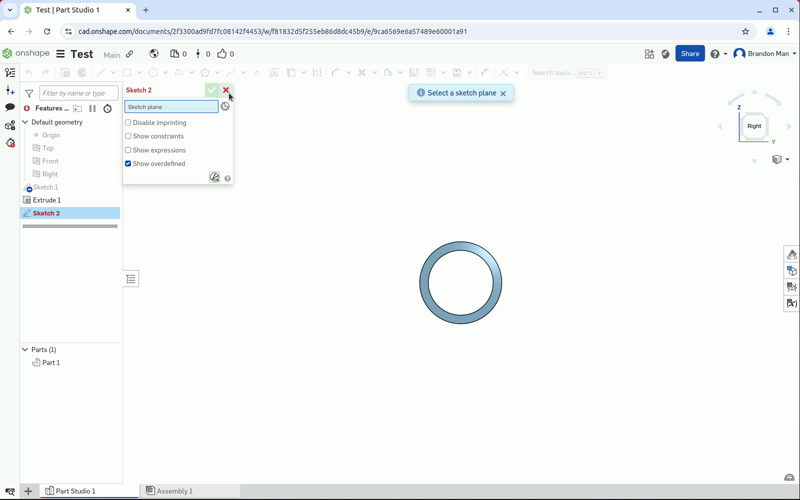
mouse_move(73, 176)
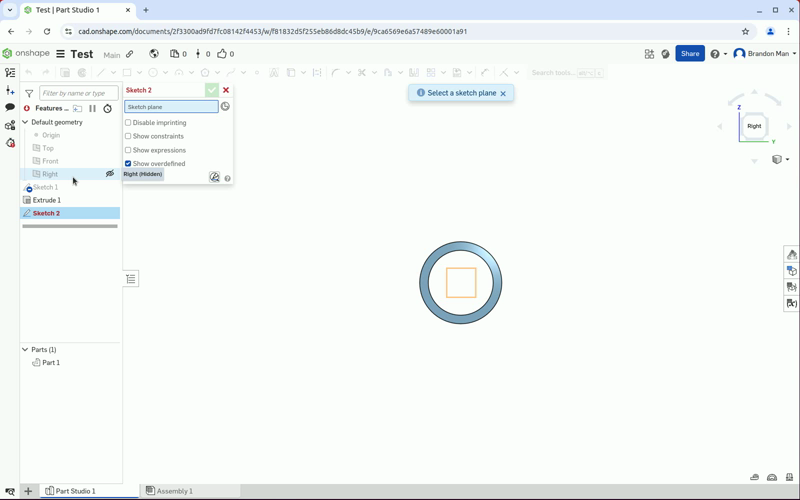
click(73, 176)
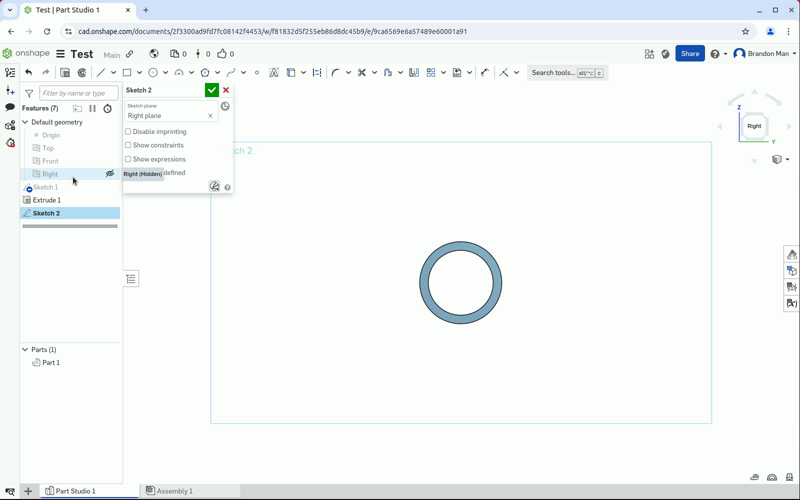
mouse_move(73, 352)
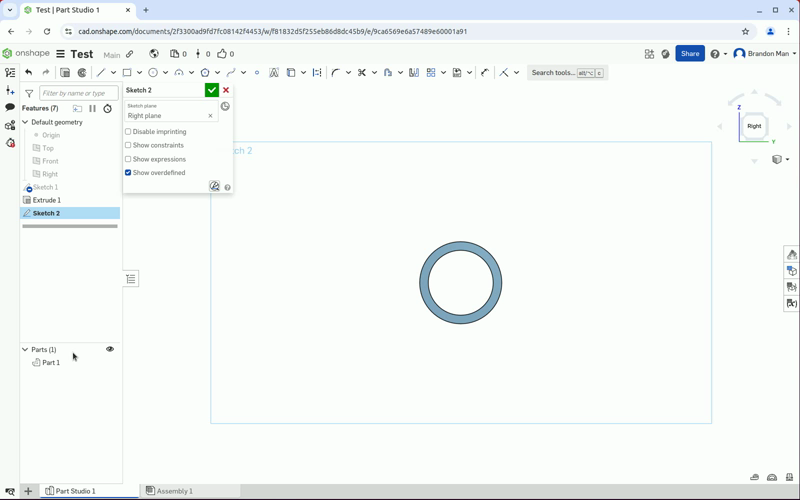
key(y)
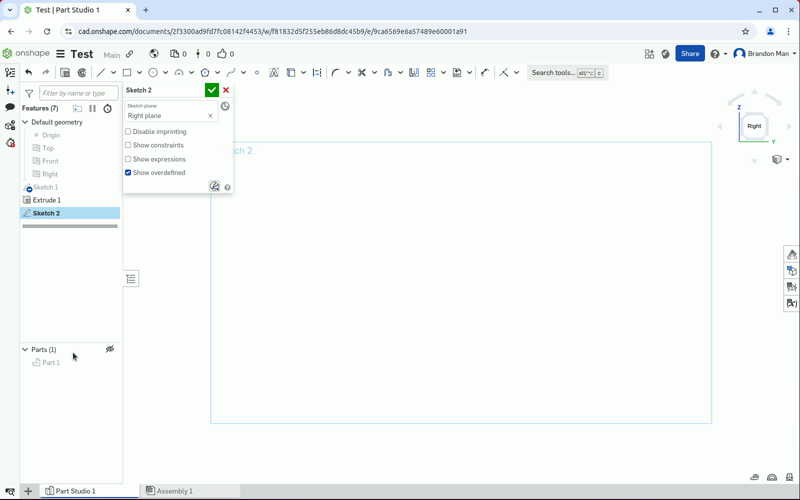
key(c)
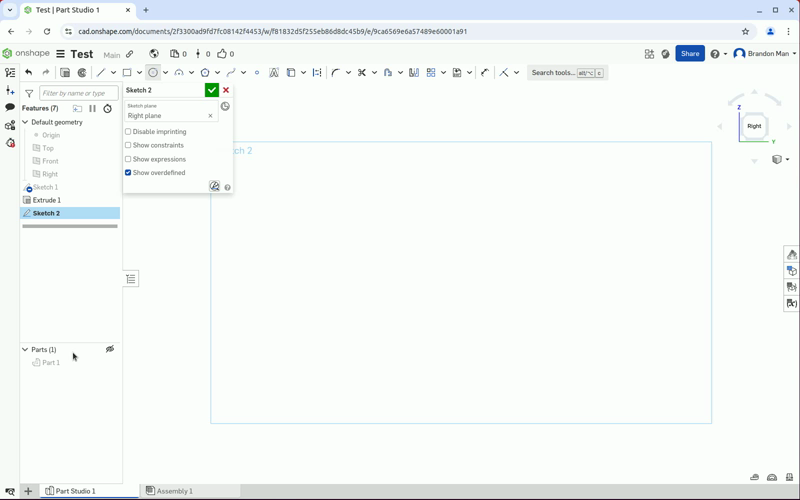
key_down(shift)
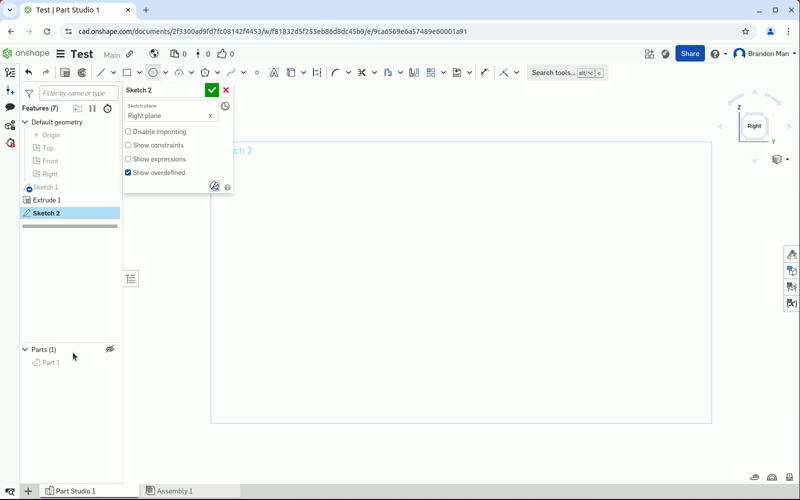
mouse_move(461, 282)
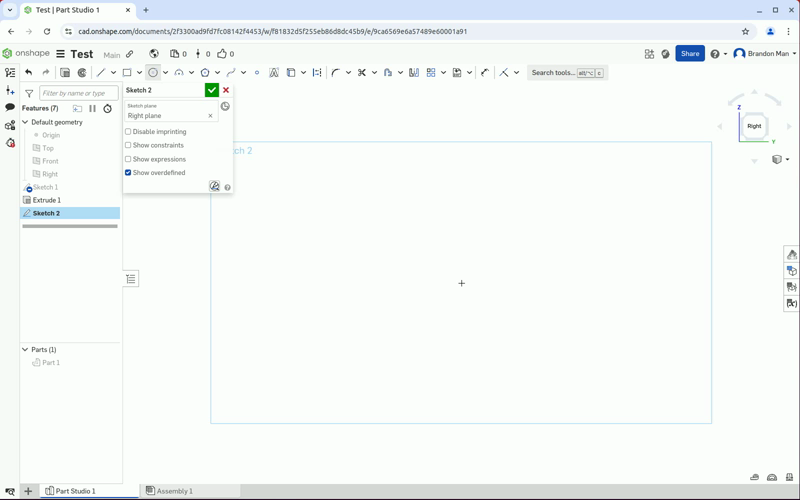
click(461, 282)
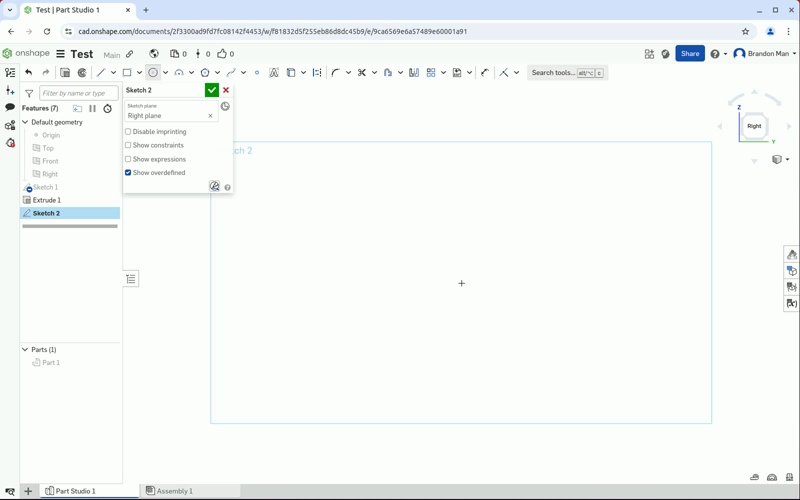
key_up(shift)
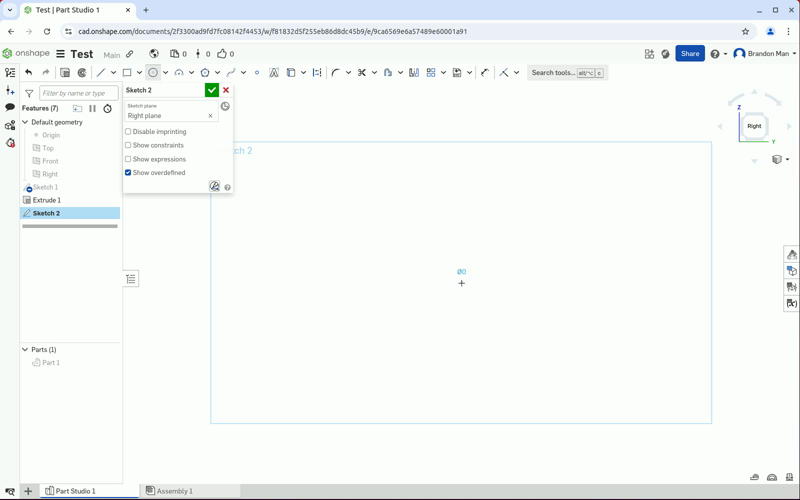
mouse_move(494, 282)
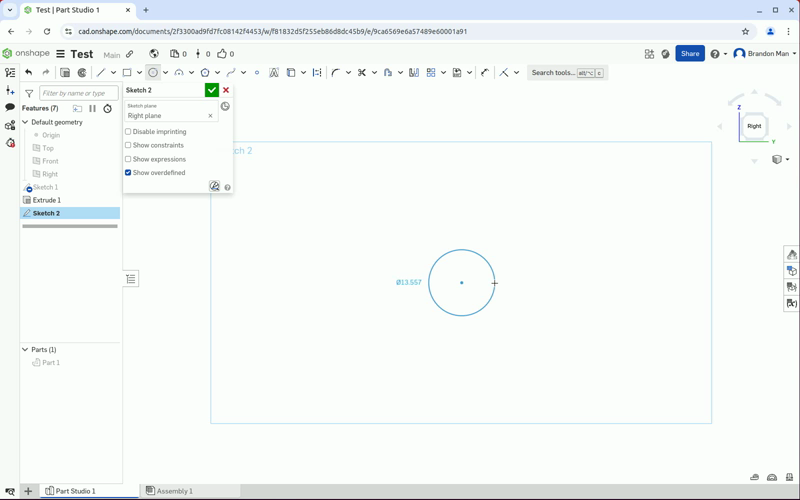
click(494, 282)
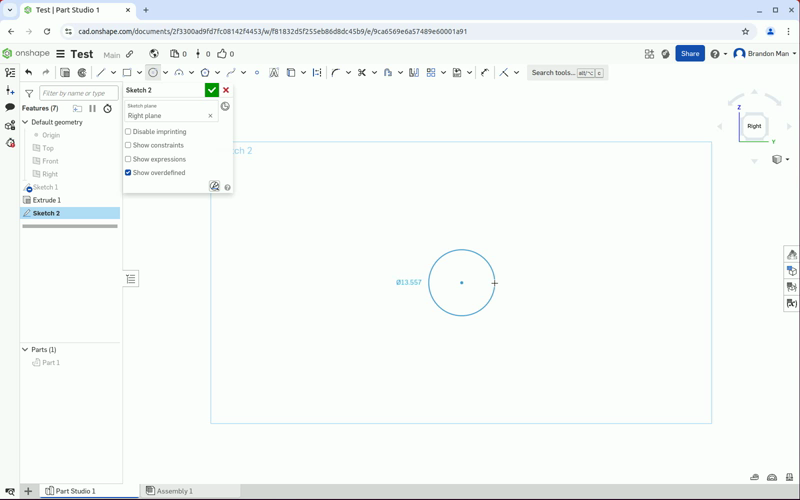
key(esc)
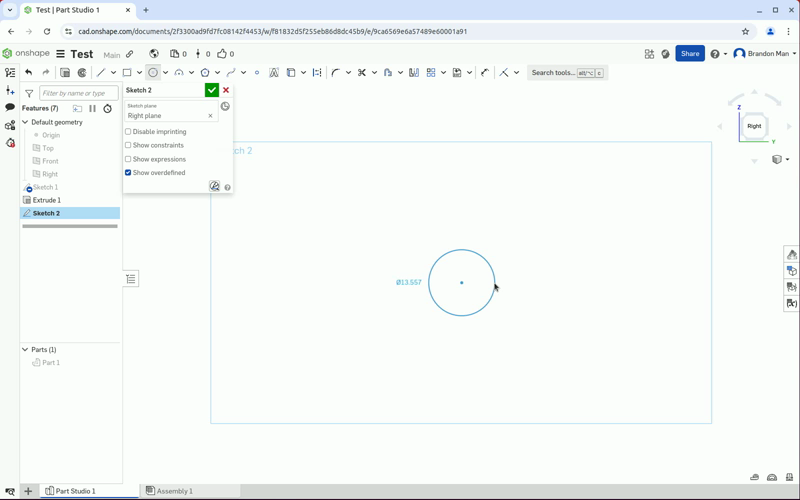
key(c)
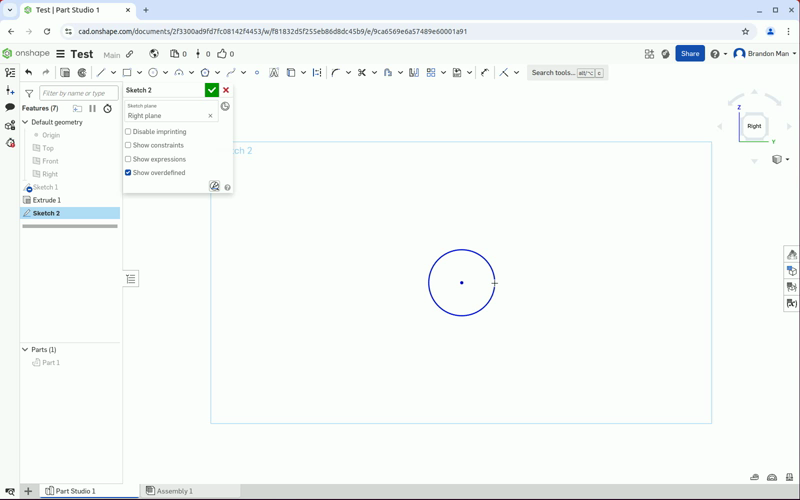
key_down(shift)
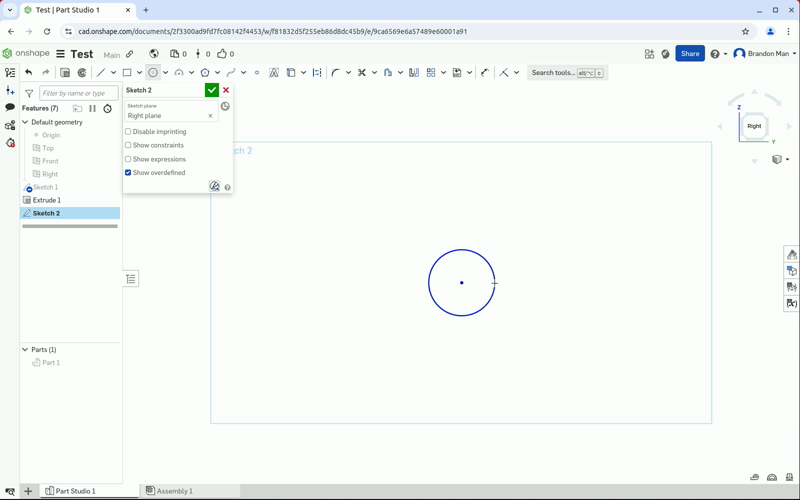
mouse_move(461, 282)
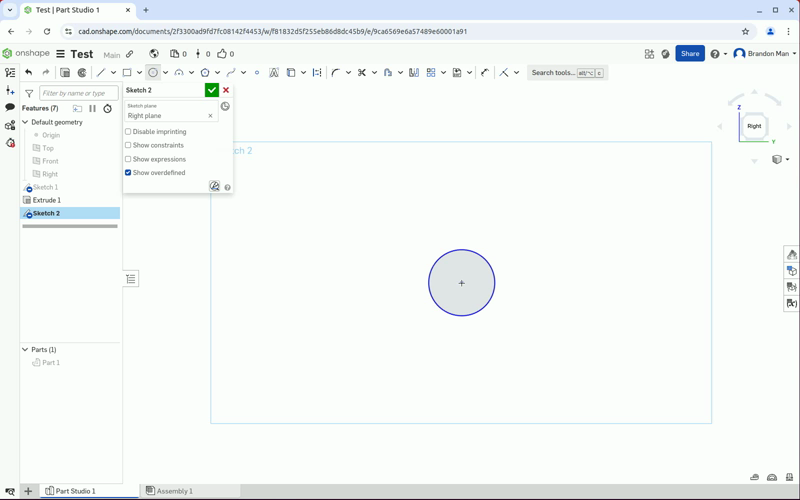
click(461, 282)
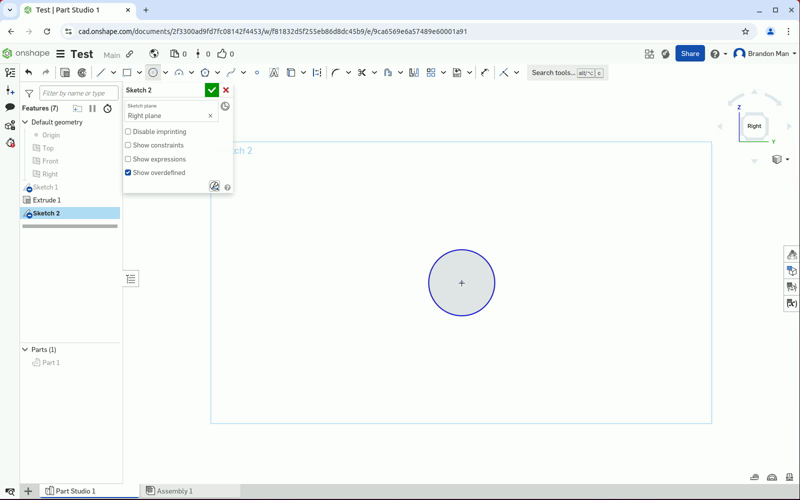
key_up(shift)
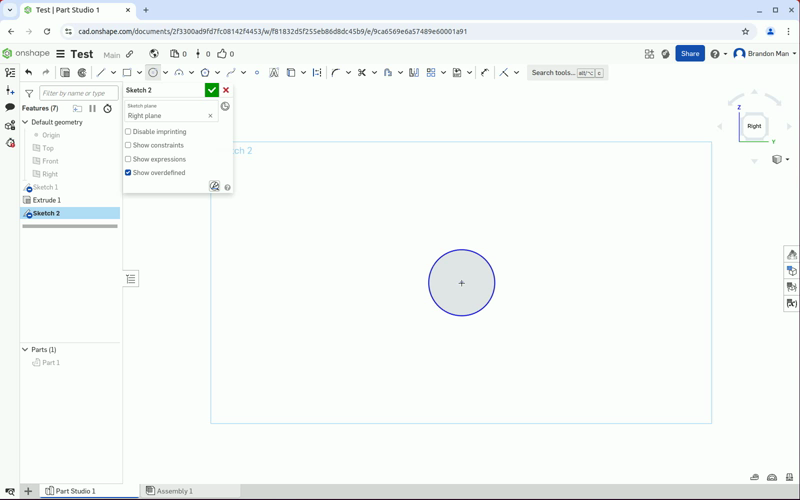
mouse_move(481, 282)
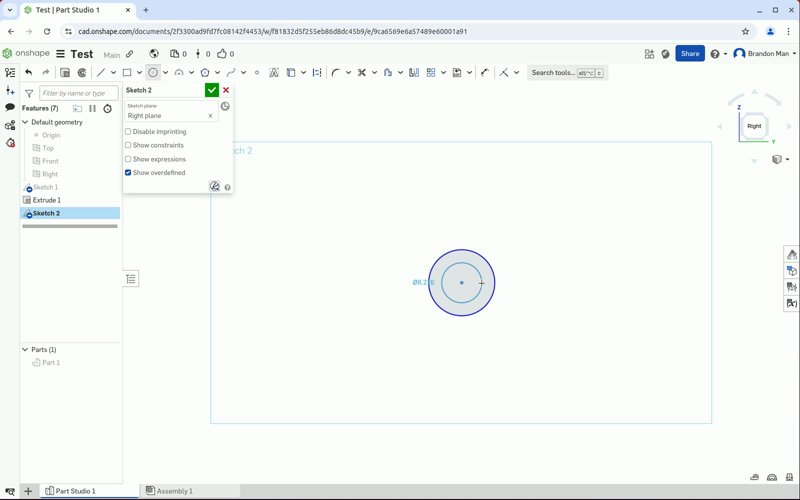
click(481, 282)
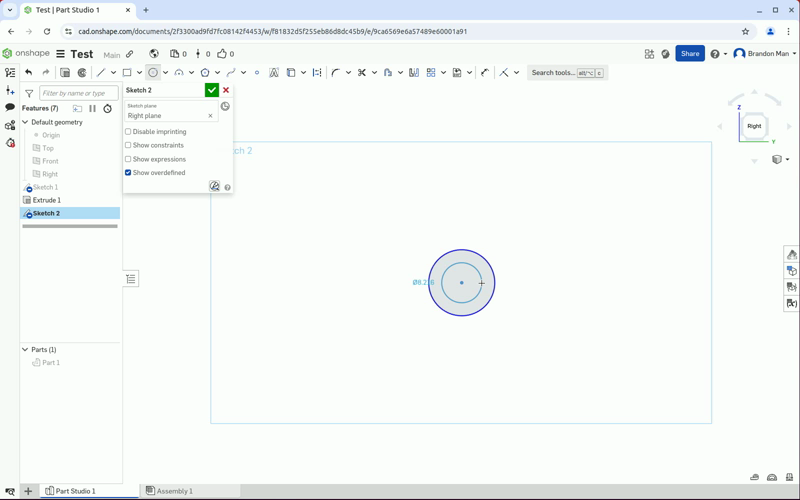
key(esc)
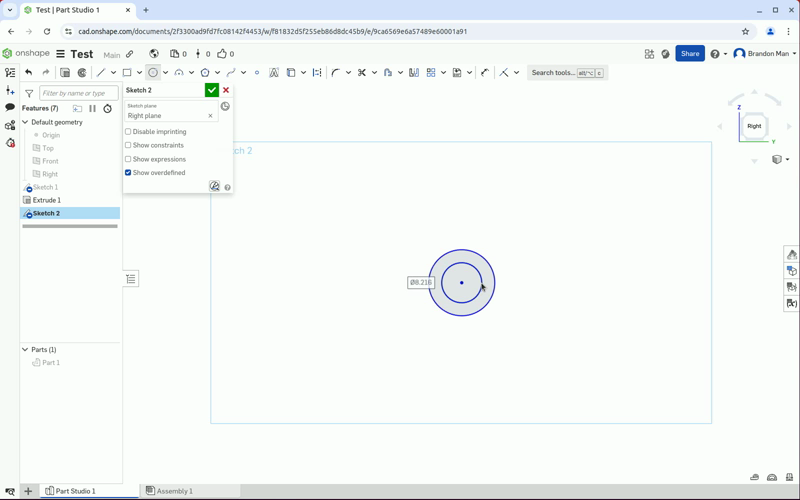
mouse_move(467, 304)
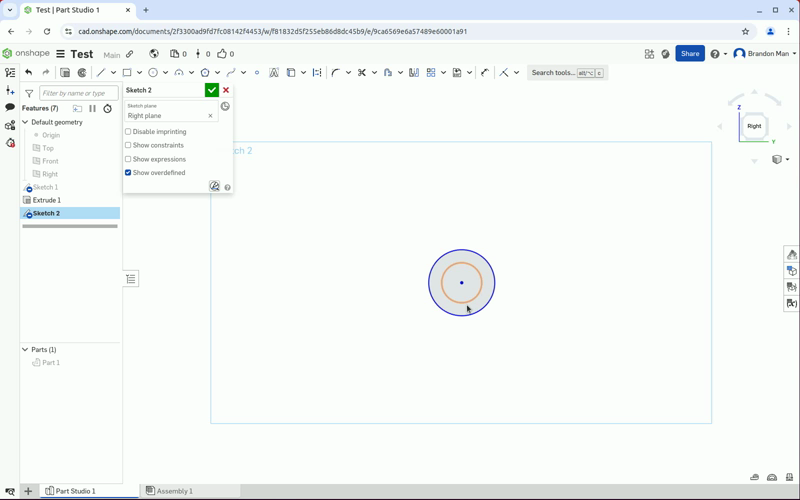
click(467, 304)
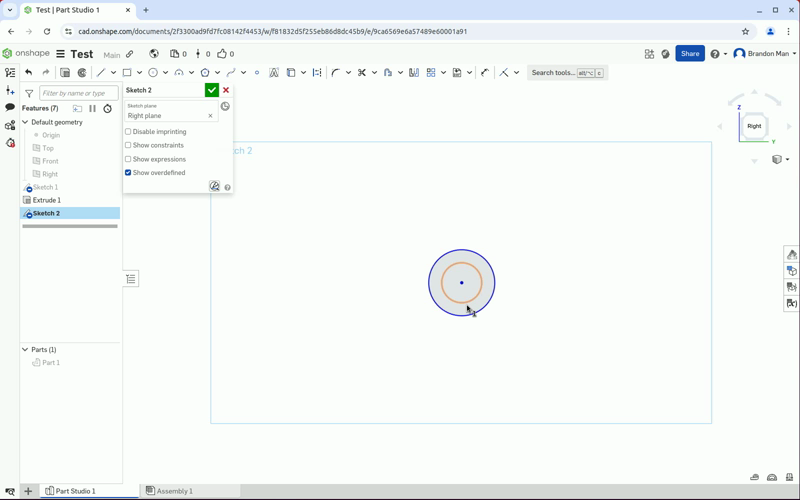
mouse_move(73, 352)
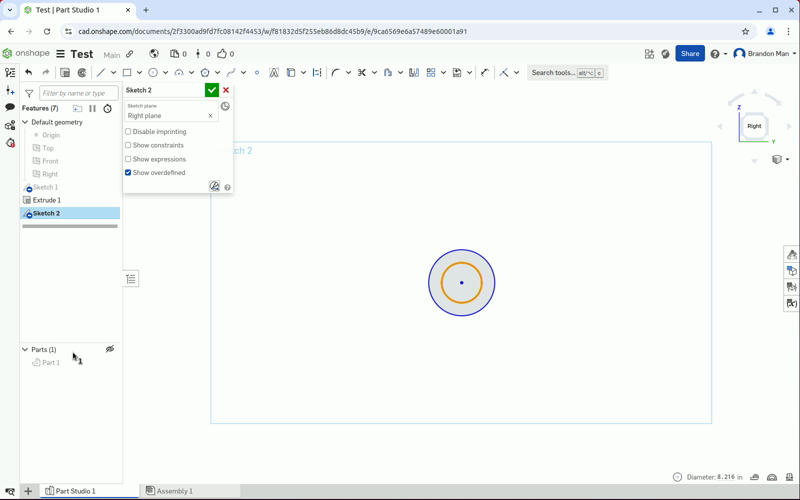
key(shift+y)
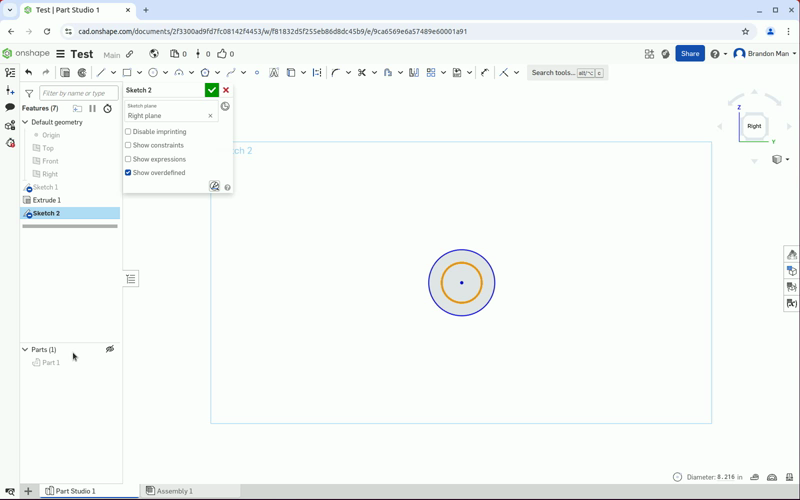
key(shift+e)
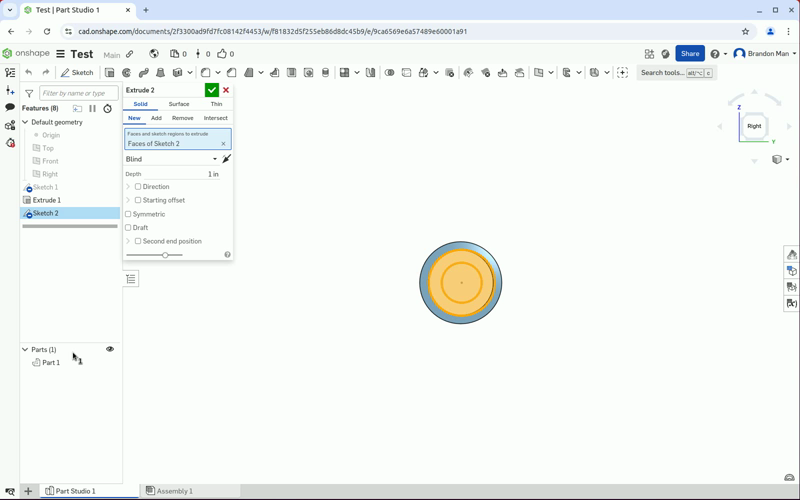
mouse_move(143, 106)
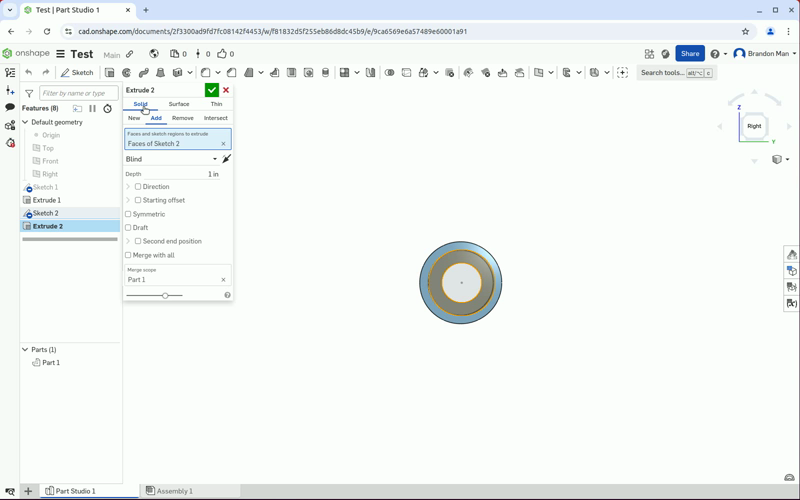
click(143, 106)
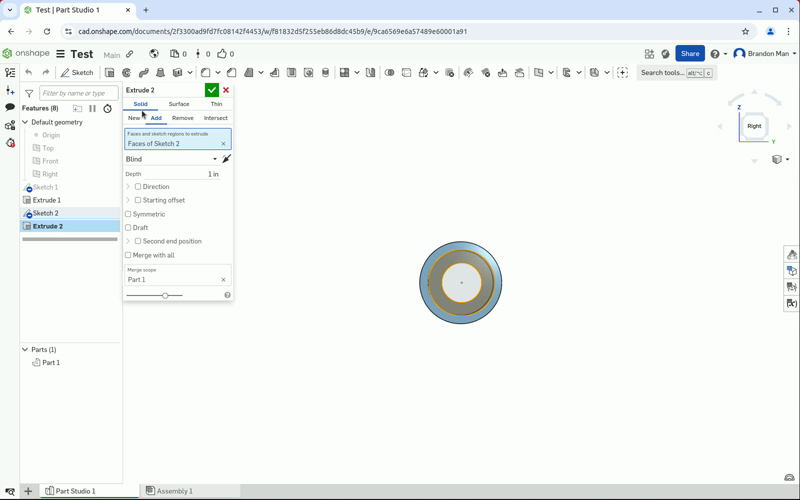
mouse_move(137, 120)
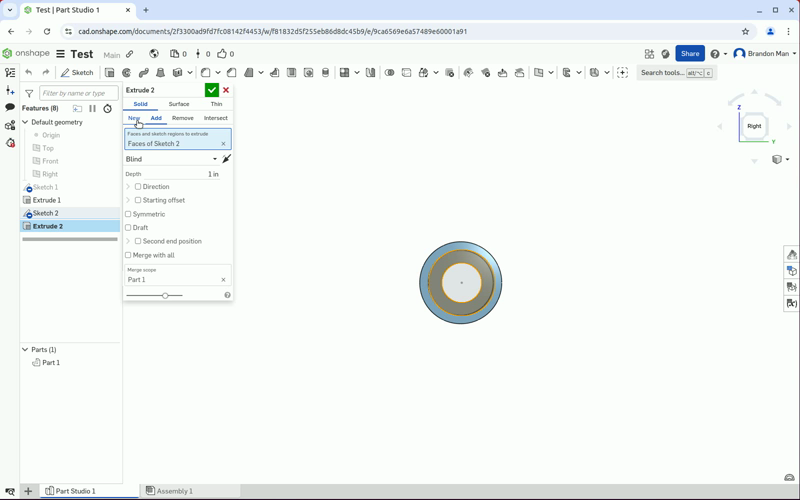
click(137, 120)
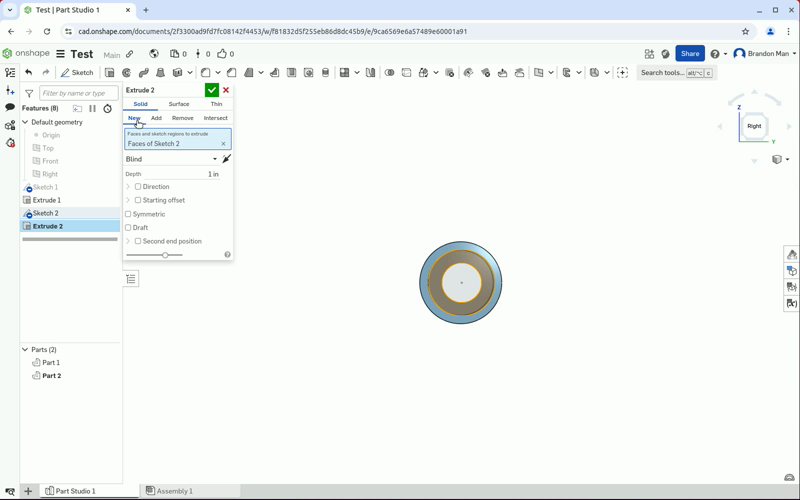
key(tab, 4)
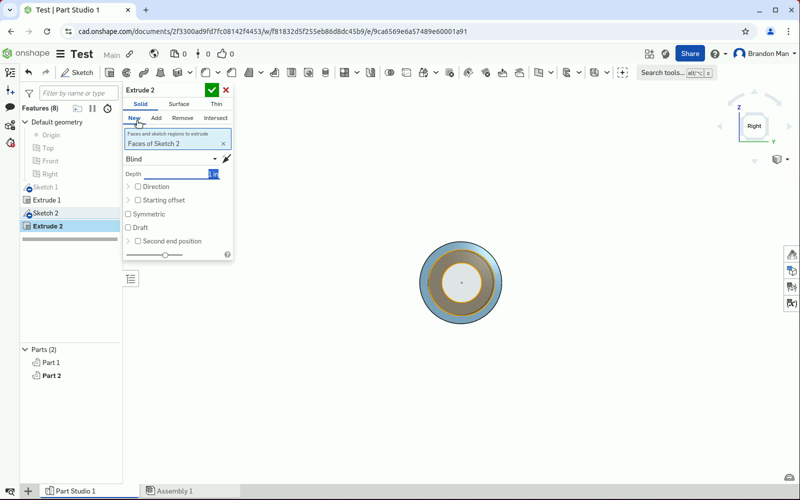
text(2.889)
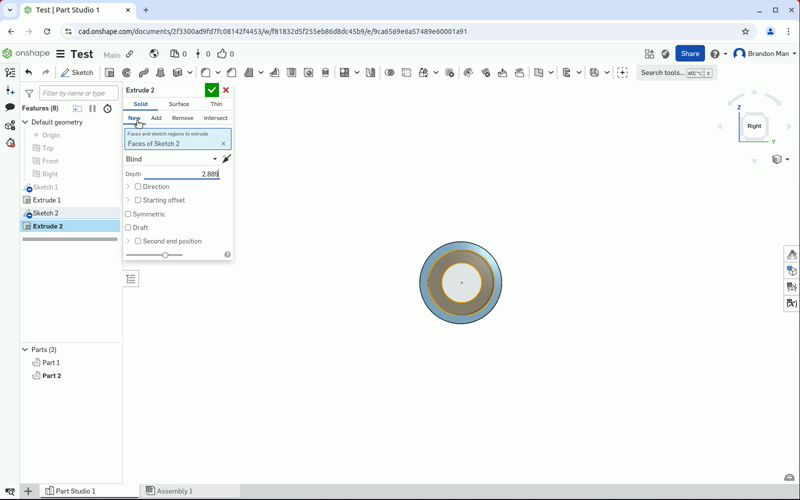
key(enter)
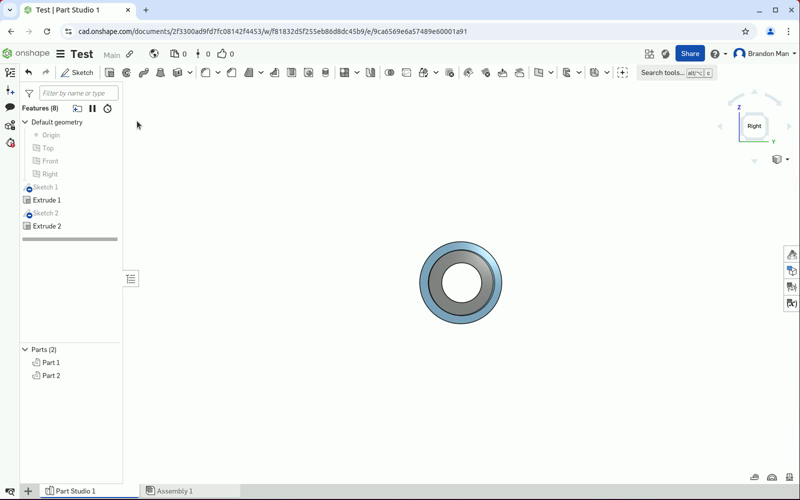
key(shift+h)
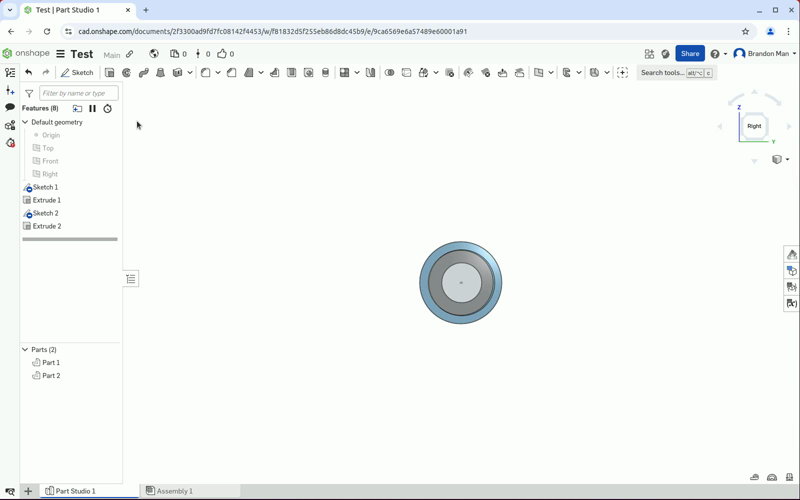
key(shift+h)
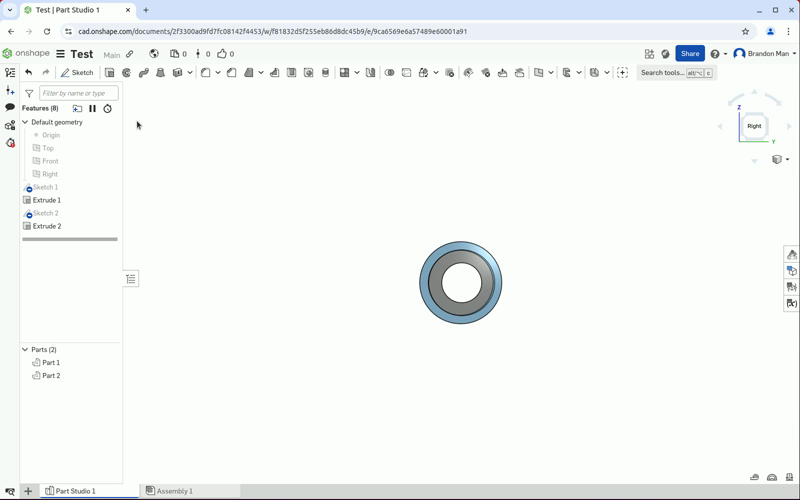
mouse_move(73, 189)
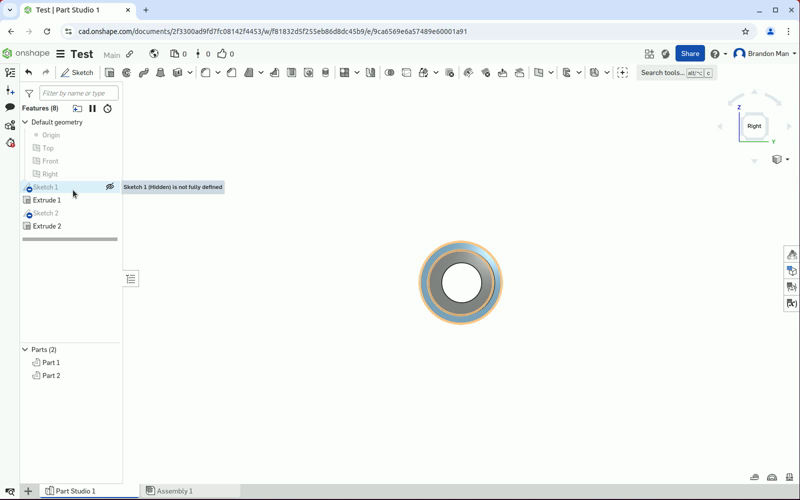
click(73, 189)
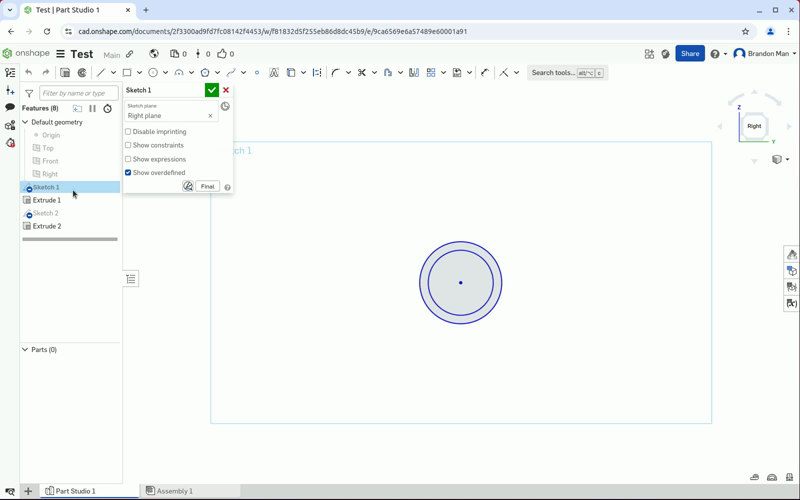
mouse_move(229, 92)
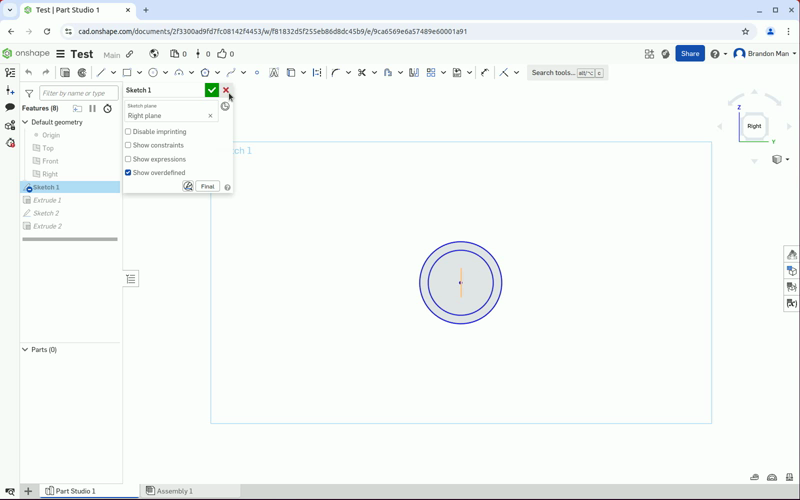
click(229, 92)
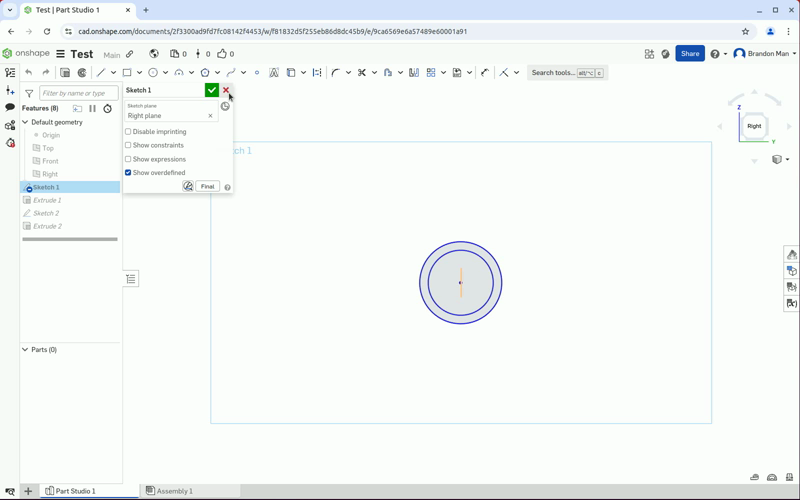
key(shift+s)
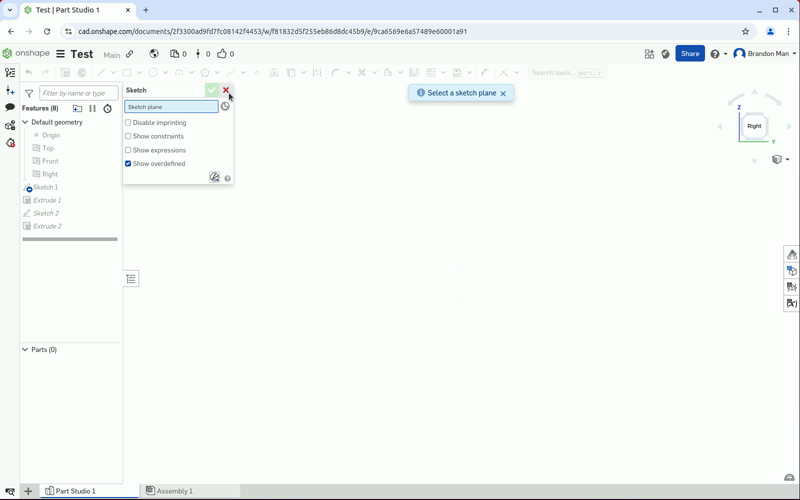
mouse_move(73, 176)
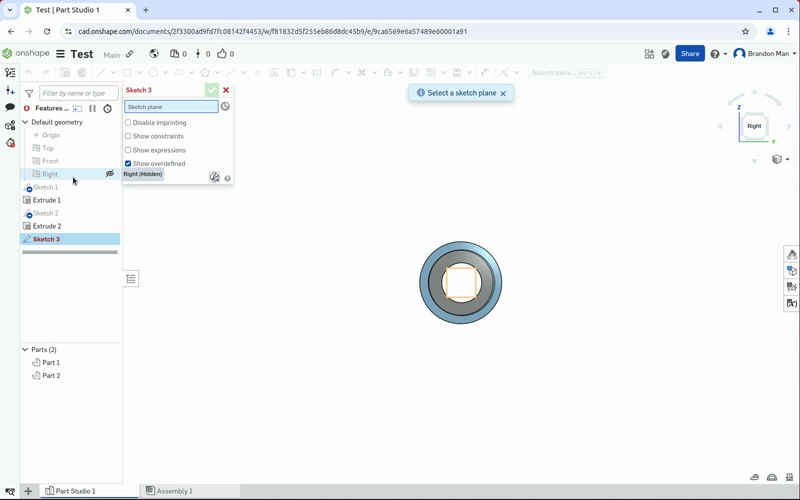
click(73, 176)
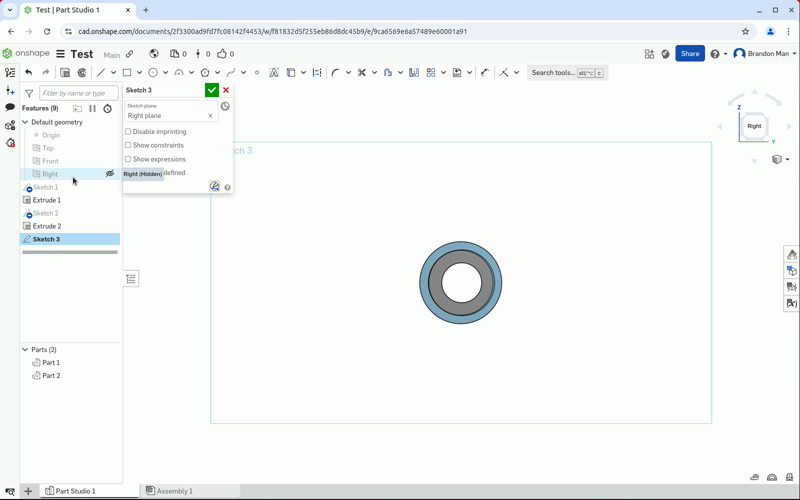
mouse_move(73, 352)
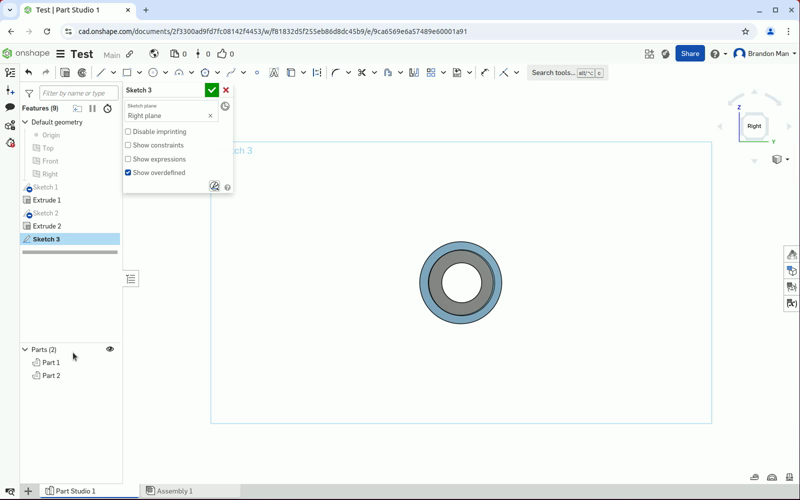
key(y)
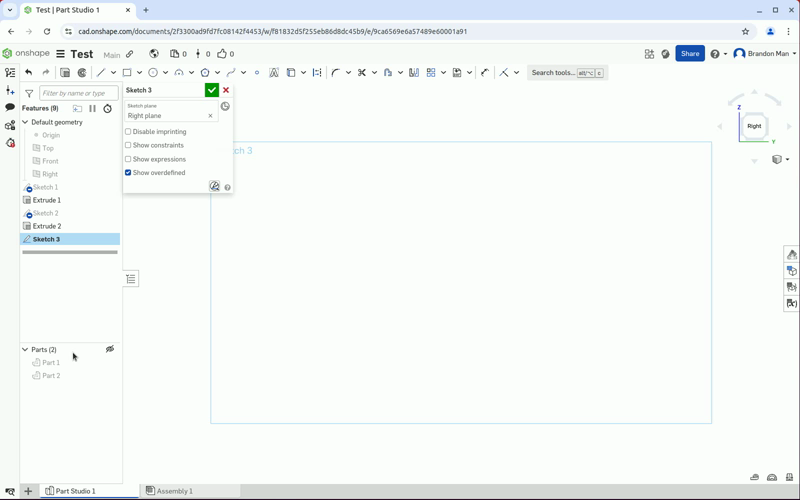
key(c)
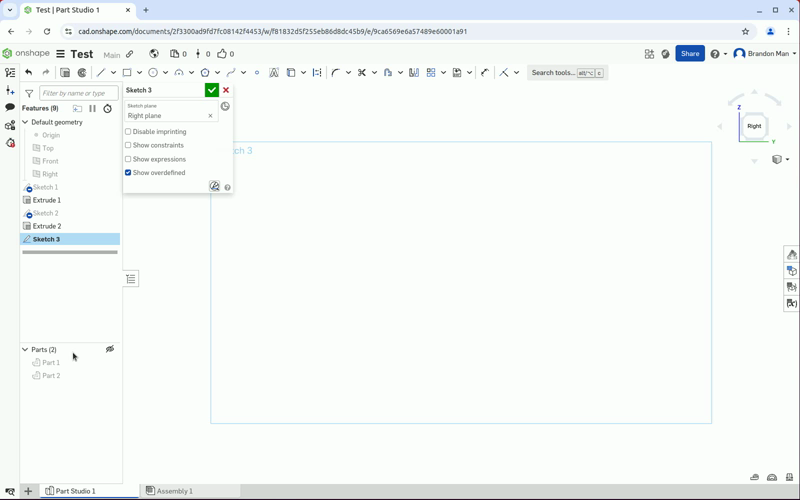
key_down(shift)
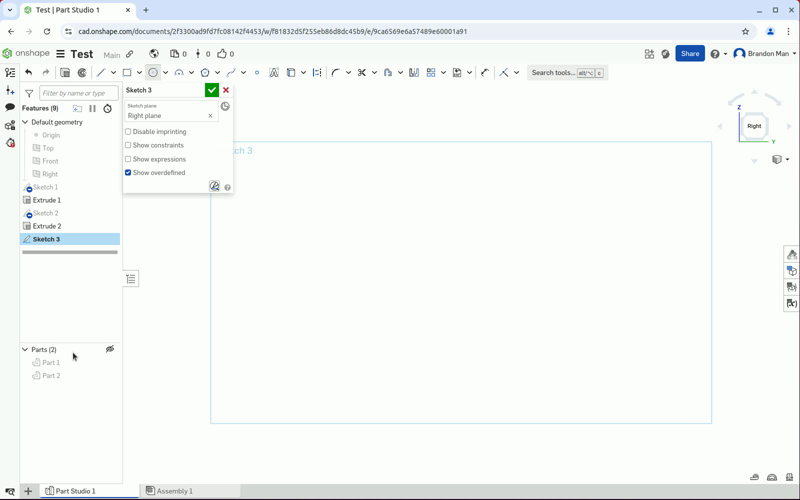
mouse_move(460, 282)
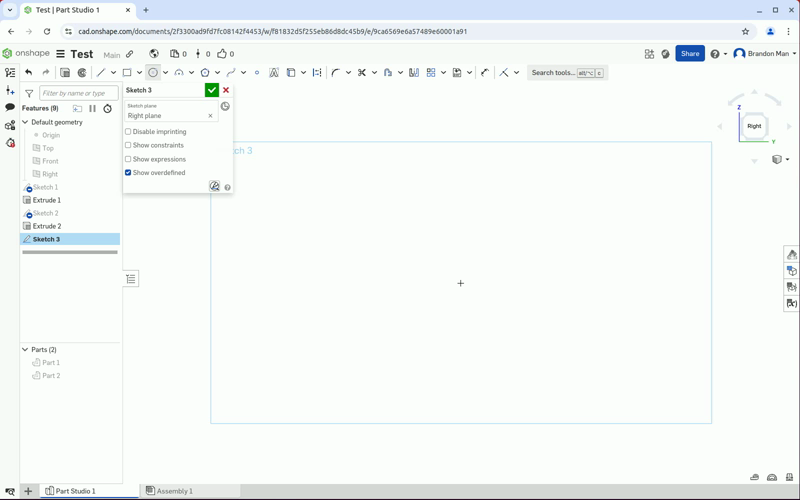
click(460, 282)
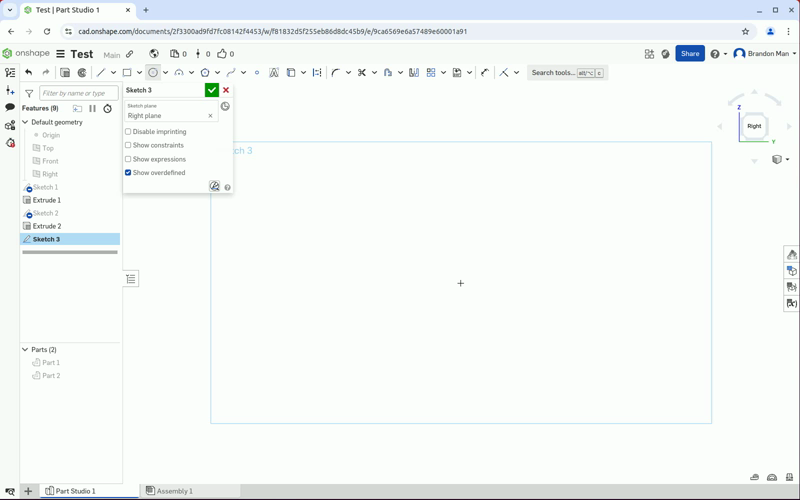
key_up(shift)
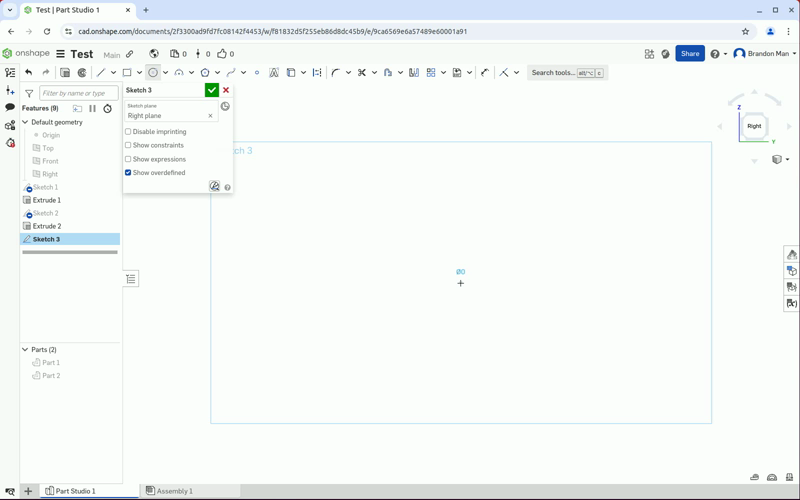
mouse_move(501, 282)
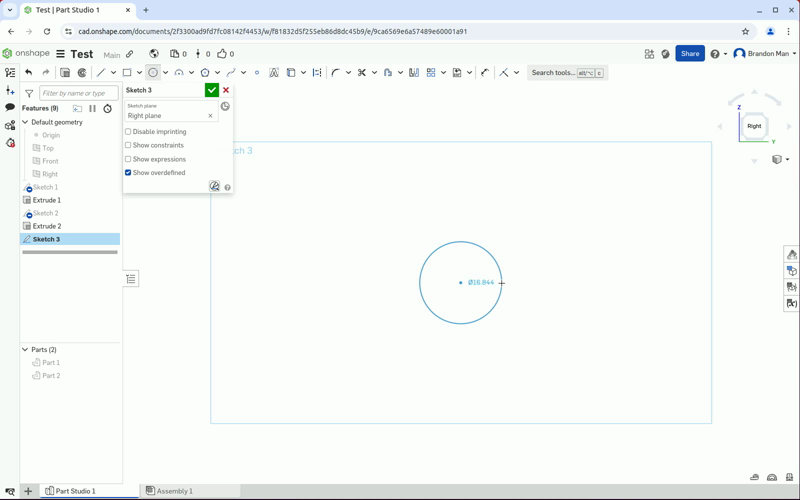
click(501, 282)
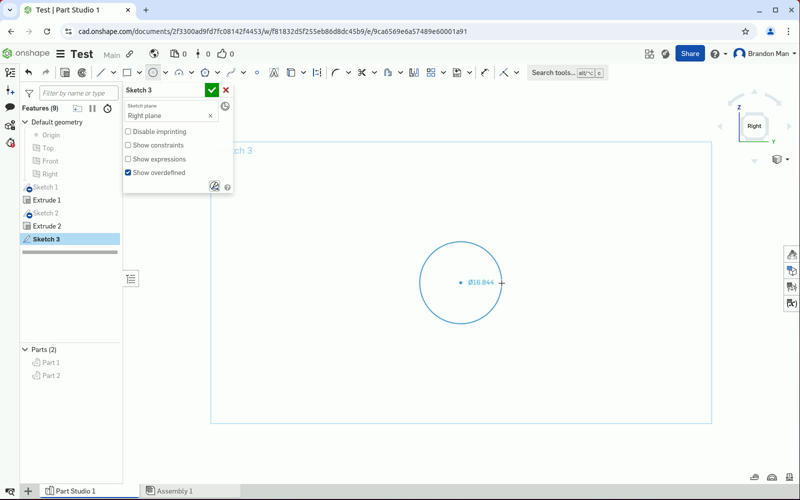
key(esc)
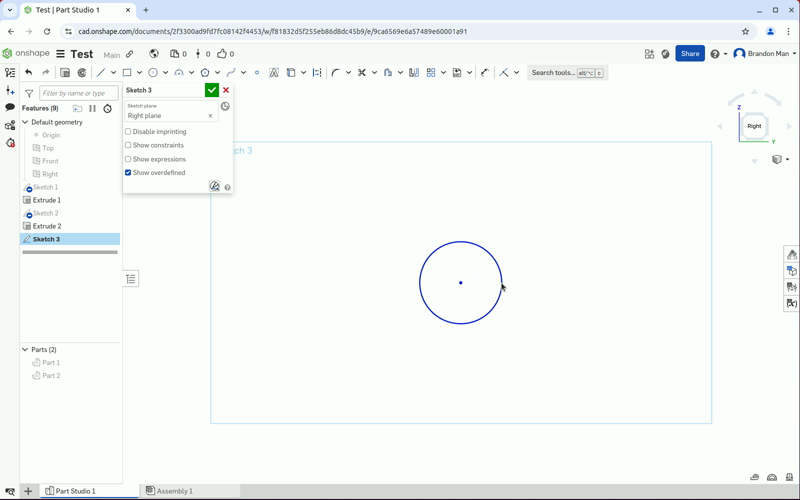
key(c)
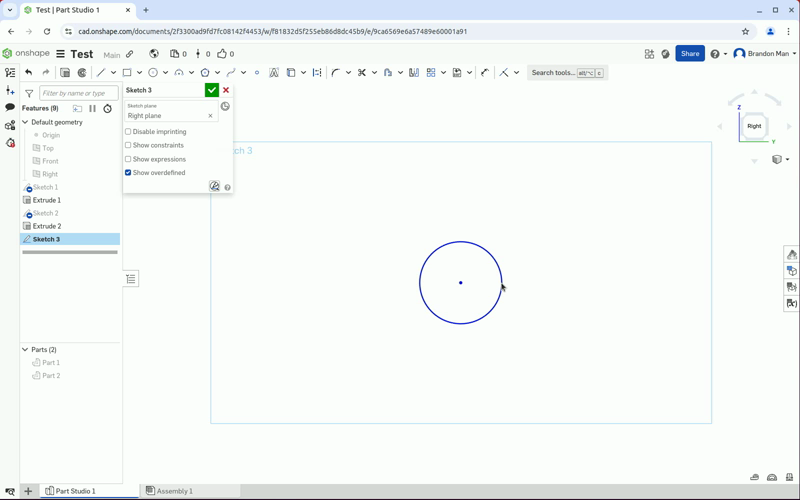
key_down(shift)
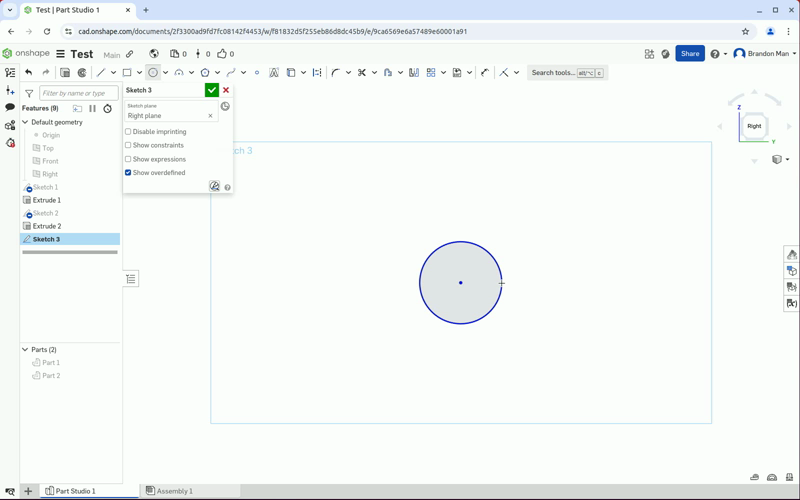
mouse_move(460, 282)
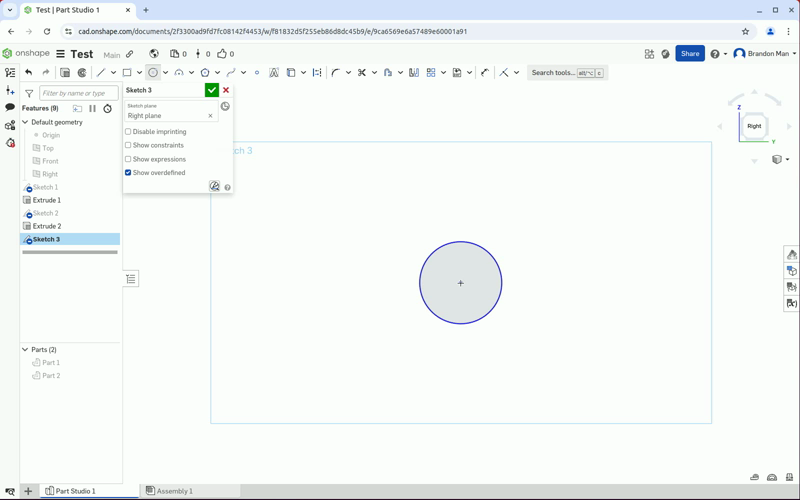
click(460, 282)
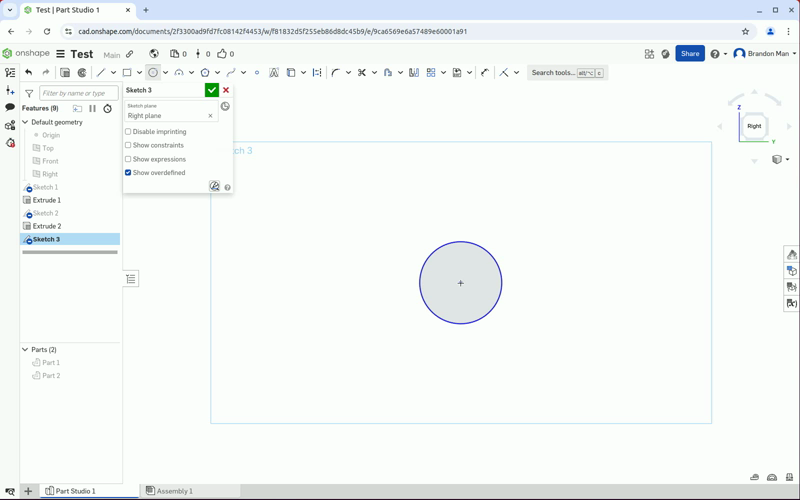
key_up(shift)
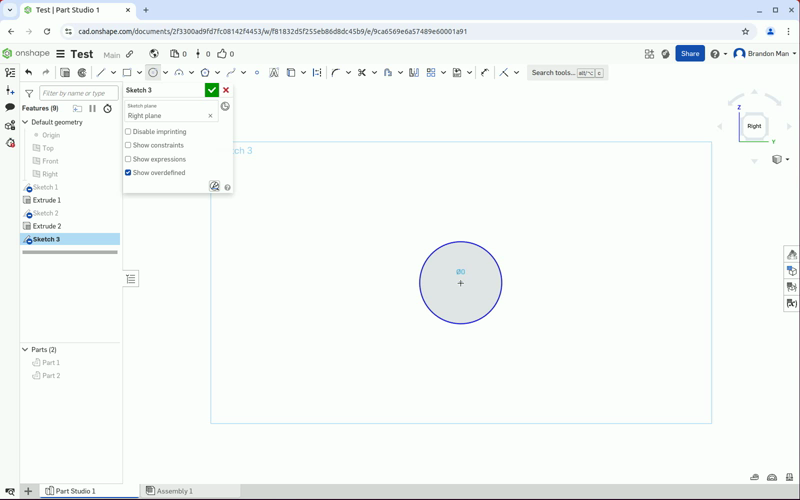
mouse_move(493, 282)
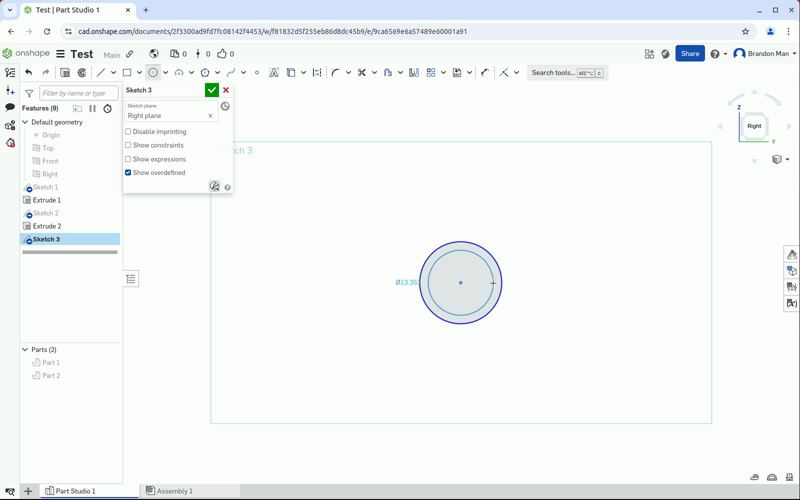
click(493, 282)
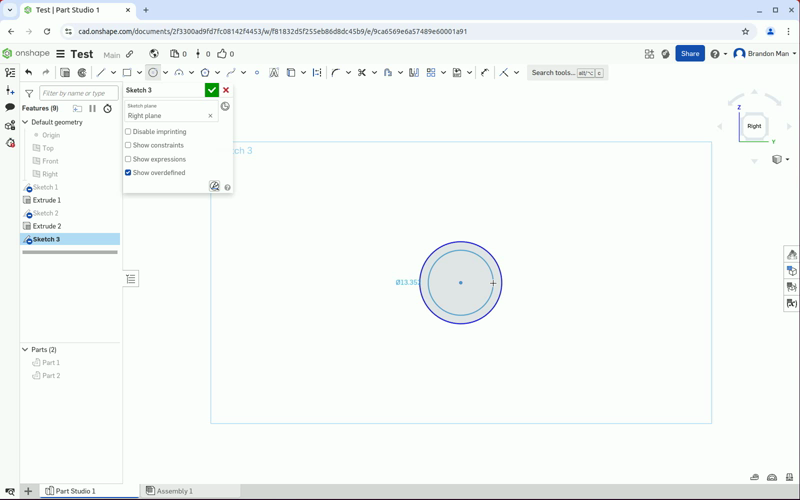
key(esc)
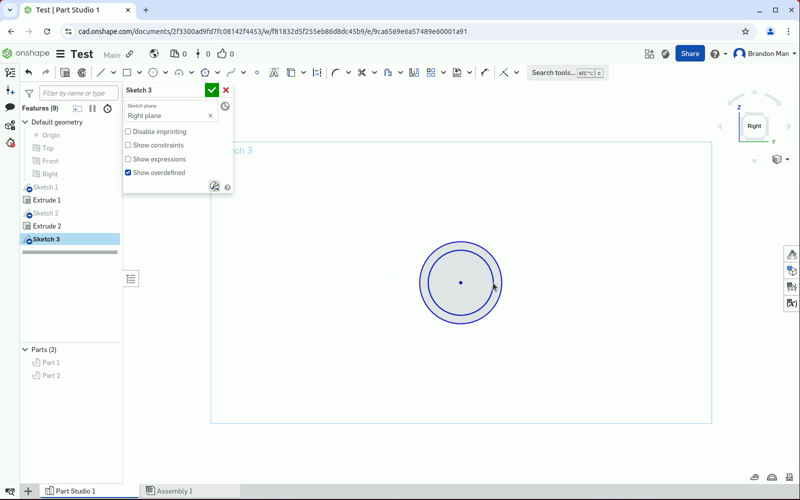
mouse_move(426, 300)
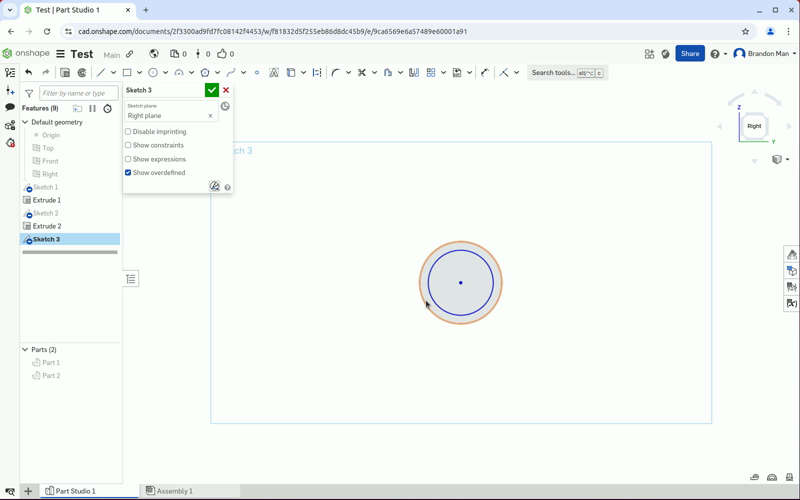
click(426, 300)
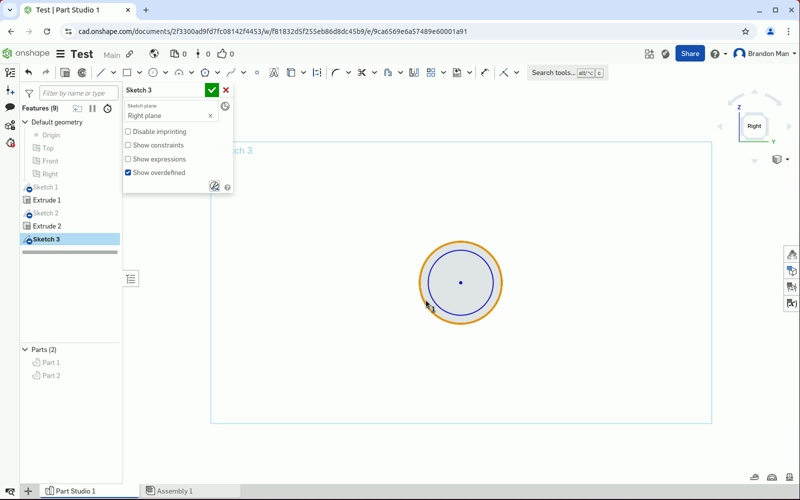
mouse_move(73, 352)
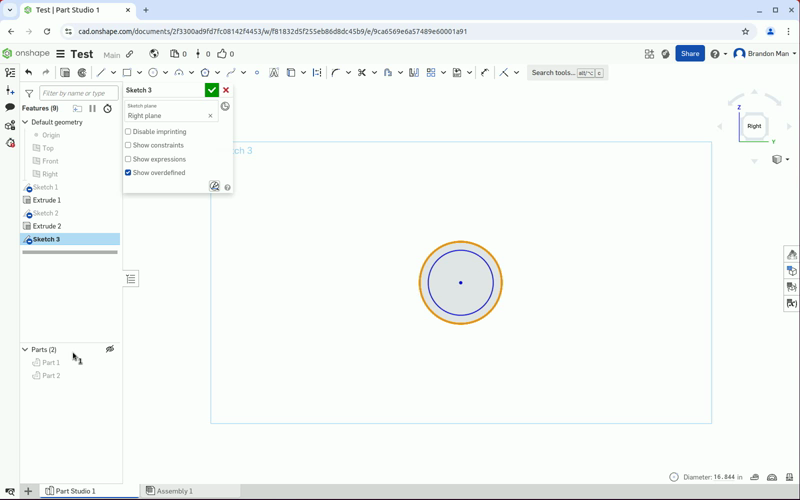
key(shift+y)
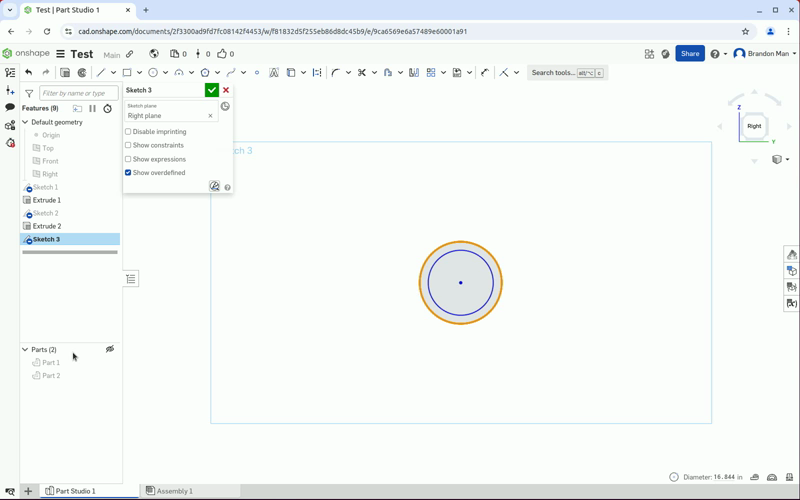
key(shift+e)
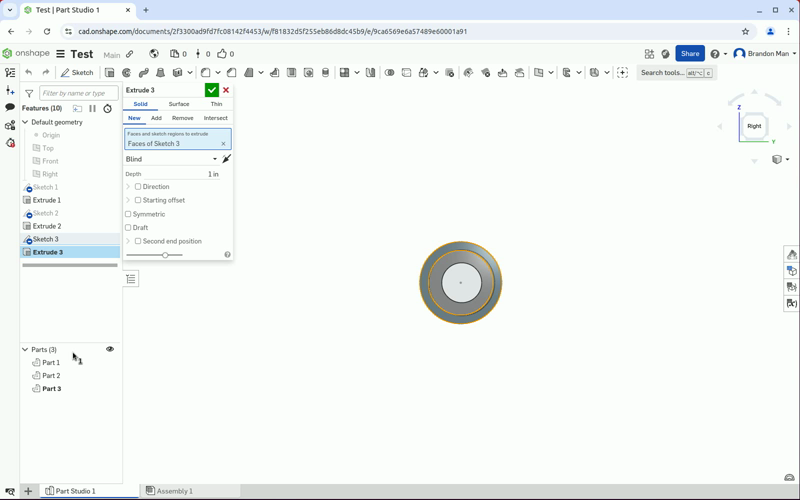
mouse_move(143, 106)
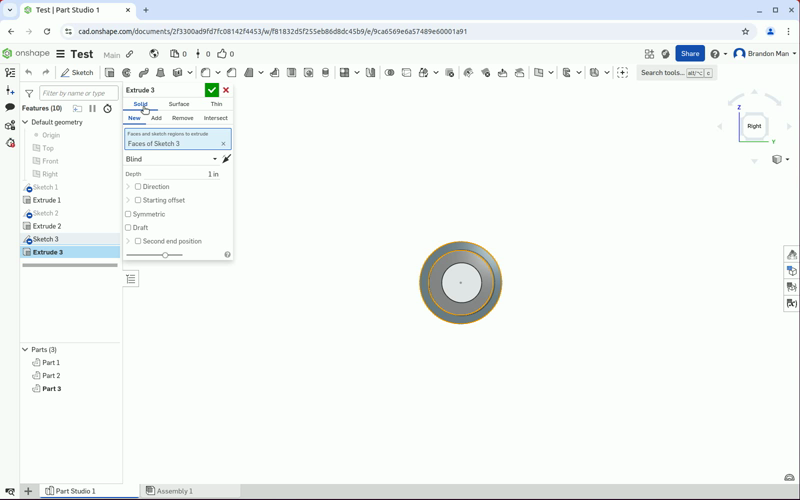
click(143, 106)
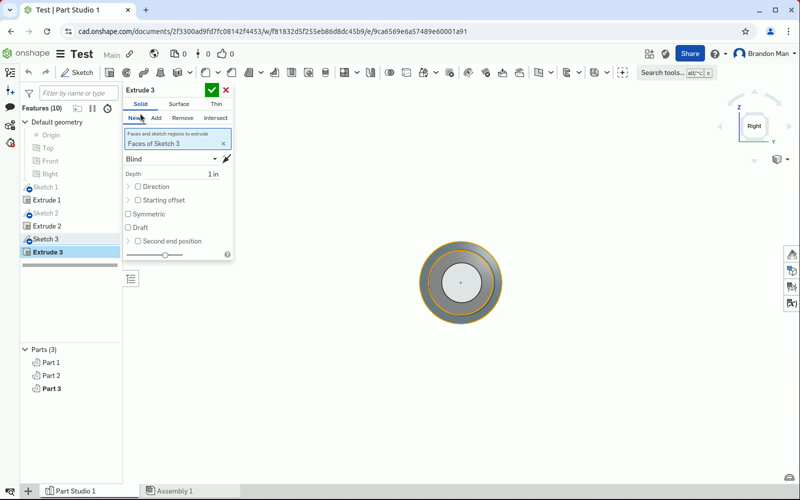
mouse_move(137, 120)
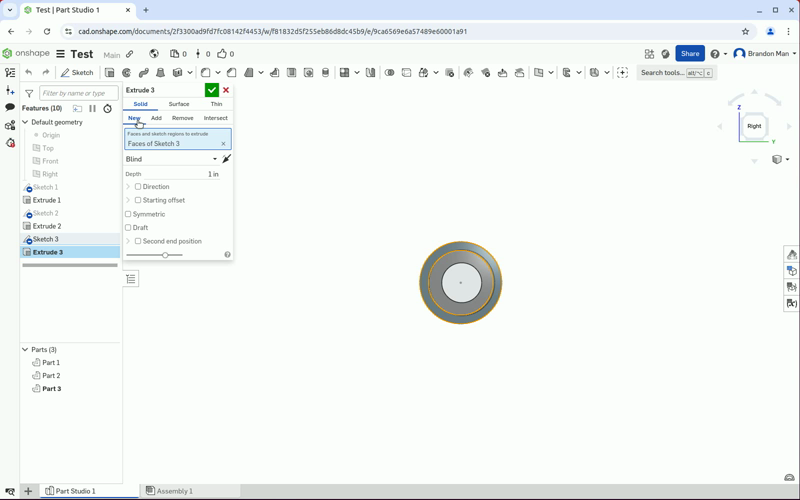
click(137, 120)
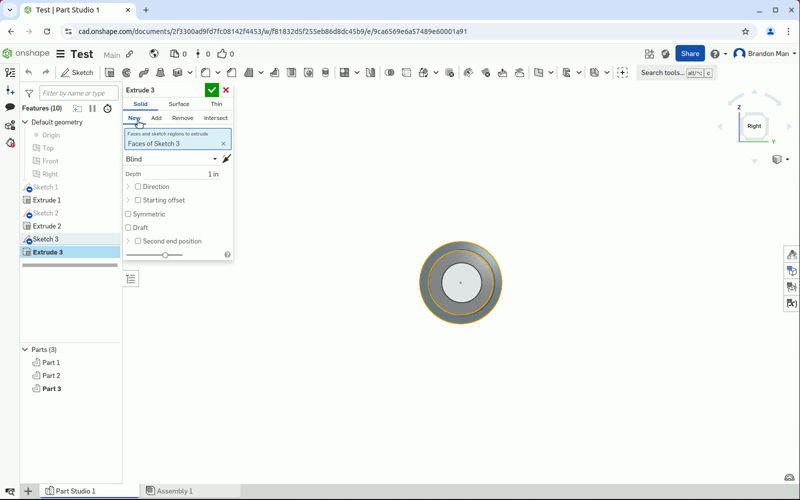
key(tab, 4)
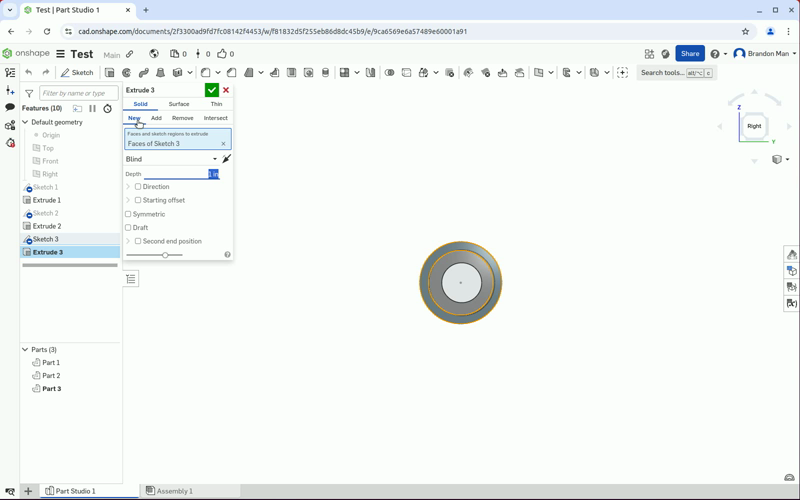
text(23.108)
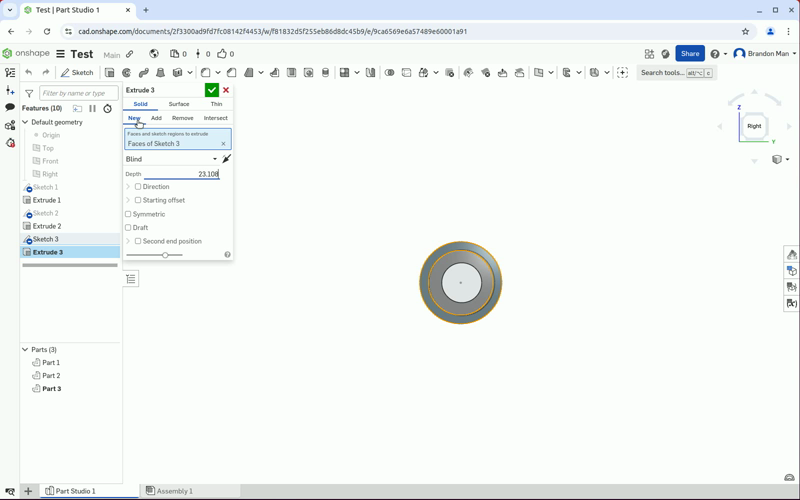
key(enter)
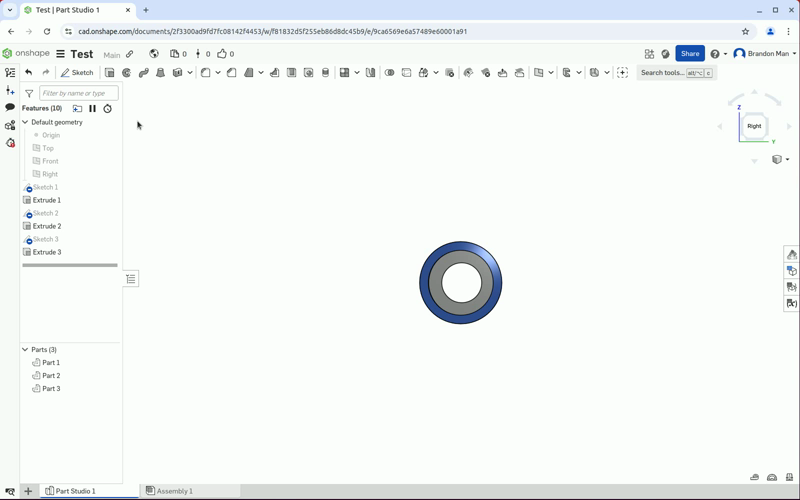
key(shift+h)
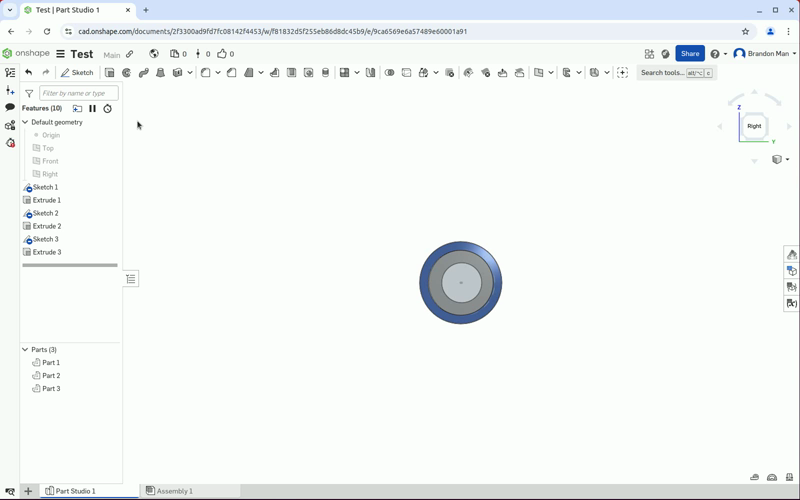
key(shift+h)
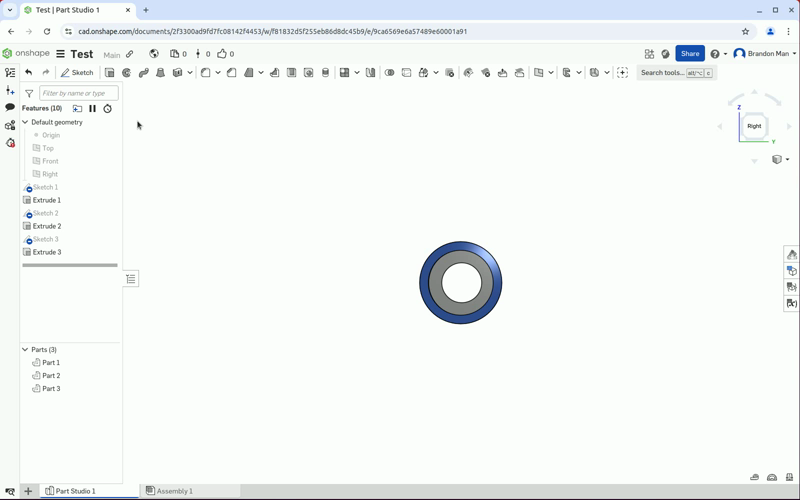
mouse_move(73, 189)
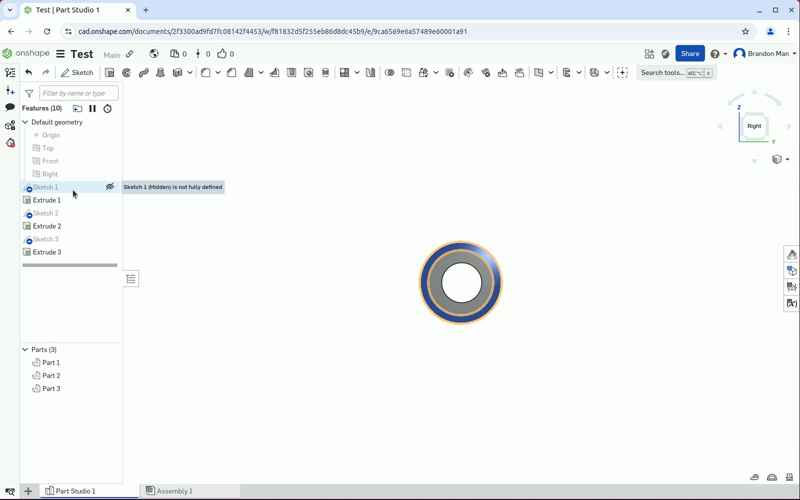
click(73, 189)
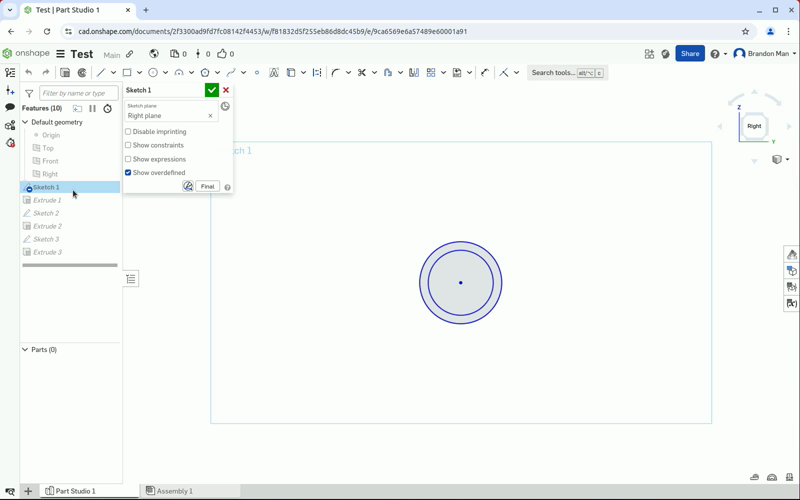
mouse_move(229, 92)
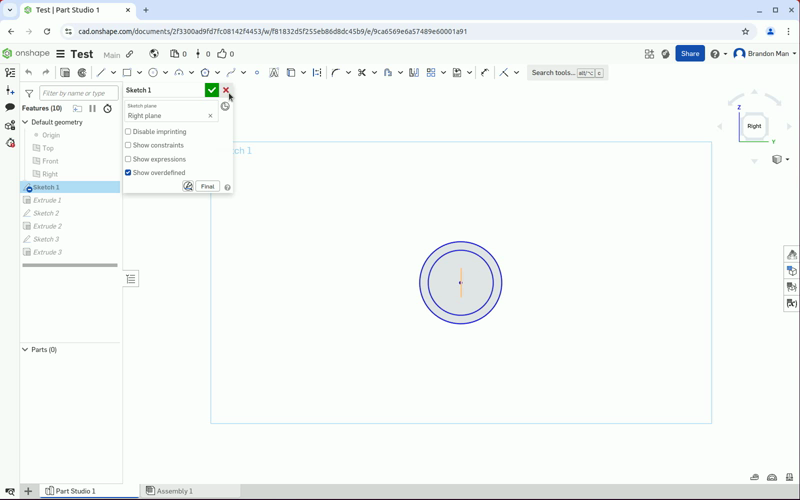
click(229, 92)
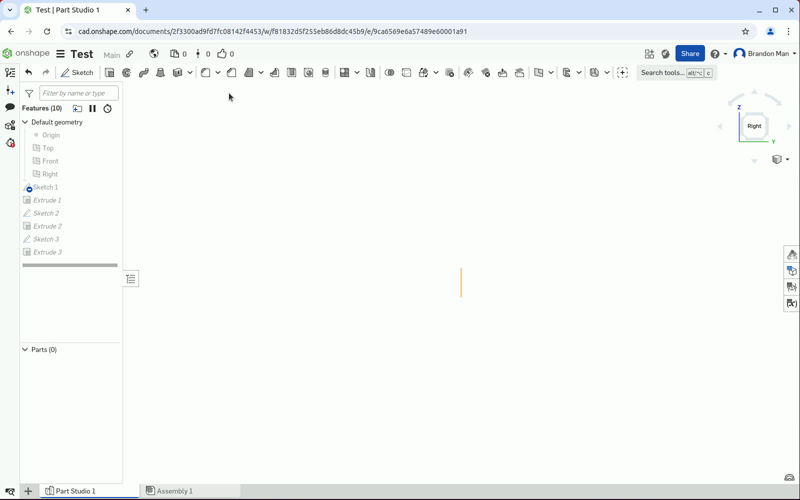
mouse_move(73, 352)
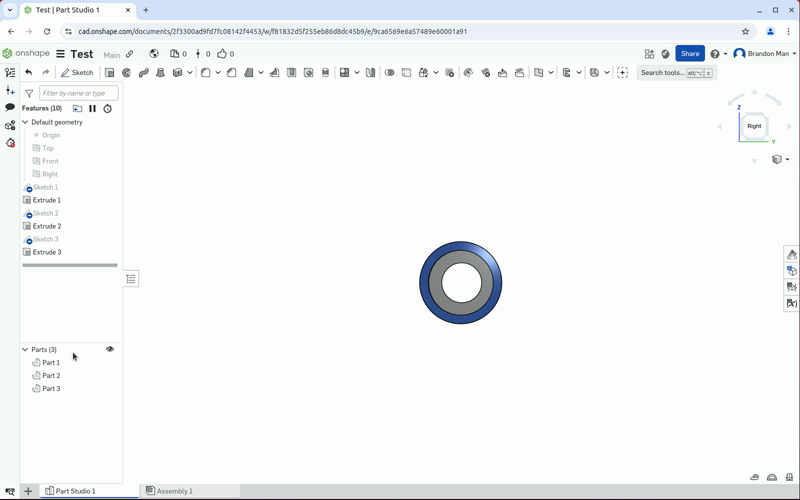
key(y)
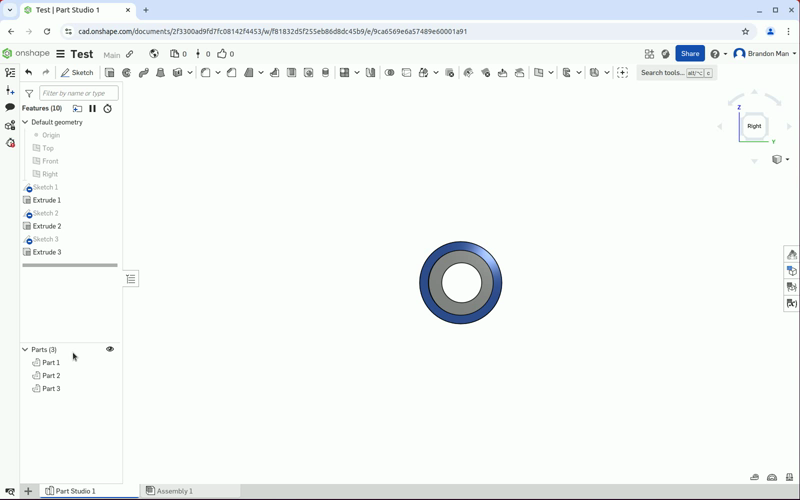
key(shift+p)
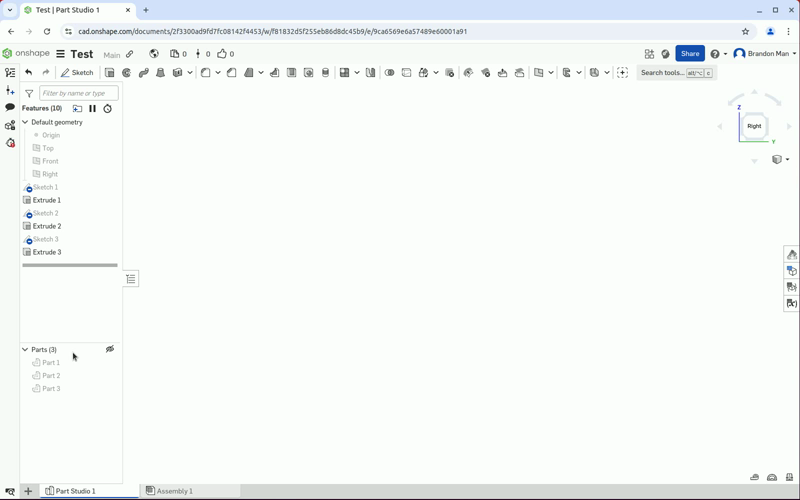
key(space)
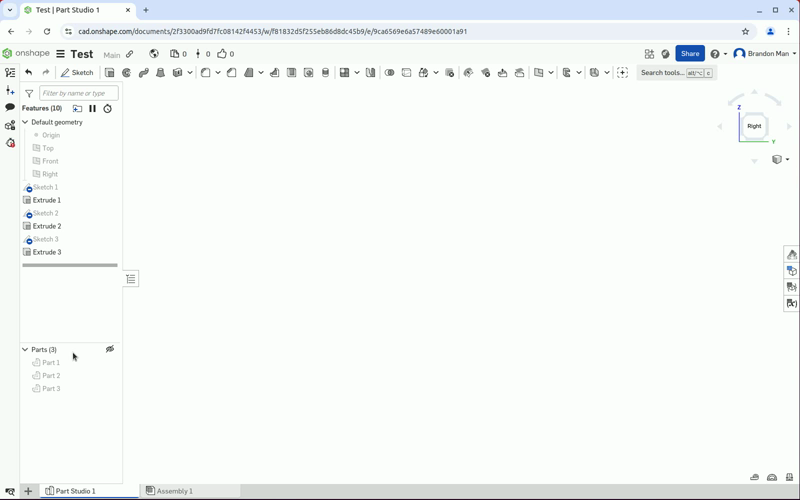
key_down(shift)
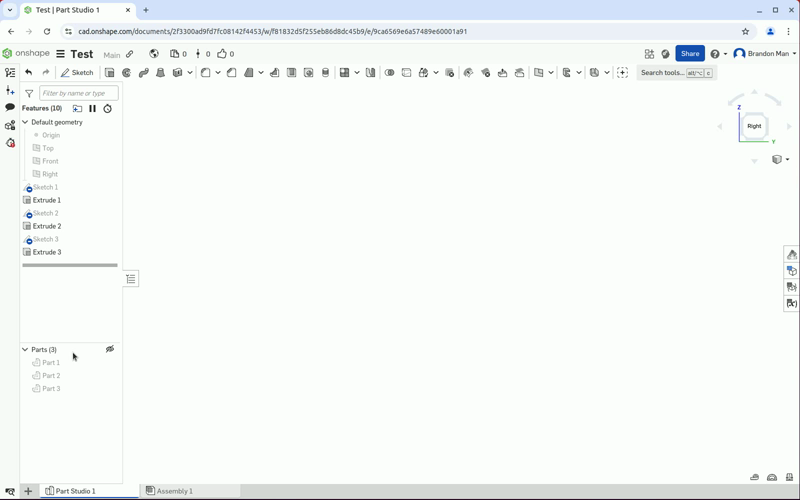
key(right)
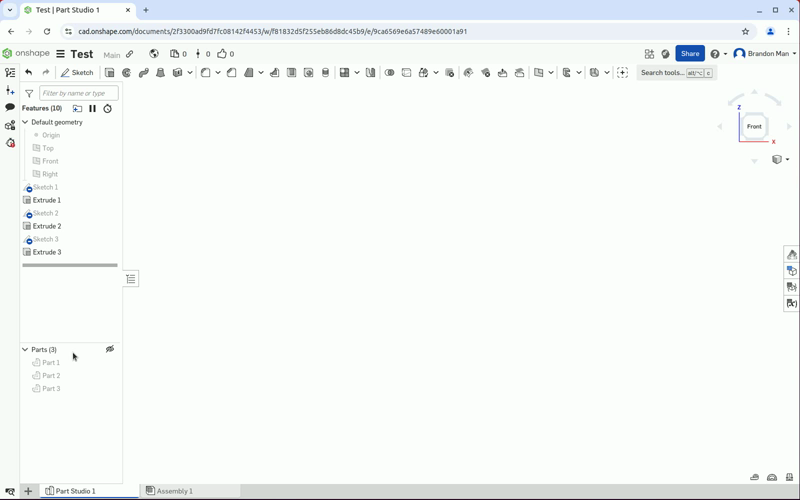
key_up(shift)
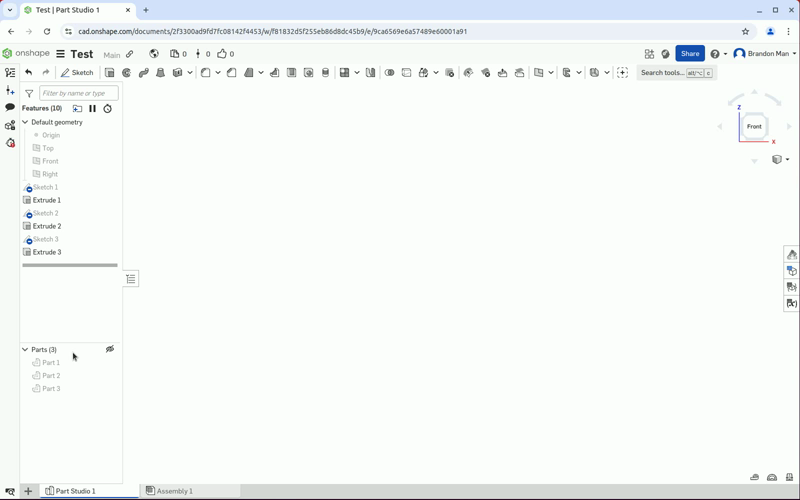
key(space)
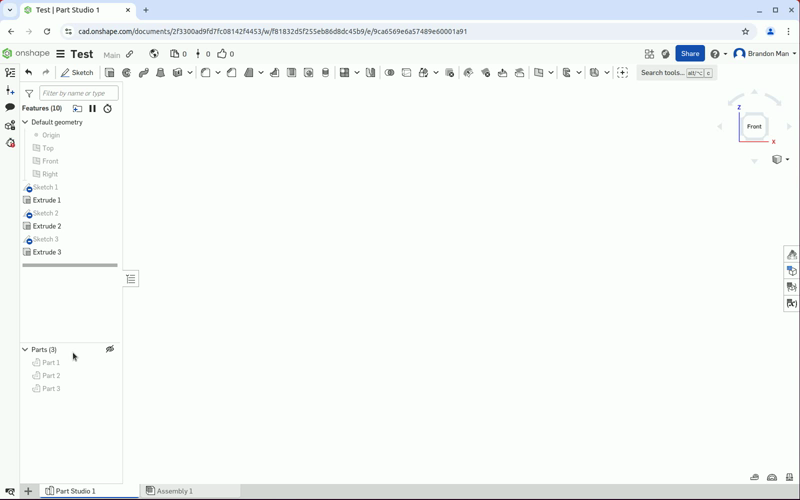
key_down(shift)
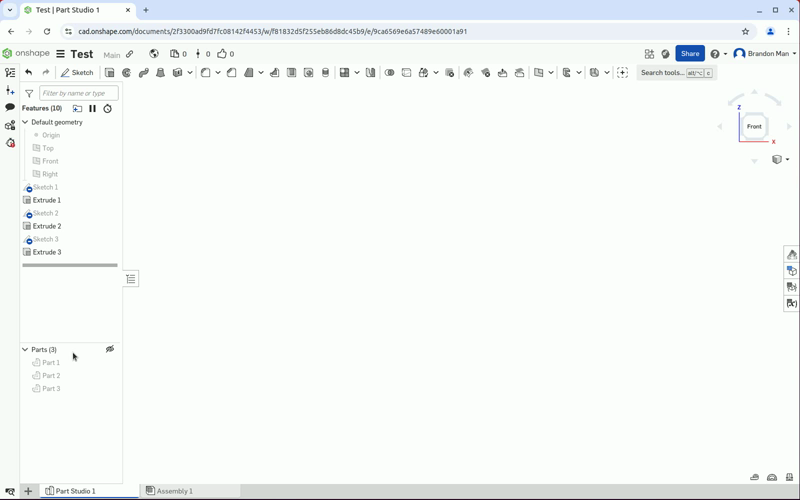
key(down)
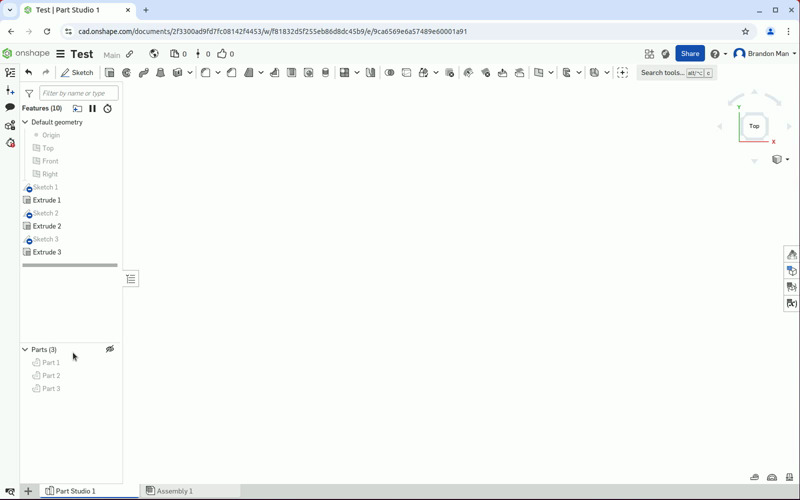
key_up(shift)
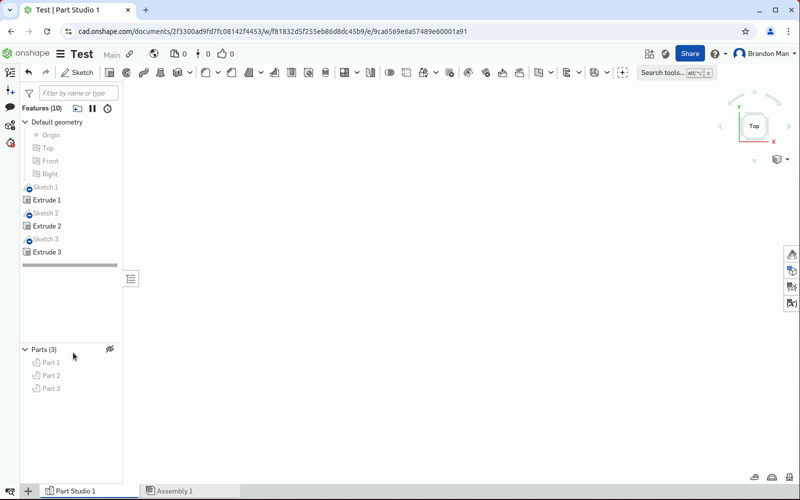
mouse_move(73, 352)
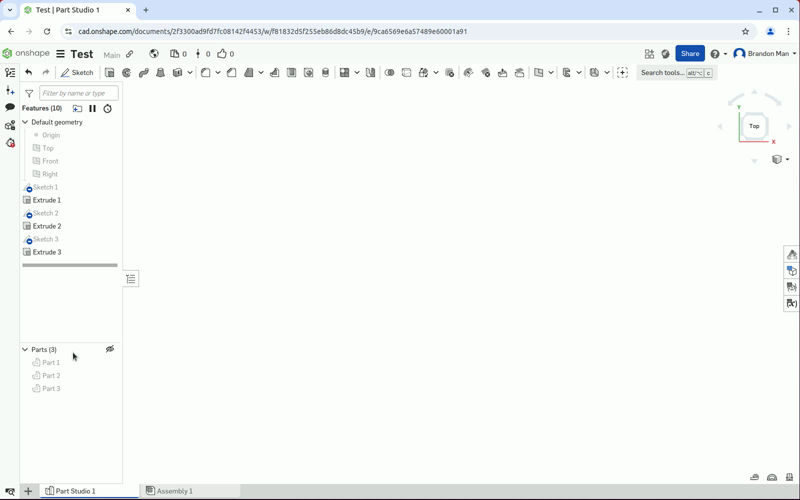
key(shift+y)
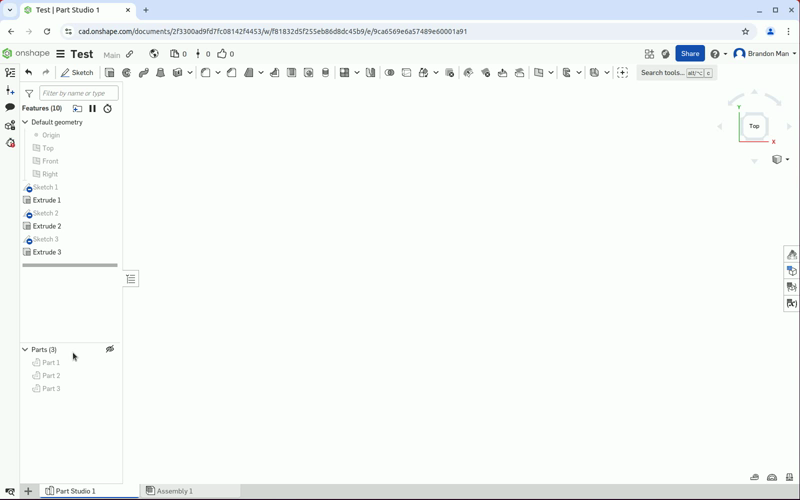
key(shift+s)
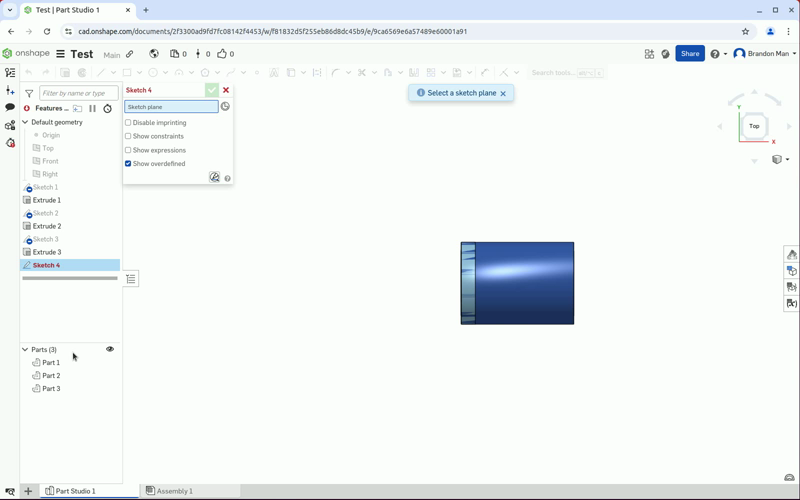
mouse_move(73, 150)
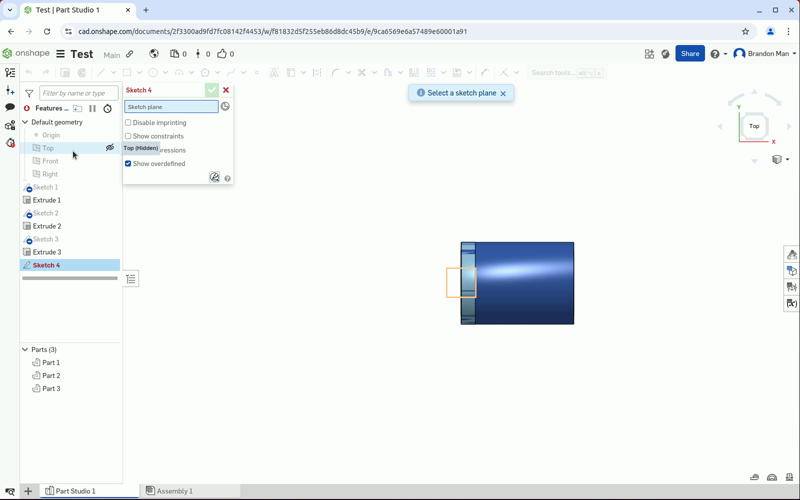
click(73, 150)
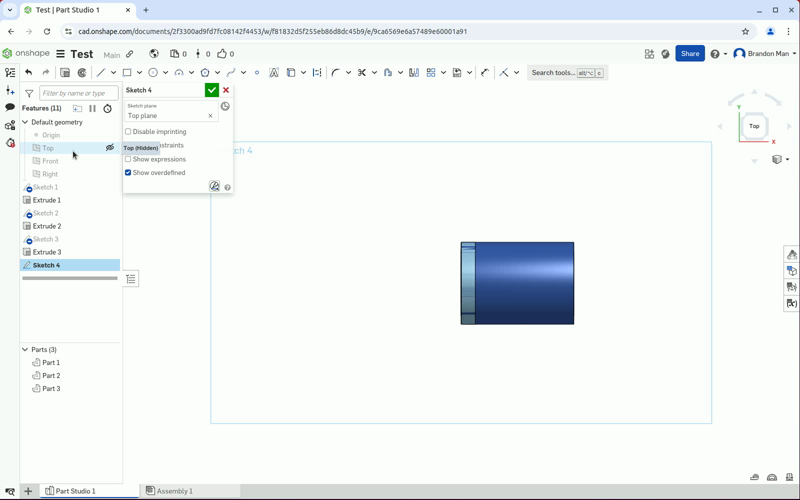
mouse_move(73, 352)
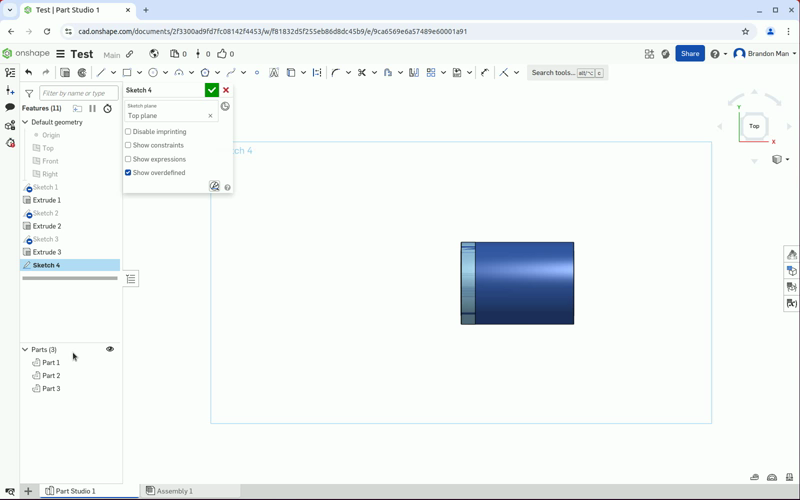
key(y)
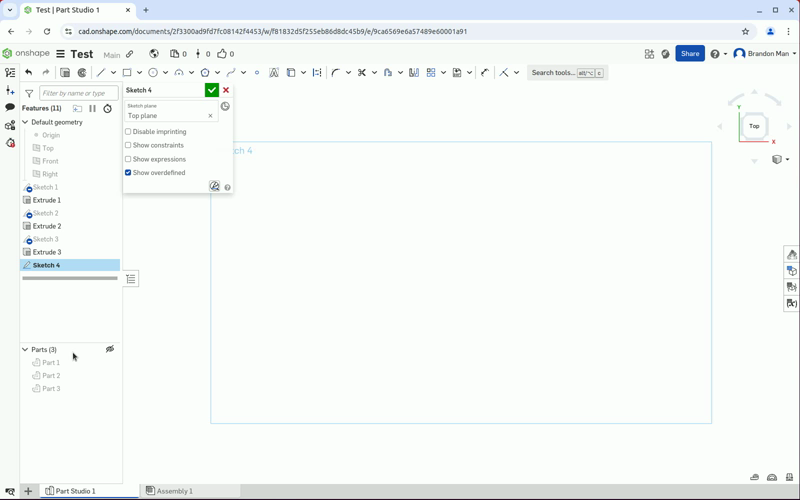
key(c)
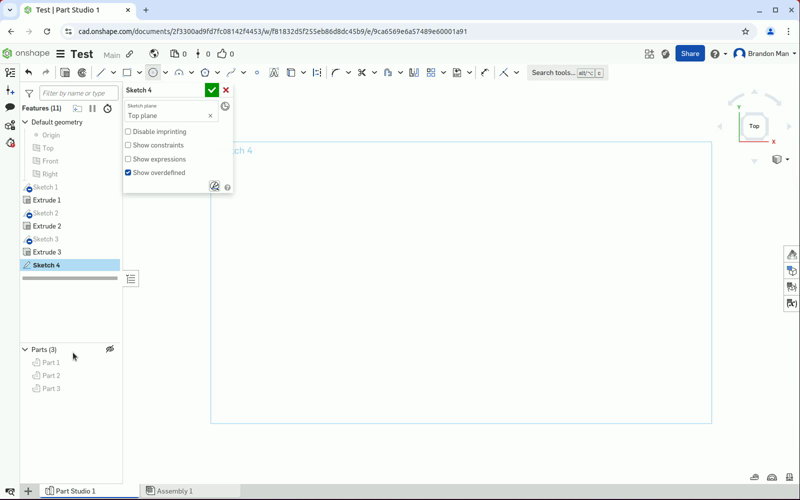
key_down(shift)
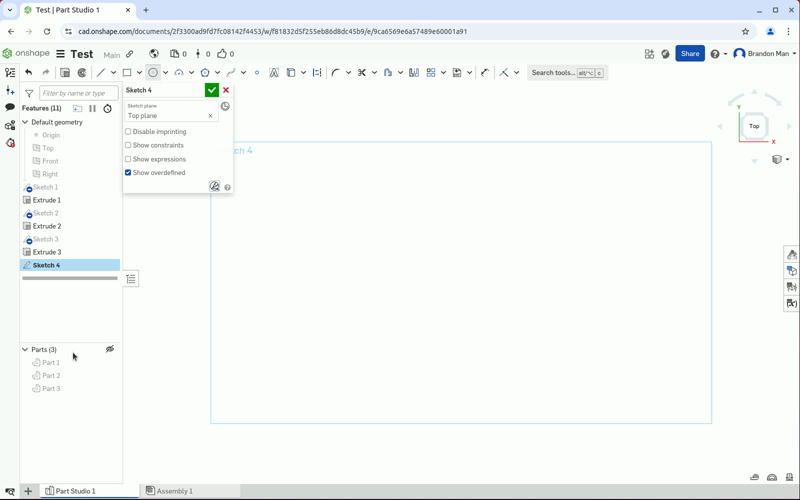
mouse_move(523, 282)
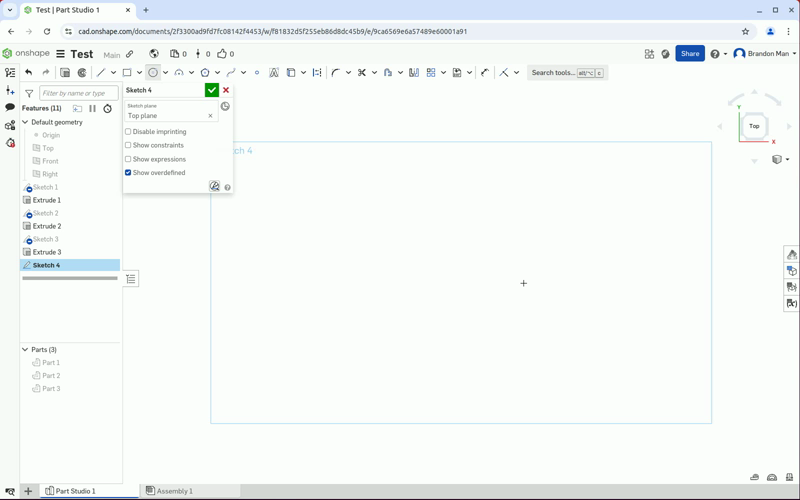
click(523, 282)
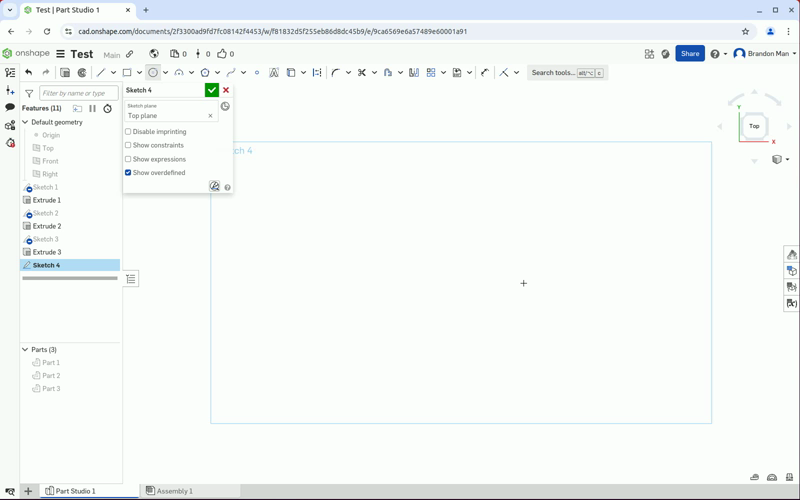
key_up(shift)
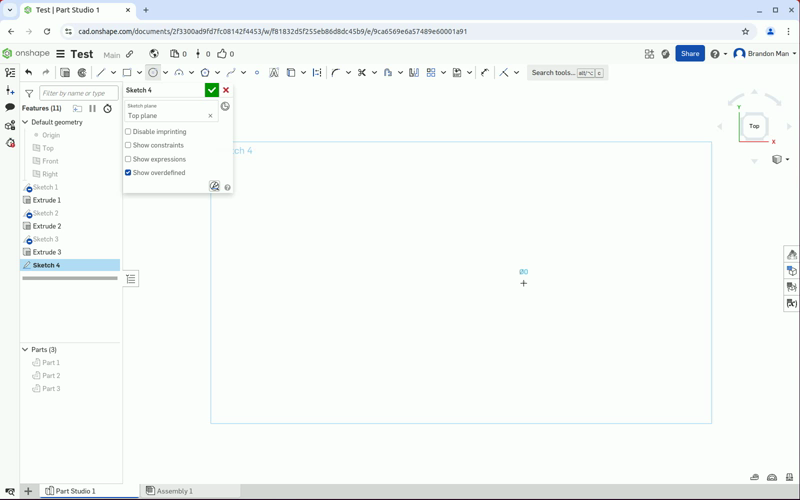
mouse_move(545, 282)
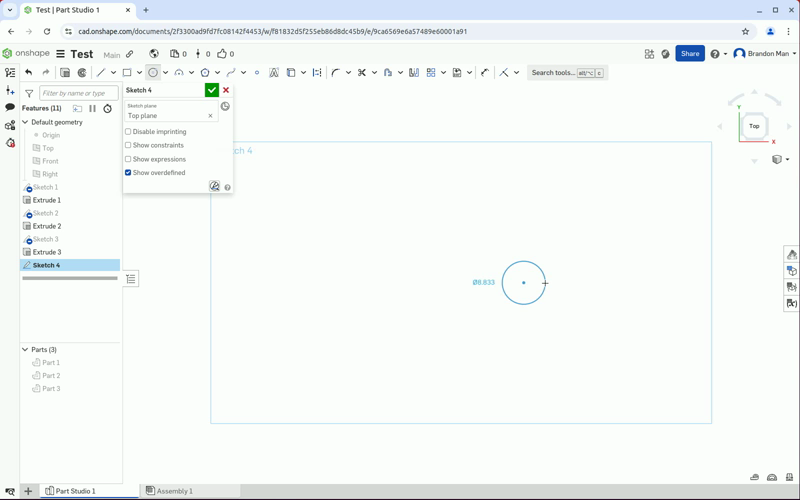
click(545, 282)
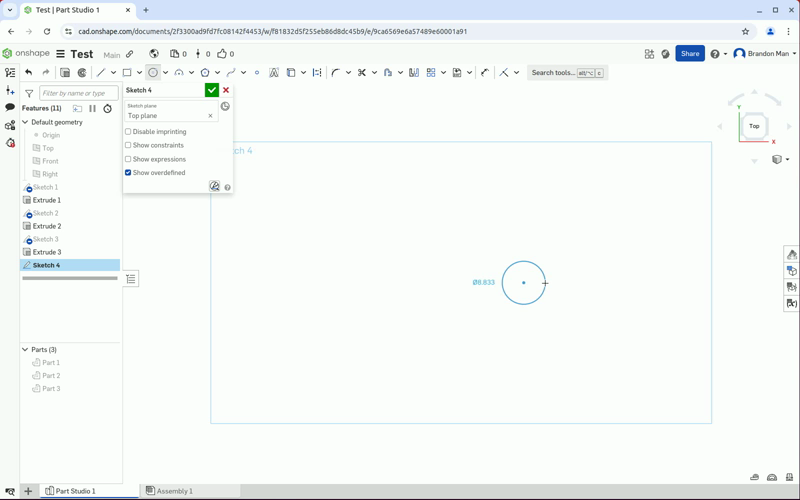
key(esc)
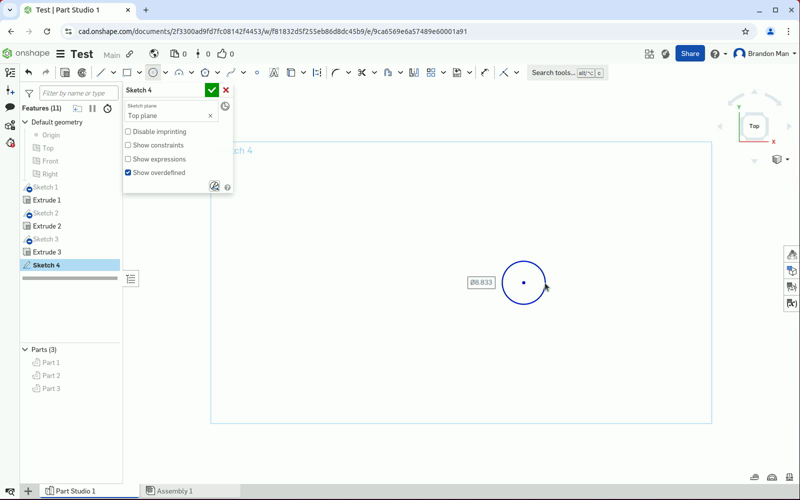
mouse_move(522, 263)
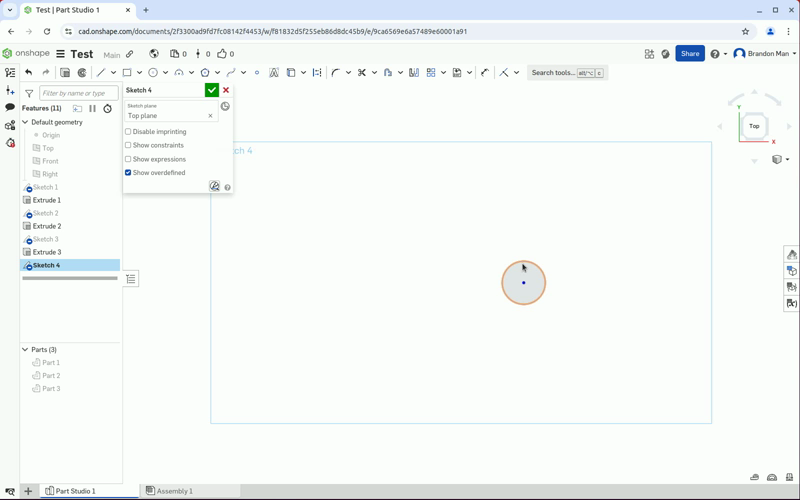
scroll(6)
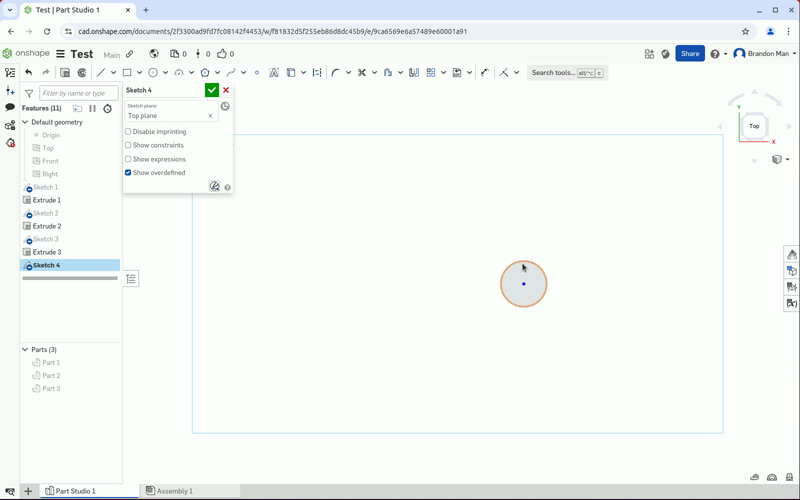
scroll(6)
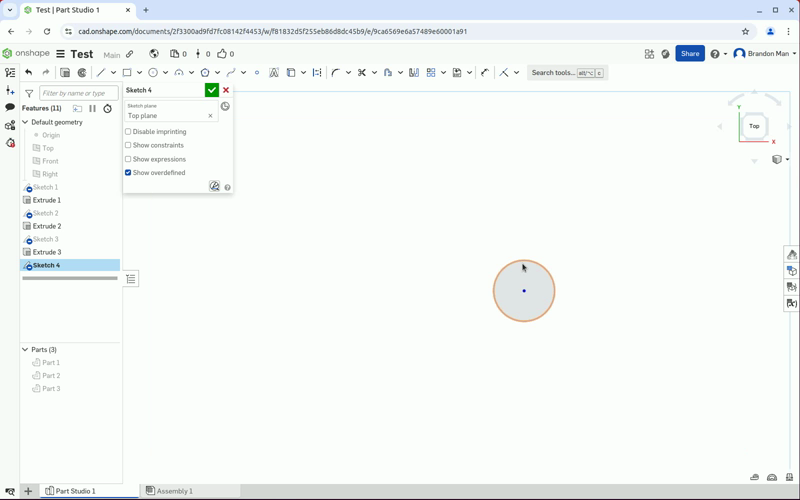
scroll(6)
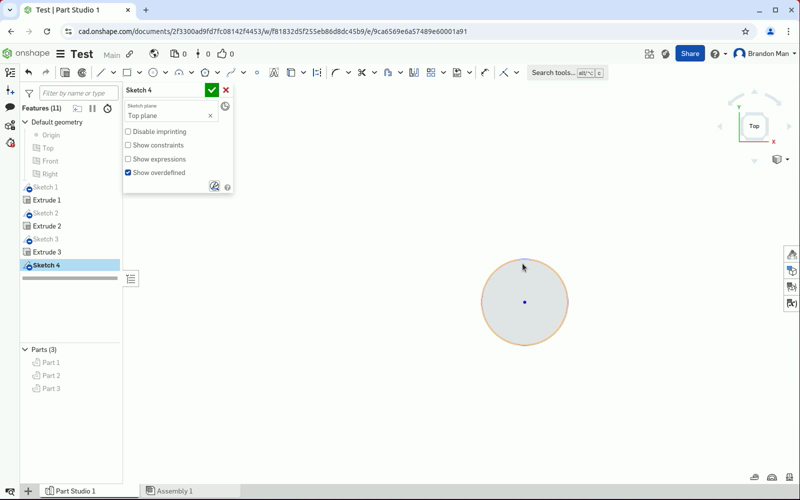
scroll(6)
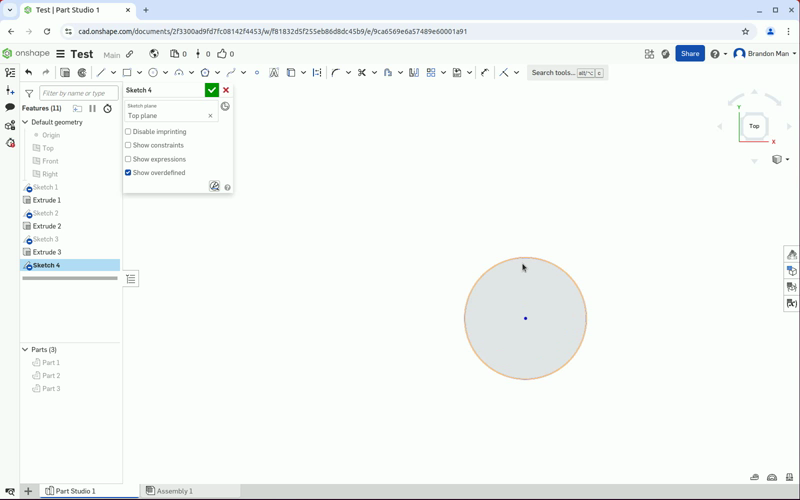
scroll(6)
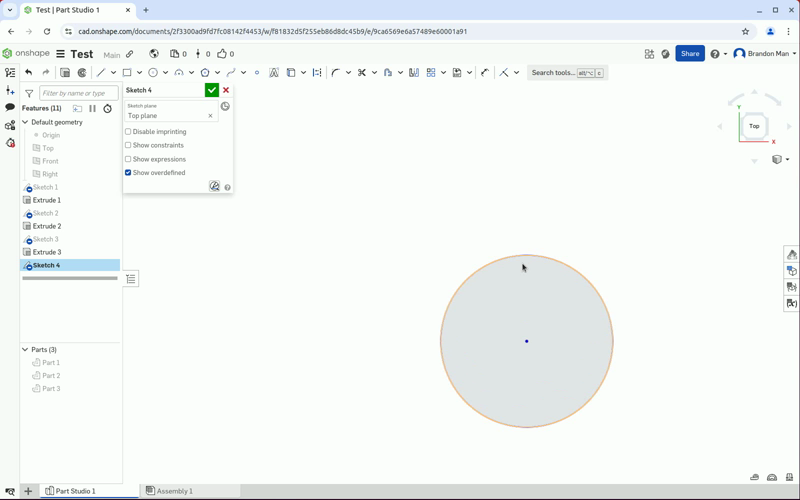
scroll(6)
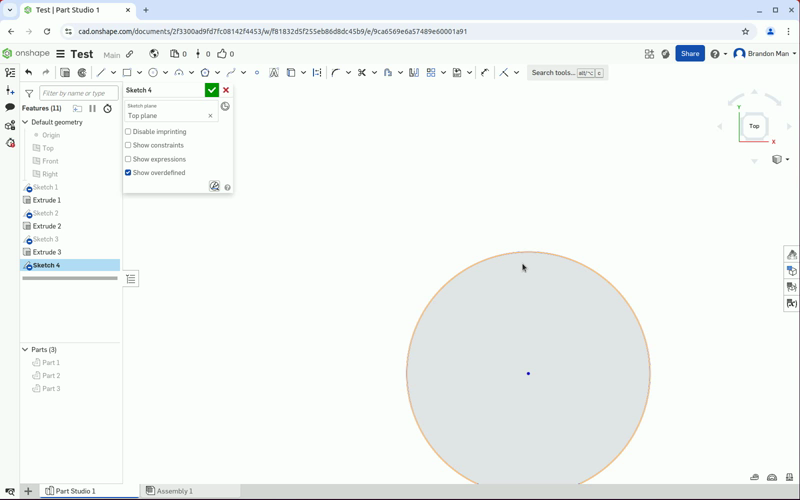
scroll(6)
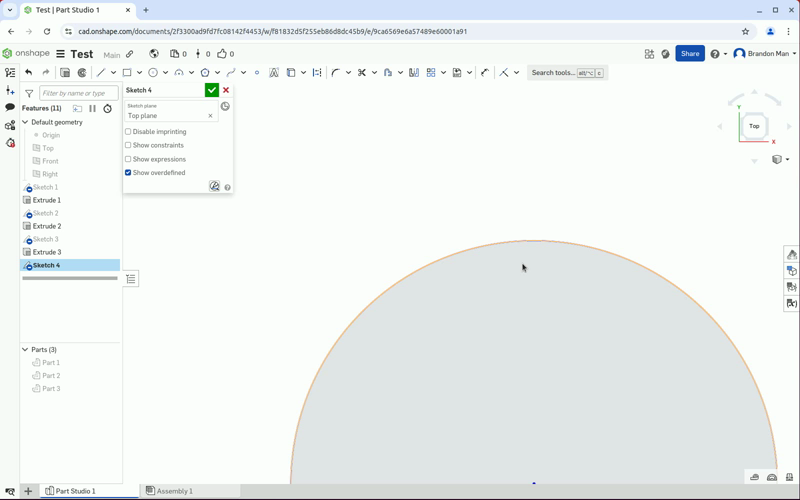
click(522, 263)
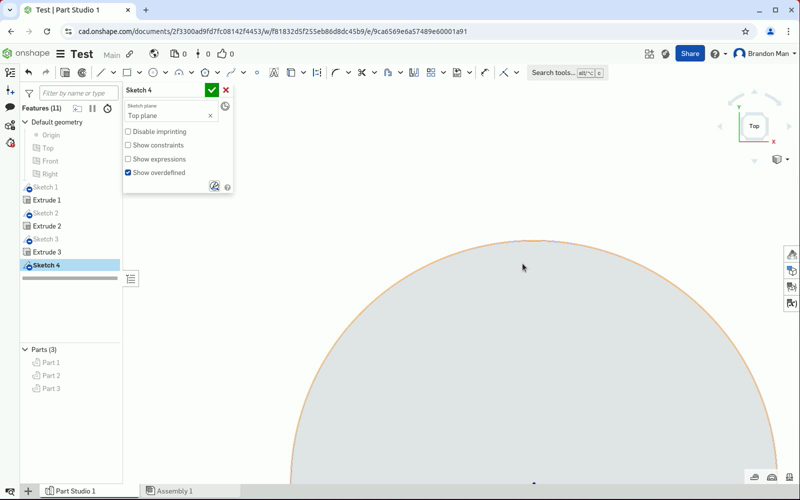
scroll(-6)
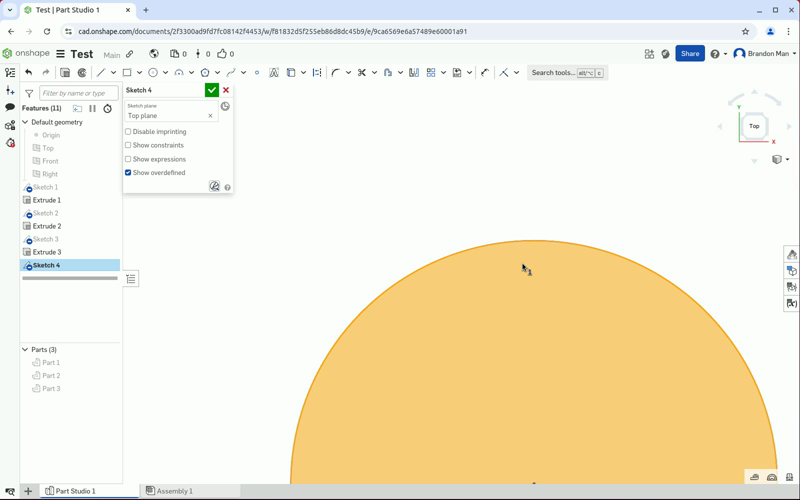
scroll(-6)
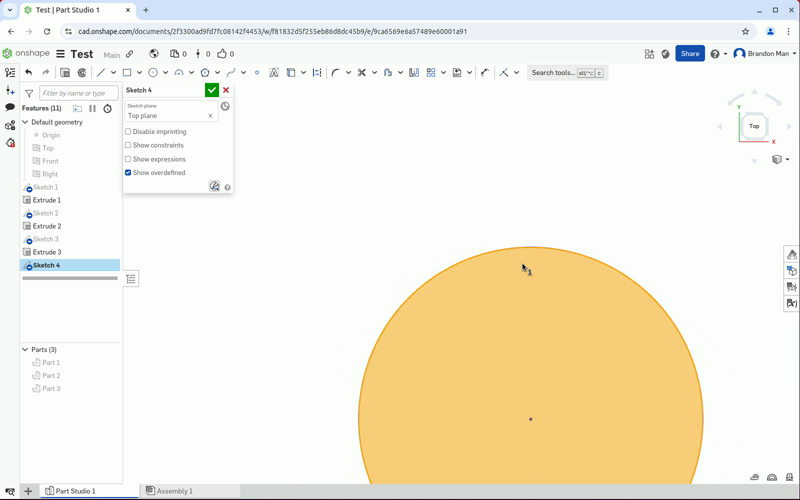
scroll(-6)
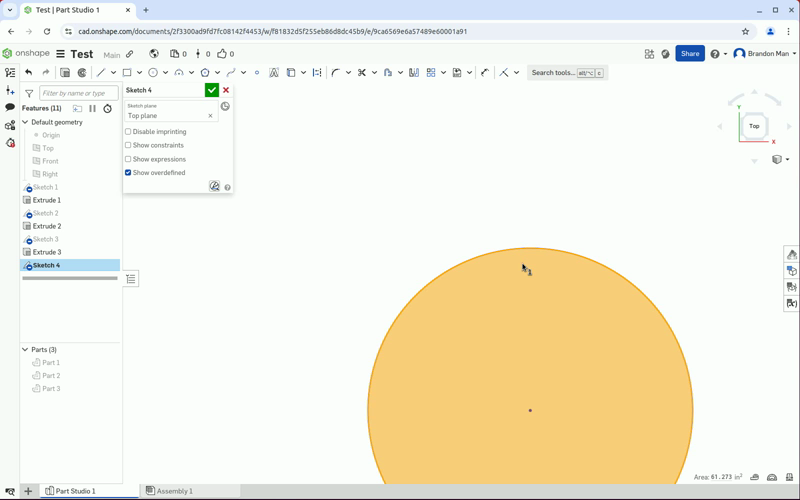
scroll(-6)
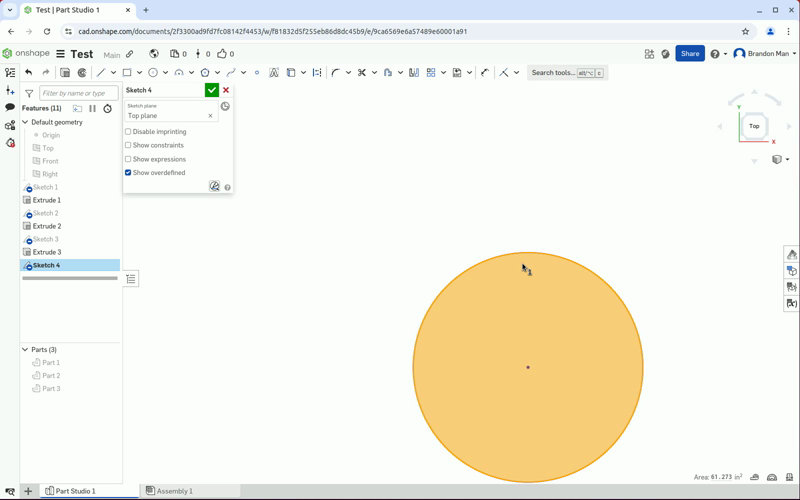
scroll(-6)
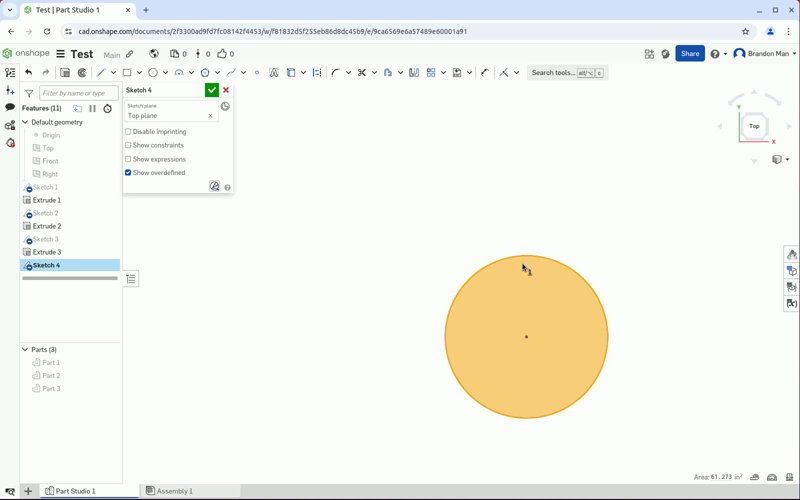
scroll(-6)
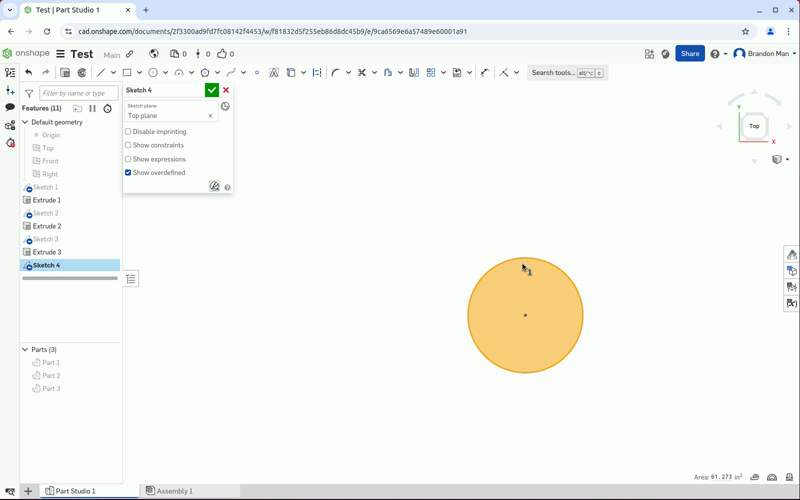
scroll(-6)
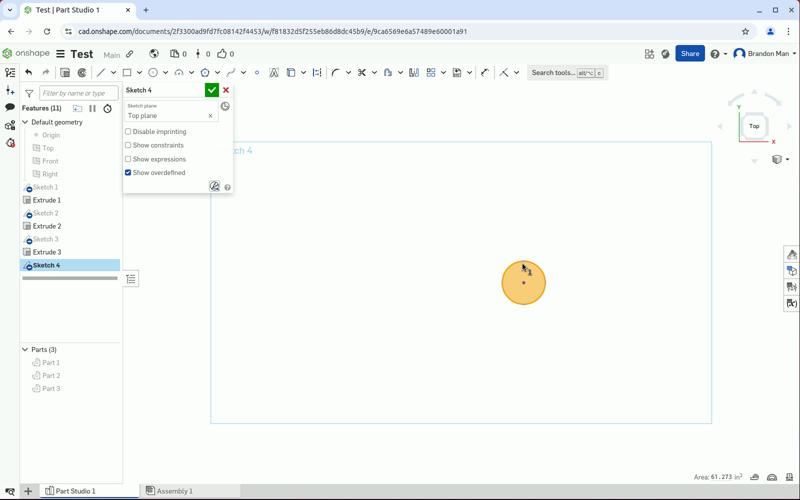
mouse_move(73, 352)
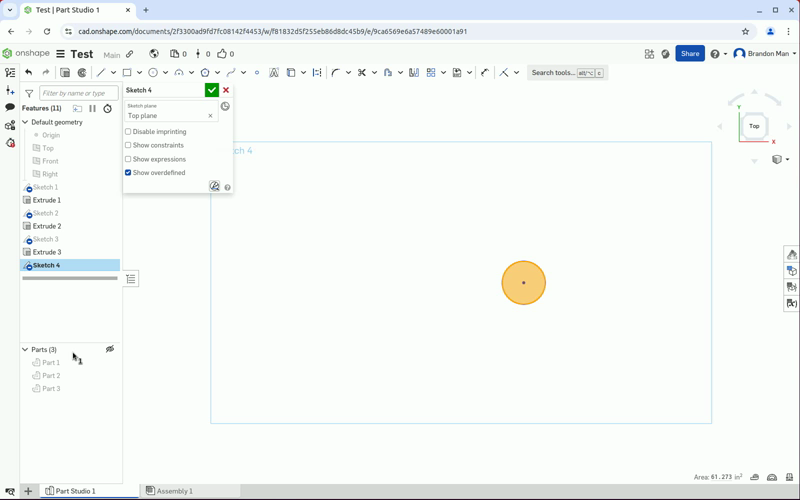
key(shift+y)
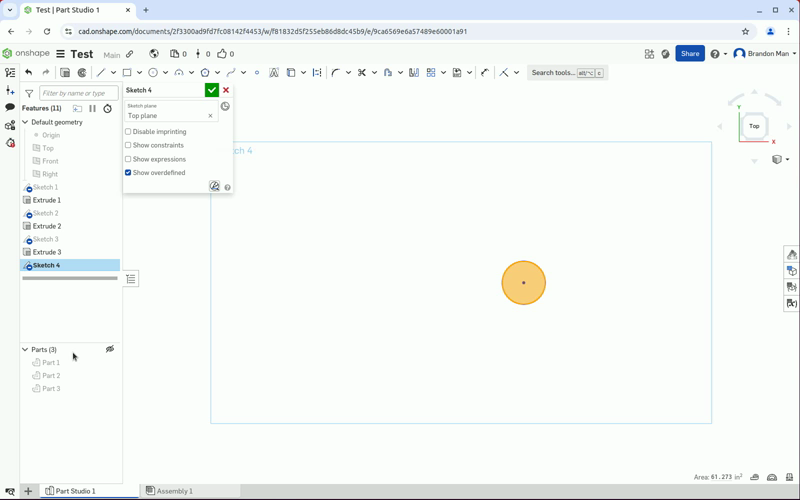
key(shift+e)
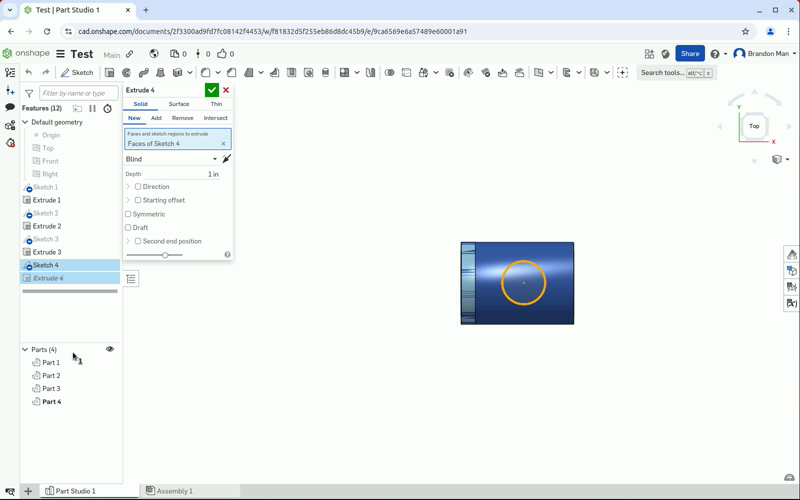
mouse_move(143, 106)
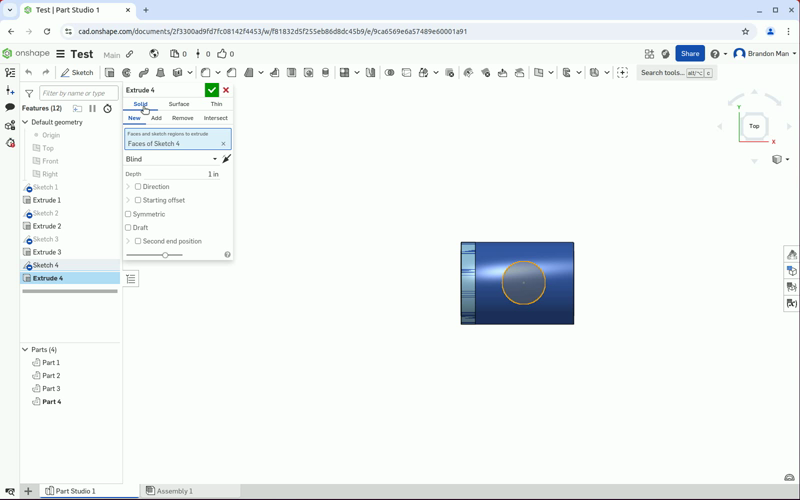
click(143, 106)
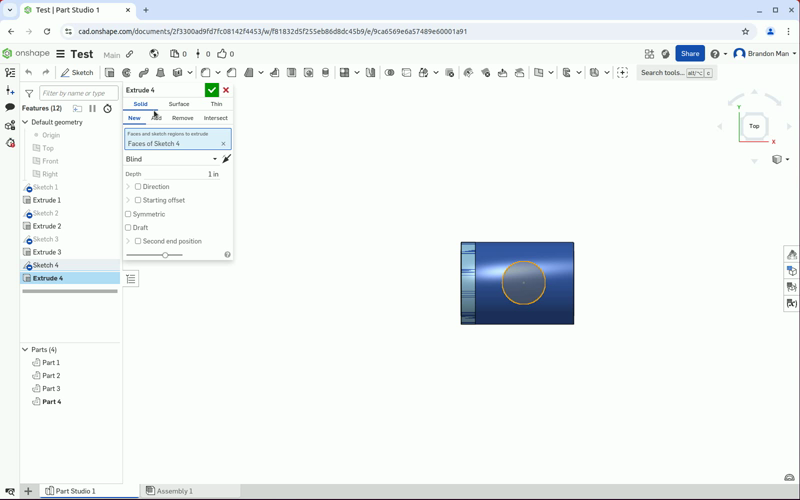
mouse_move(186, 120)
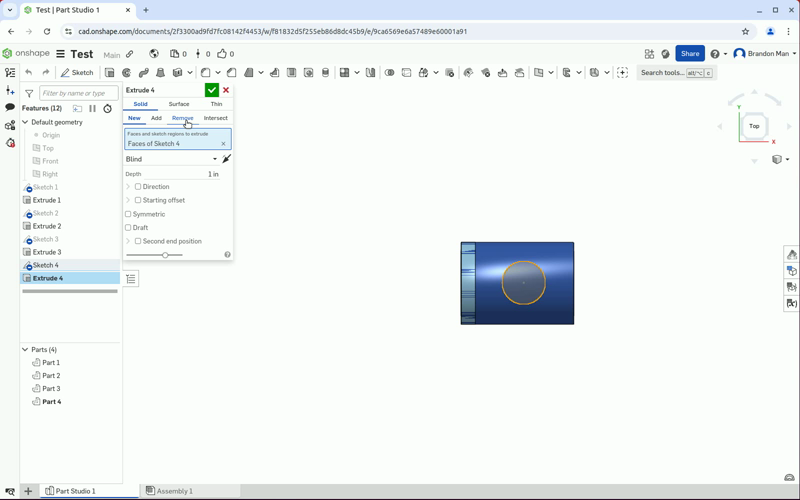
click(186, 120)
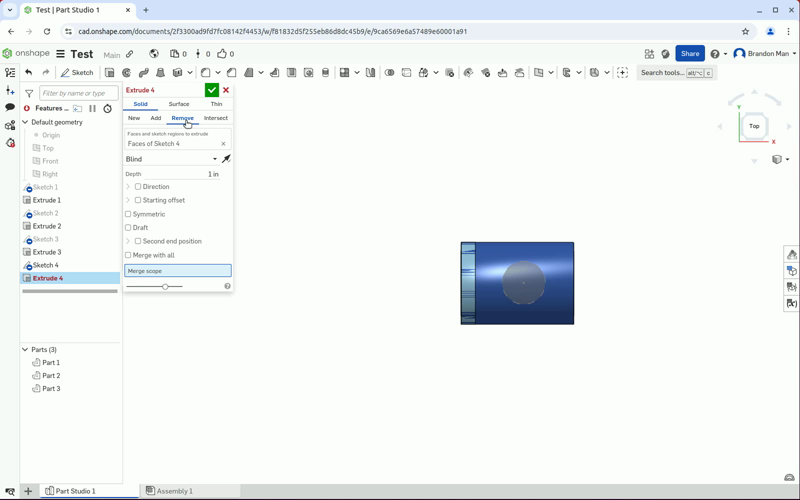
key(tab, 4)
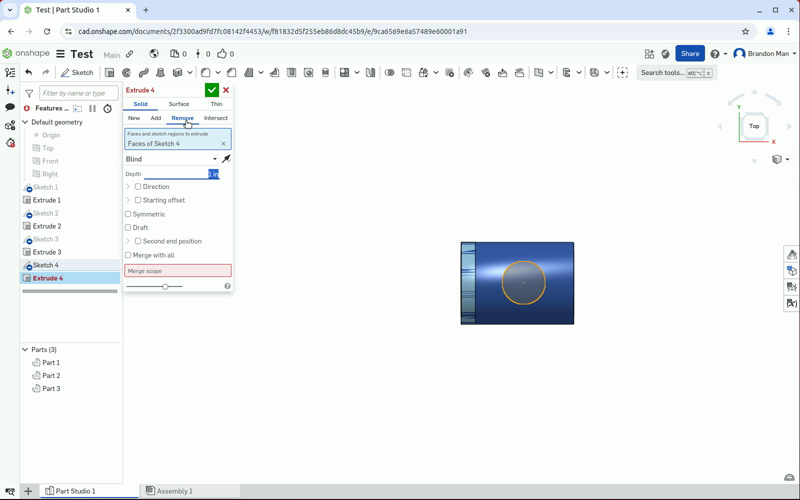
text(34.18)
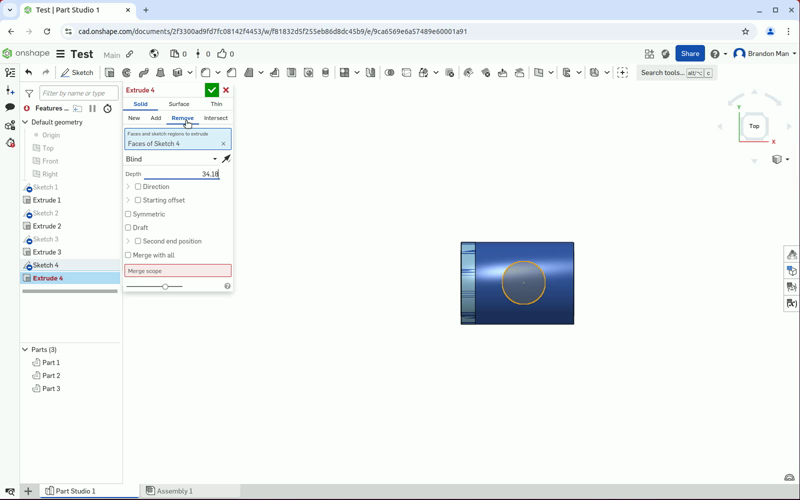
key(tab, 3)
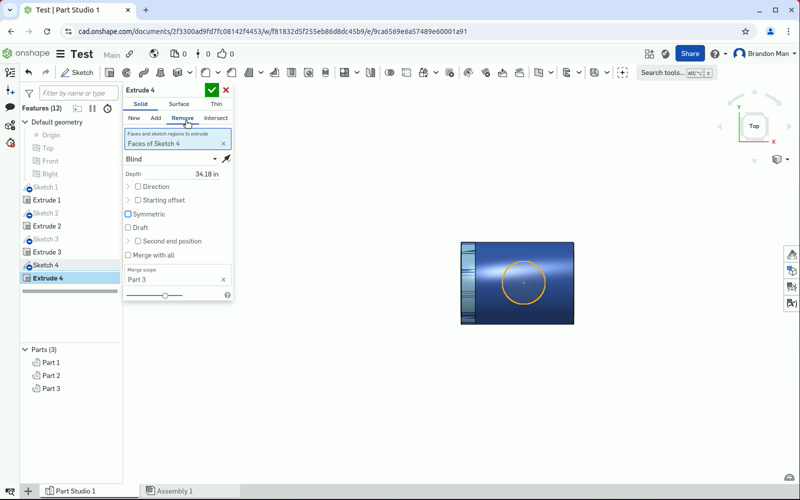
key(space)
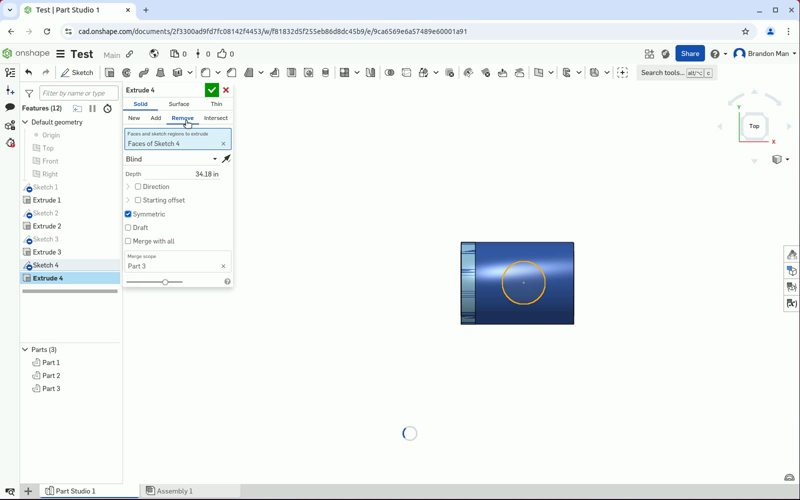
key(tab, 2)
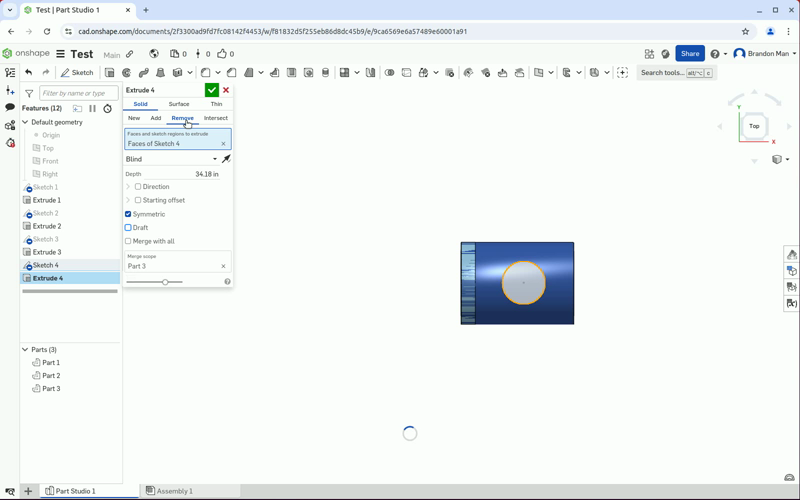
key(space)
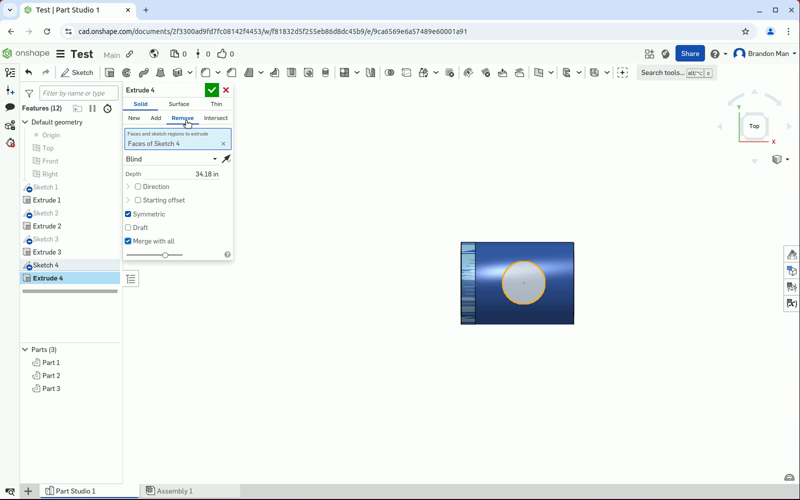
key(enter)
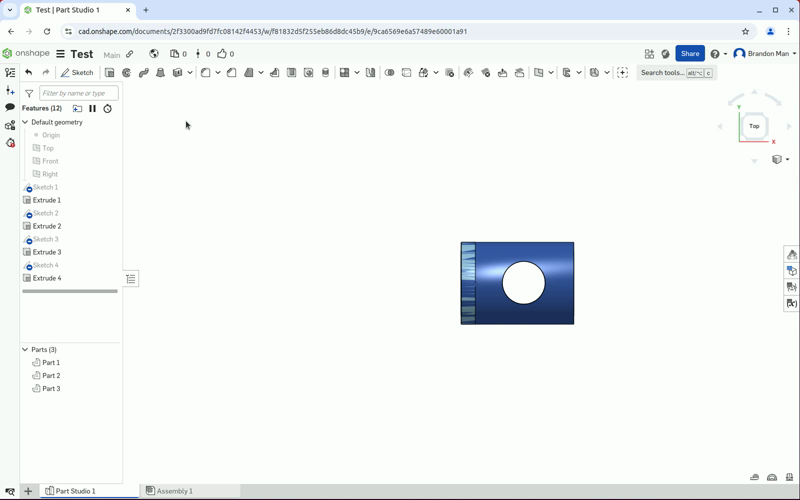
key(shift+h)
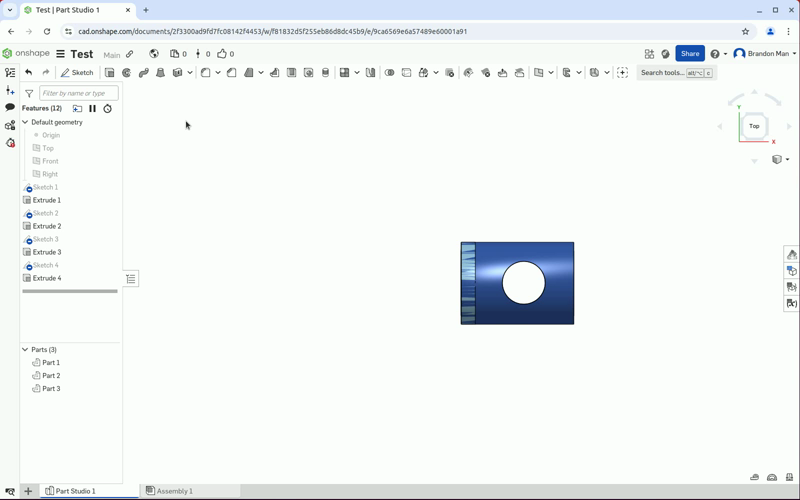
key(shift+h)
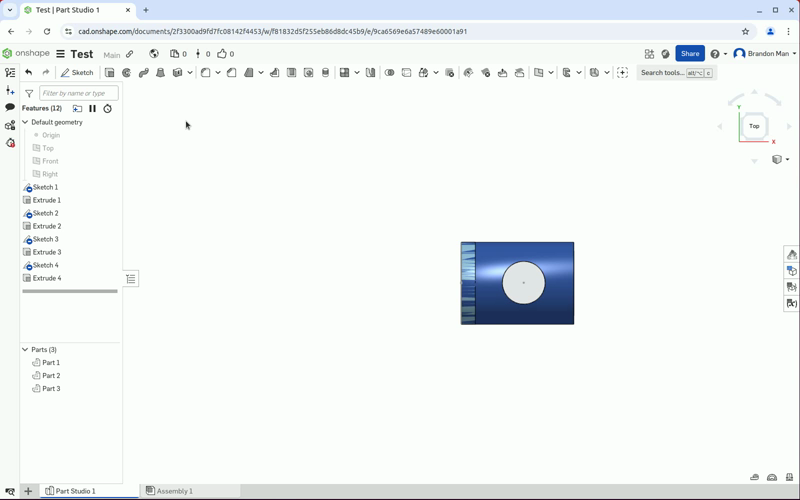
key(shift+7)
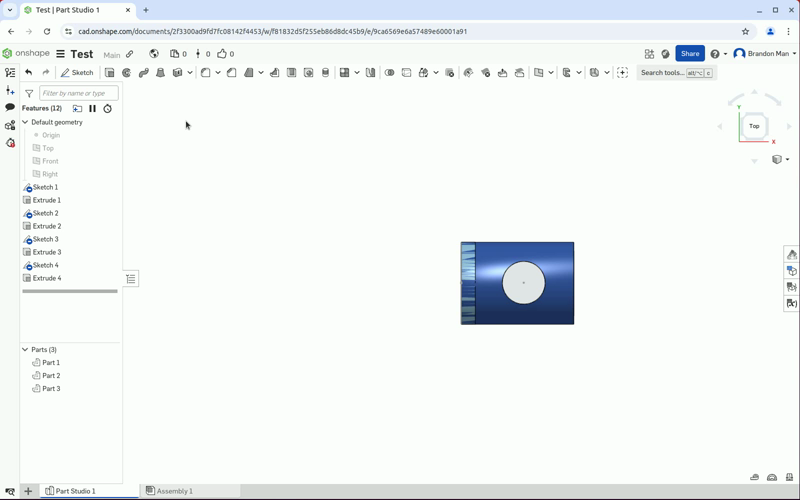
key(up, 3)
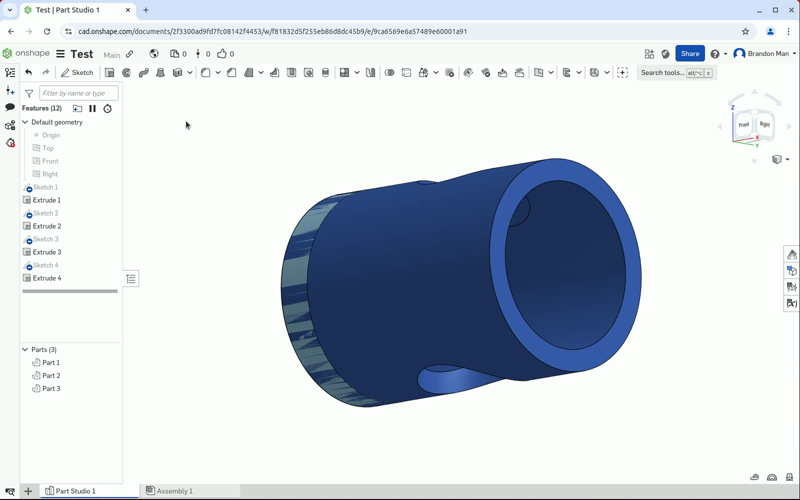
key(left, 3)
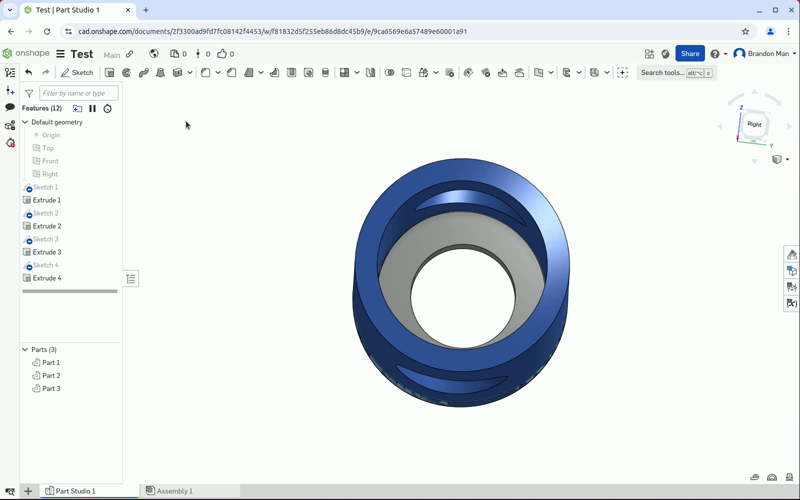
key(right, 3)
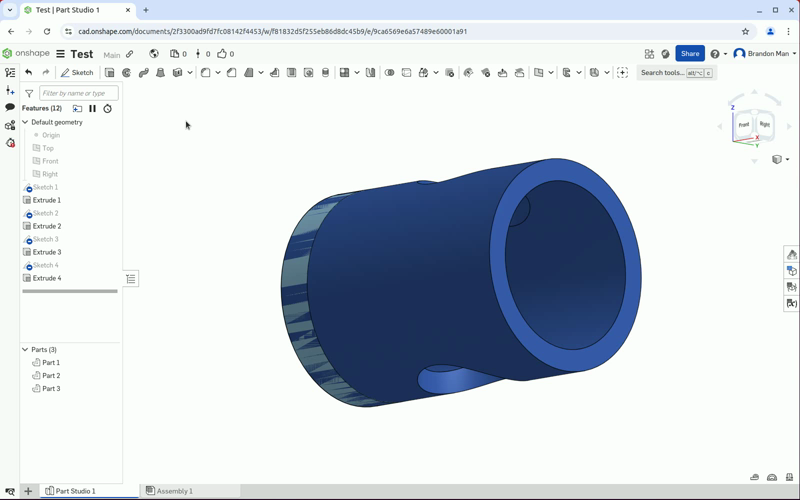
key(down, 3)
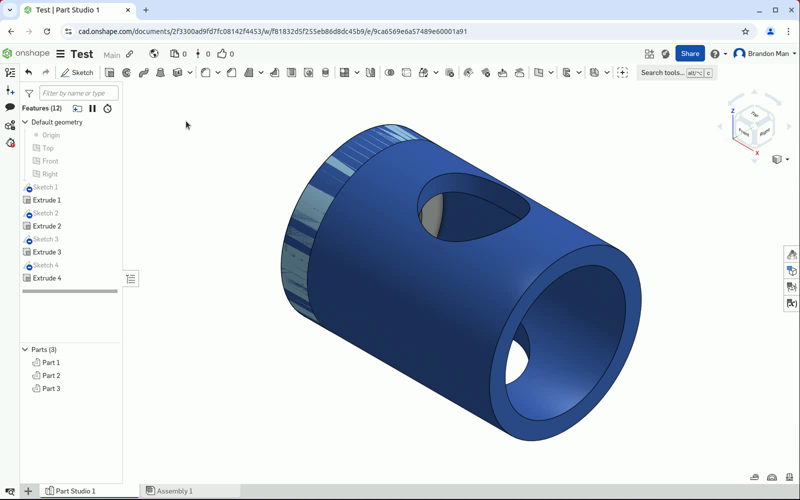
mouse_move(73, 189)
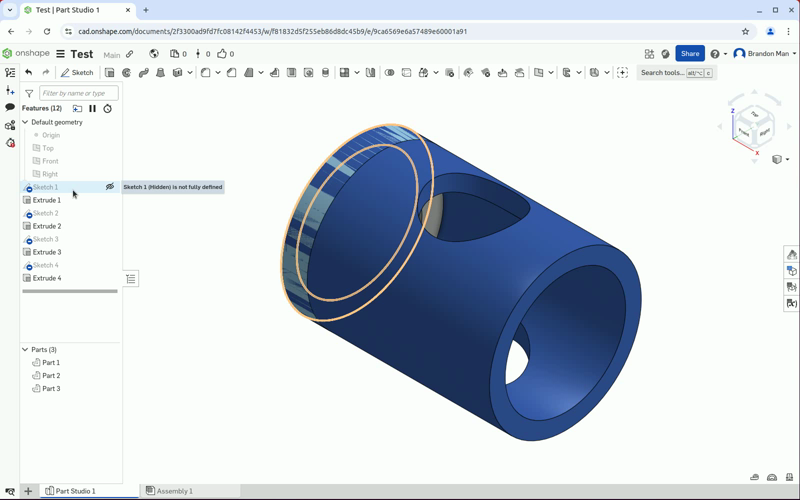
click(73, 189)